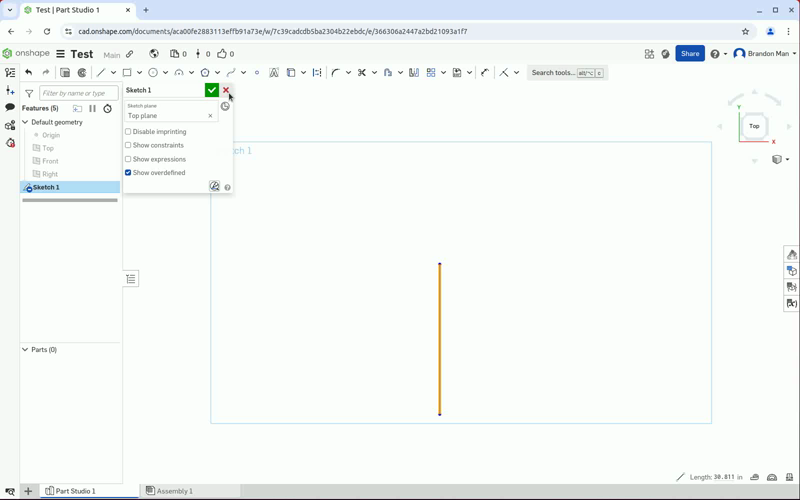
key(shift+h)
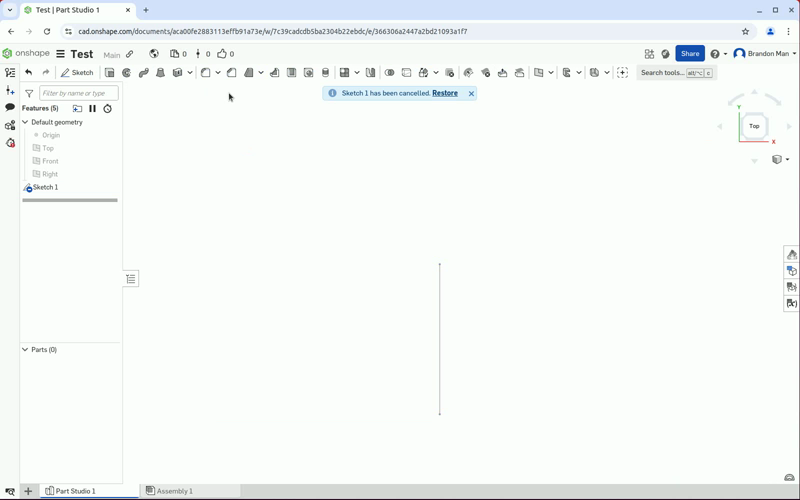
key(shift+s)
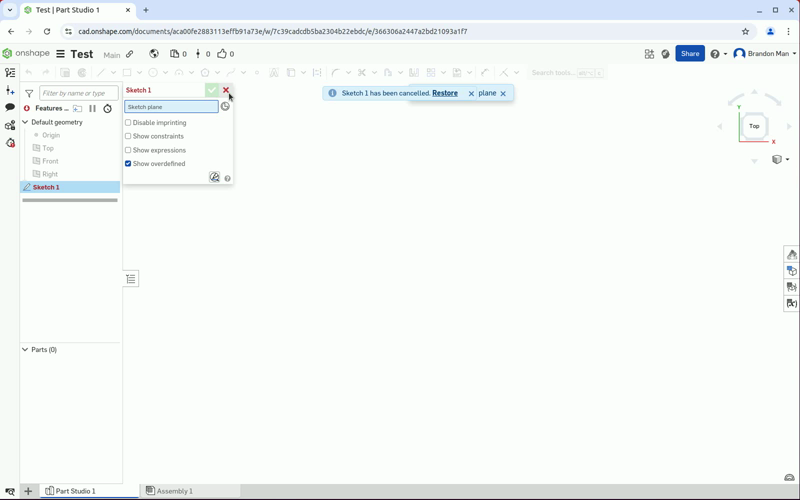
mouse_move(73, 150)
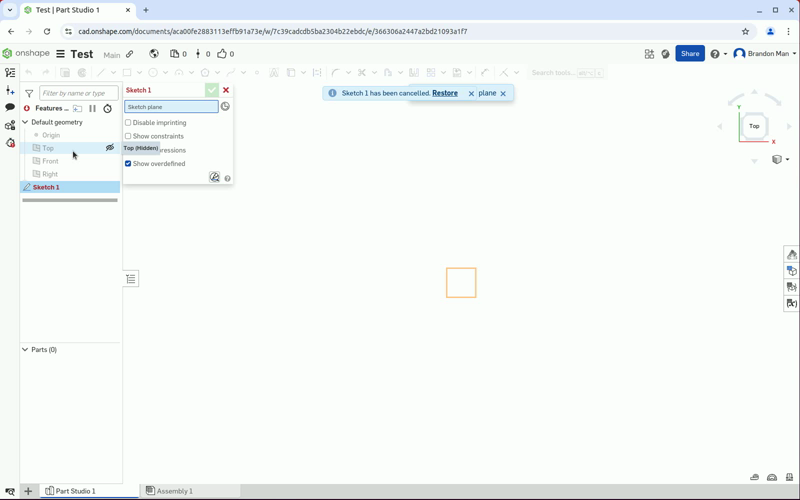
click(73, 150)
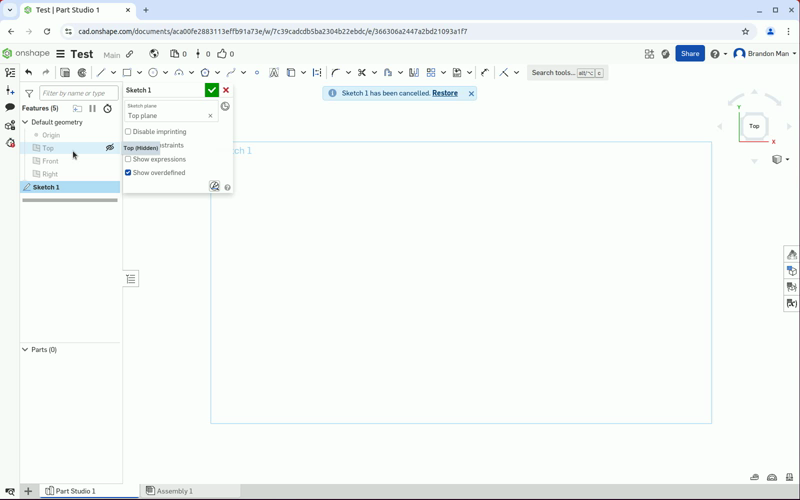
mouse_move(73, 352)
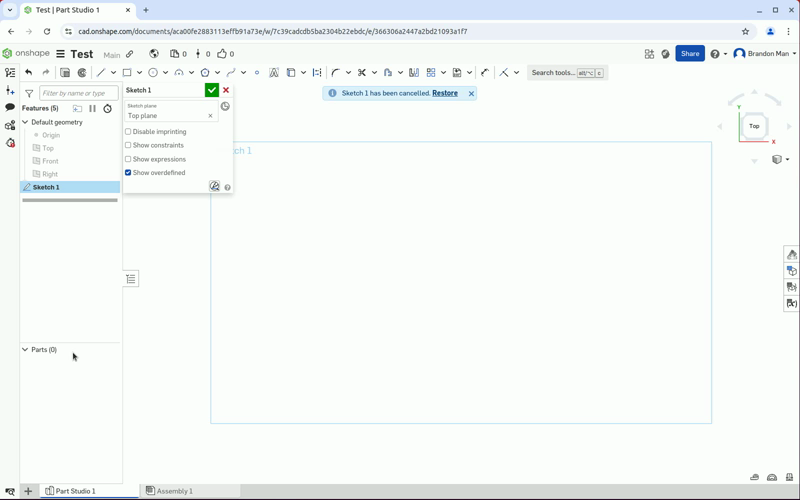
key(y)
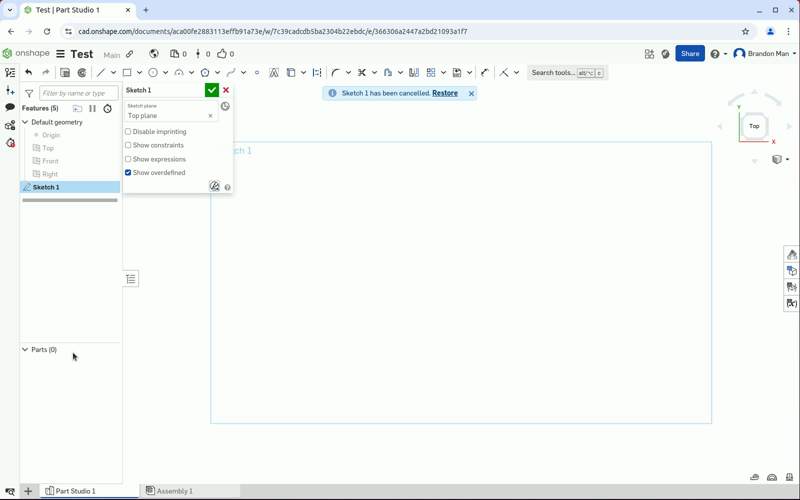
key(l)
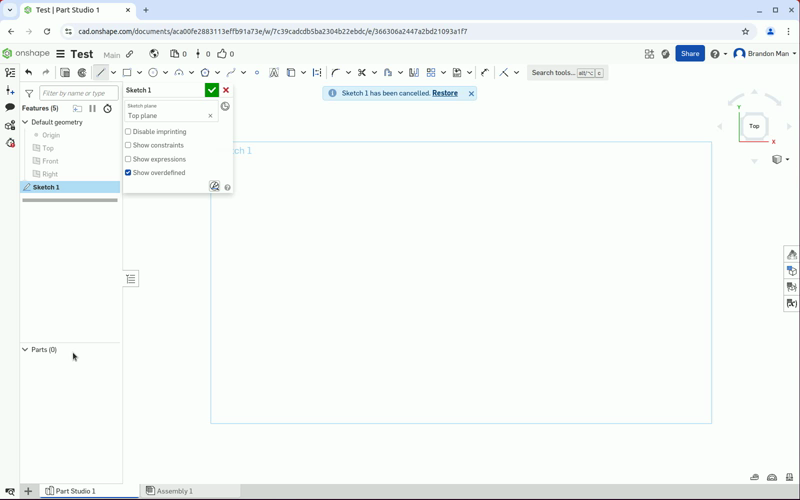
key_down(shift)
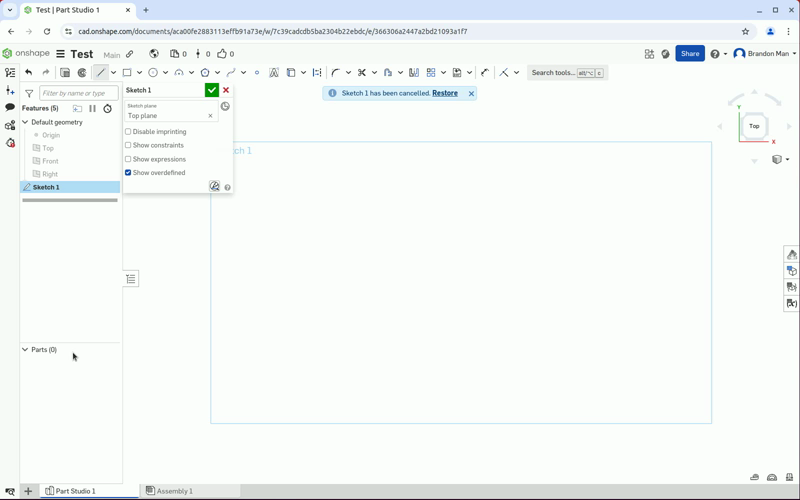
mouse_move(440, 222)
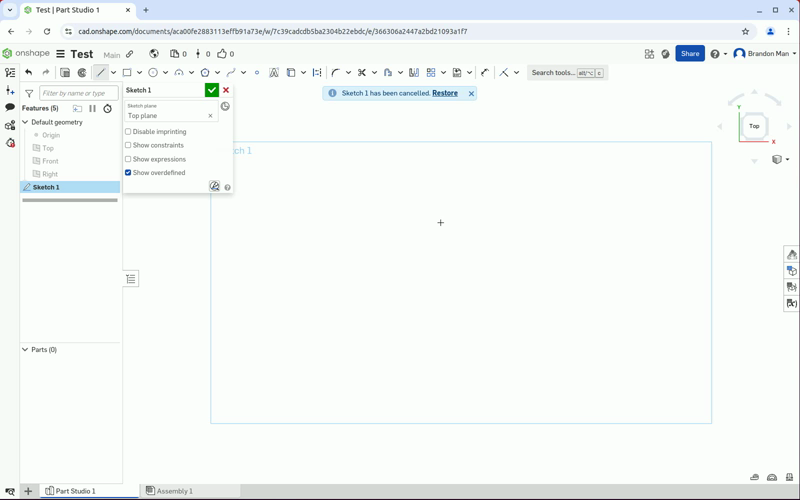
click(440, 222)
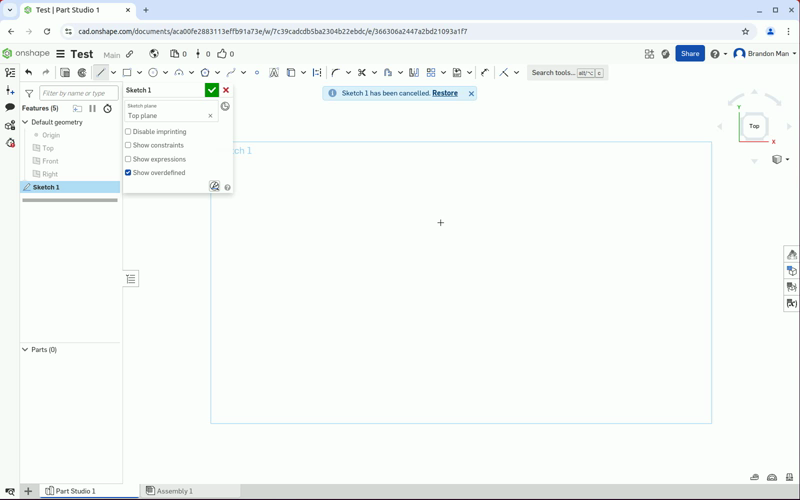
key_up(shift)
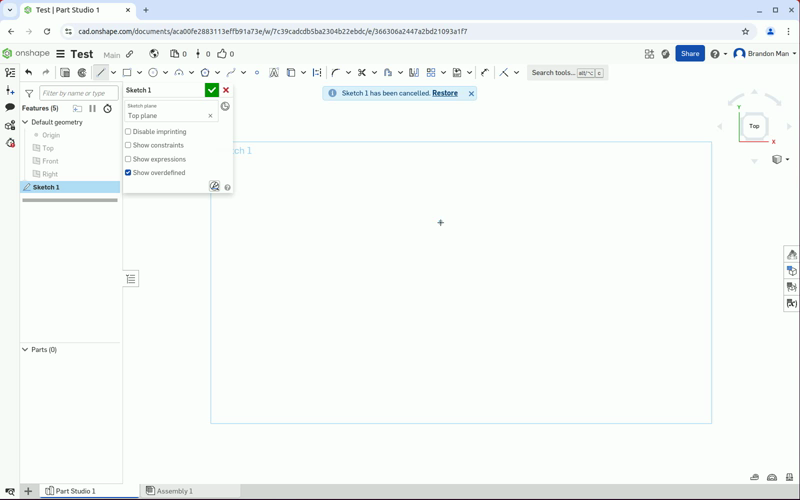
key_down(shift)
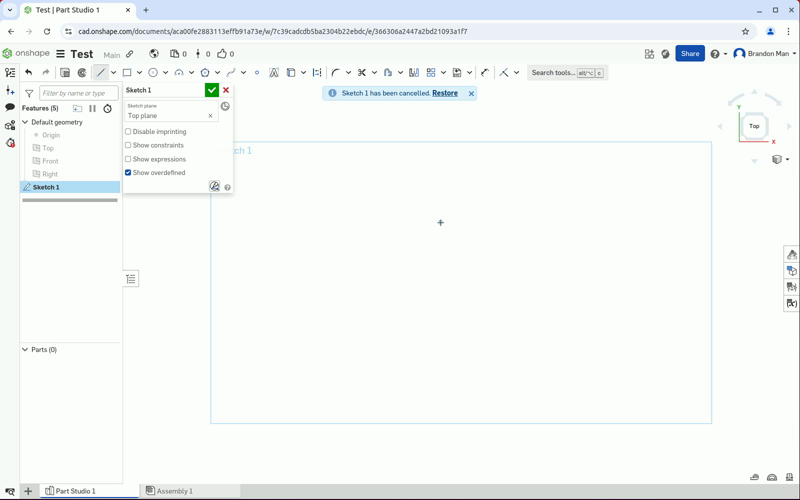
mouse_move(470, 222)
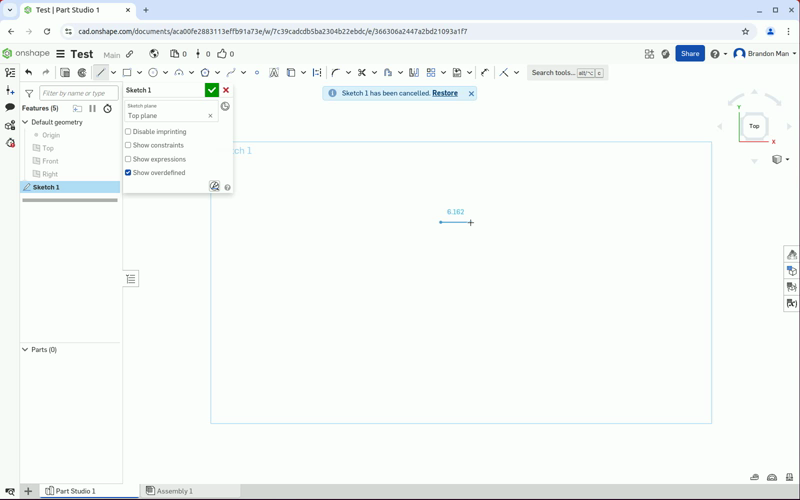
mouse_move(461, 222)
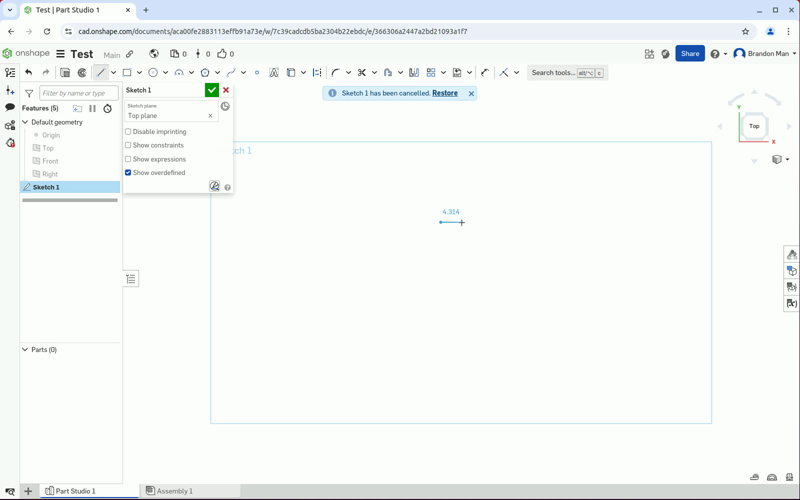
click(461, 222)
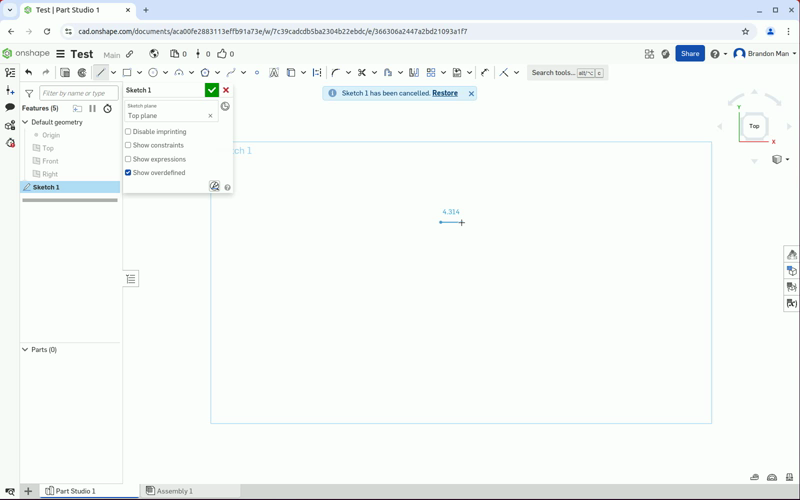
key_up(shift)
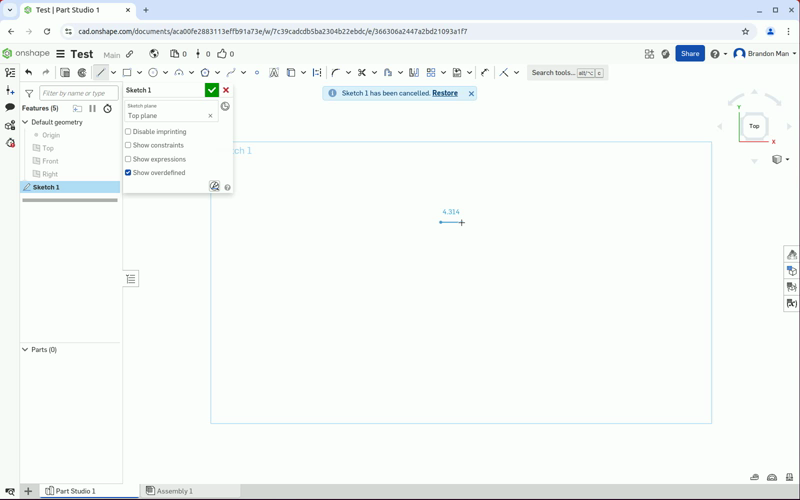
key_down(shift)
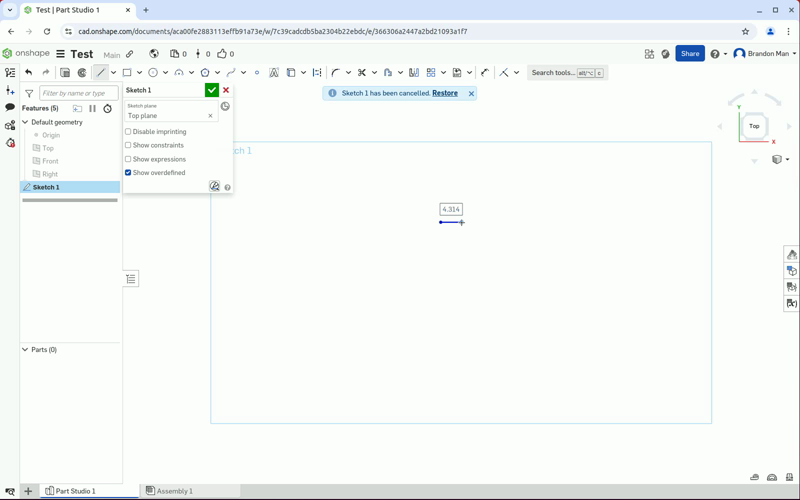
mouse_move(461, 283)
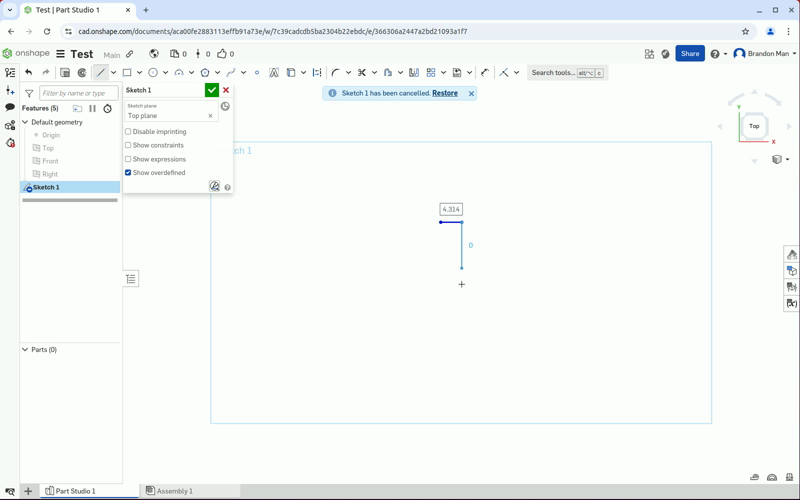
click(461, 283)
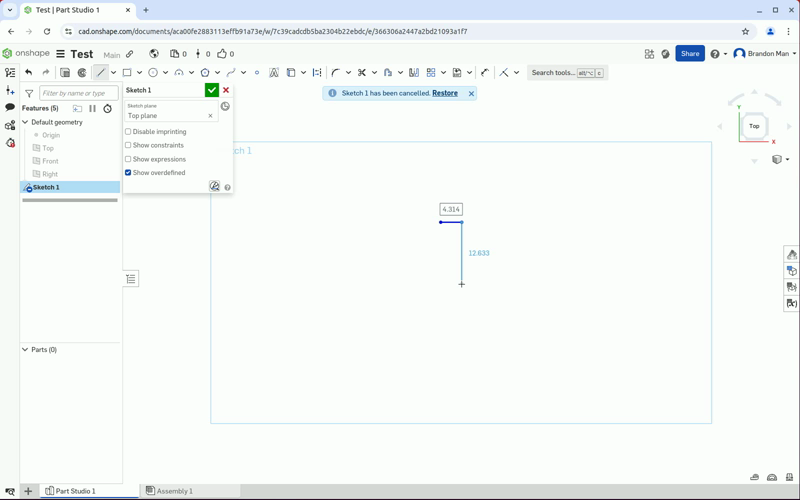
key_up(shift)
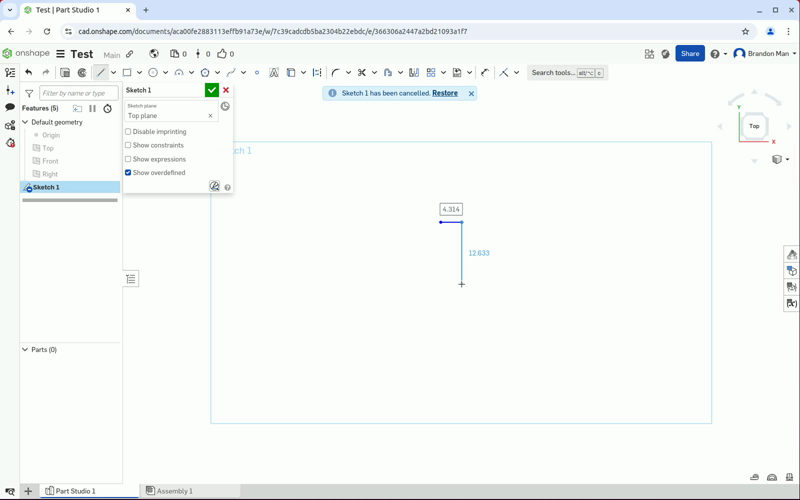
key_down(shift)
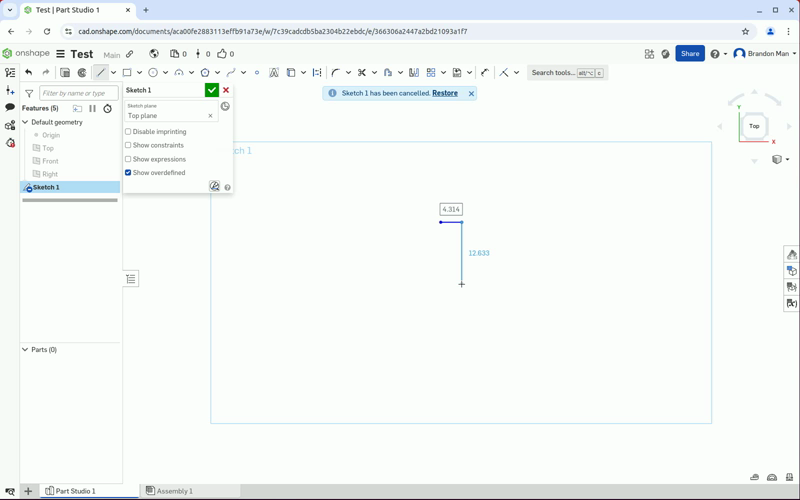
mouse_move(491, 283)
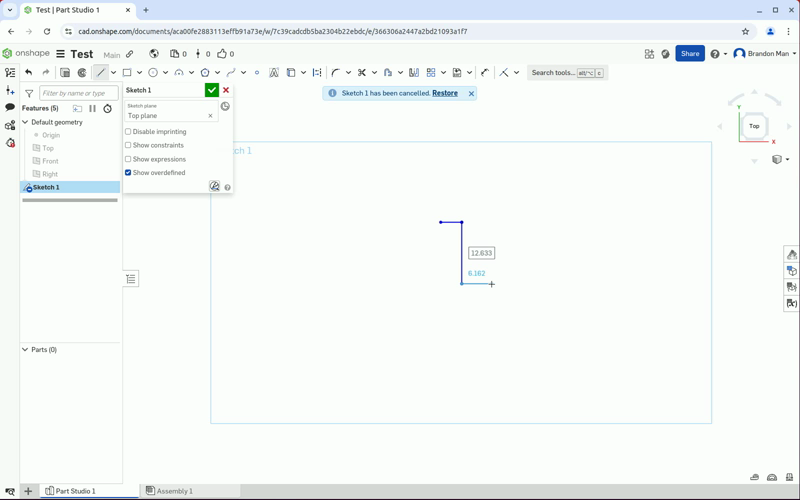
mouse_move(481, 283)
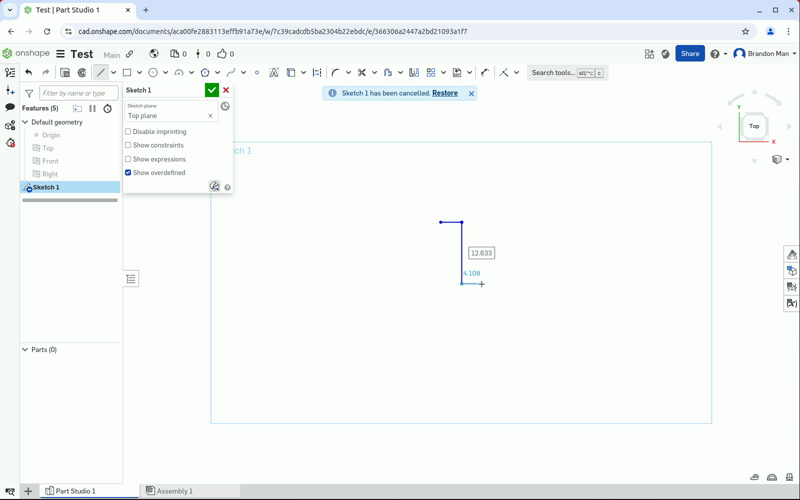
click(481, 283)
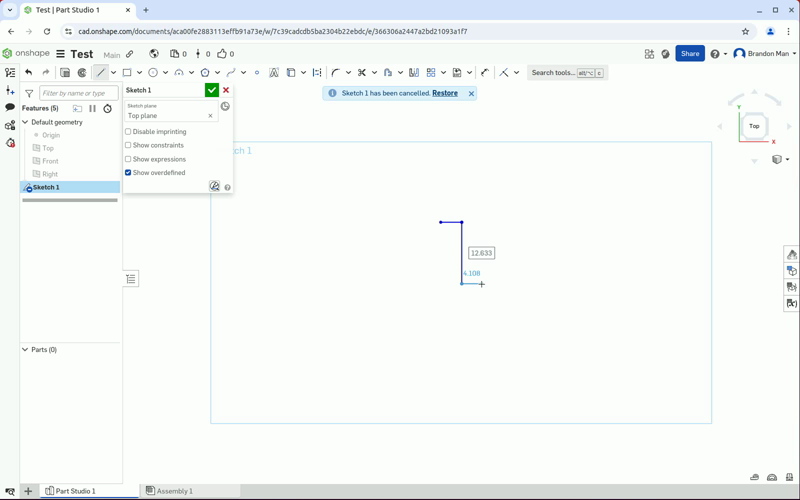
key_up(shift)
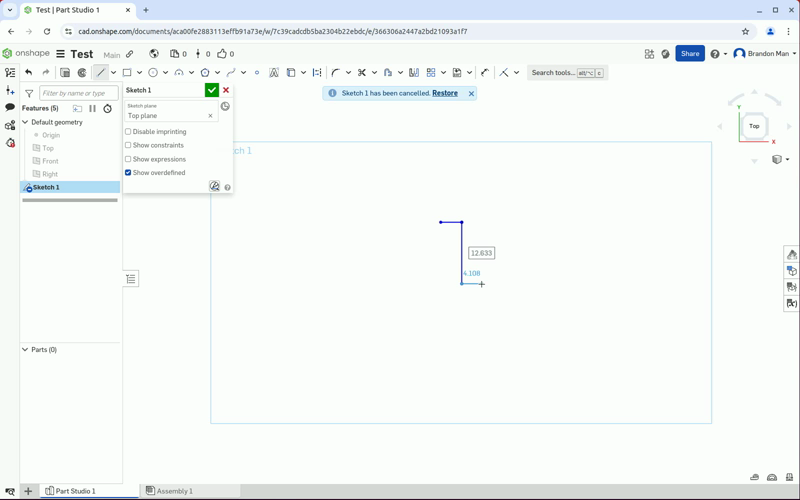
key_down(shift)
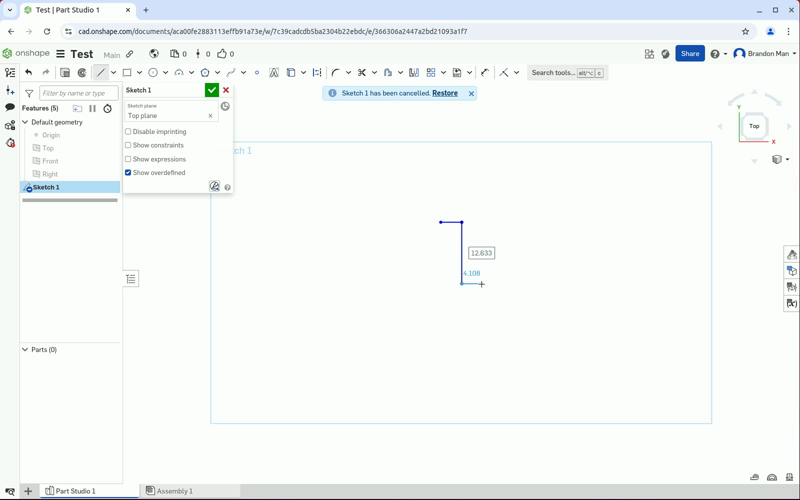
mouse_move(481, 222)
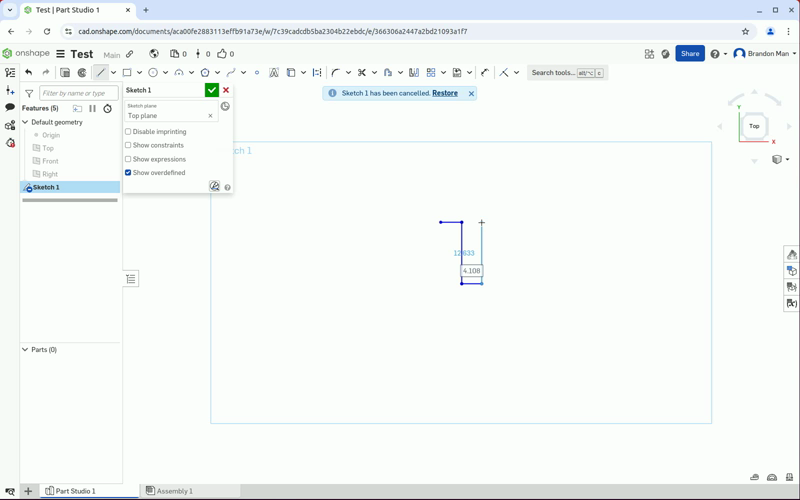
click(481, 222)
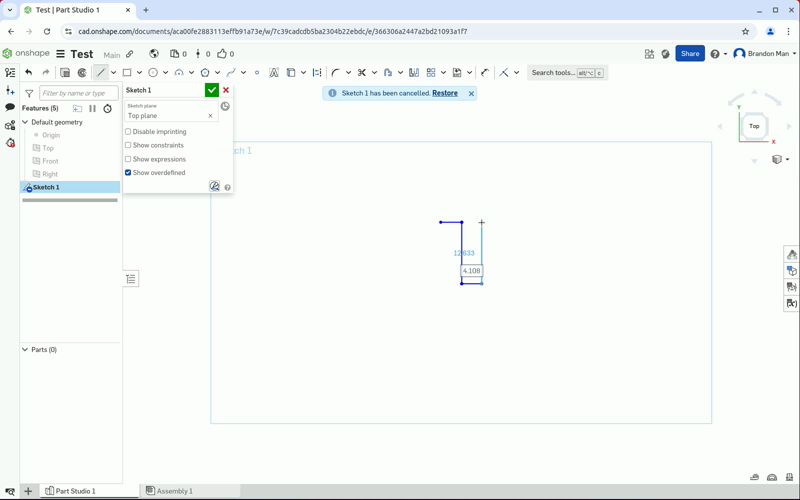
key_up(shift)
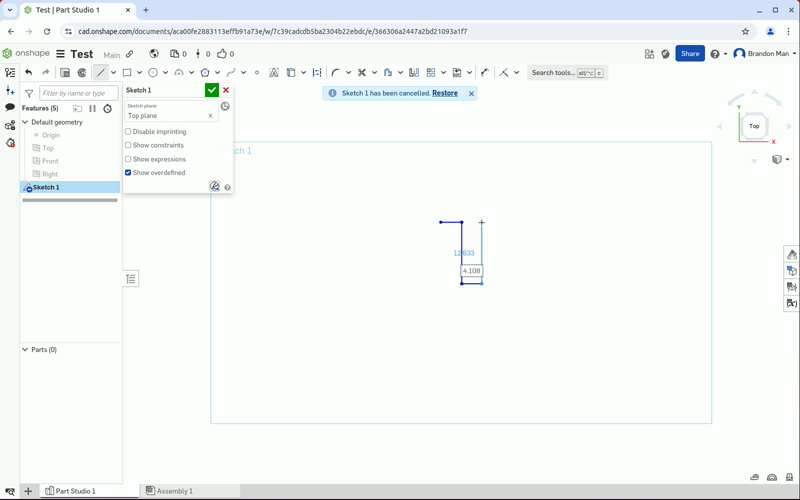
key_down(shift)
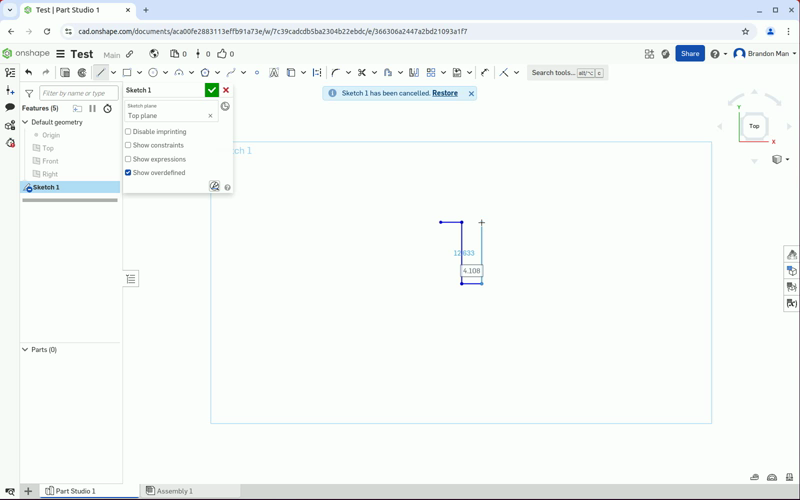
mouse_move(511, 222)
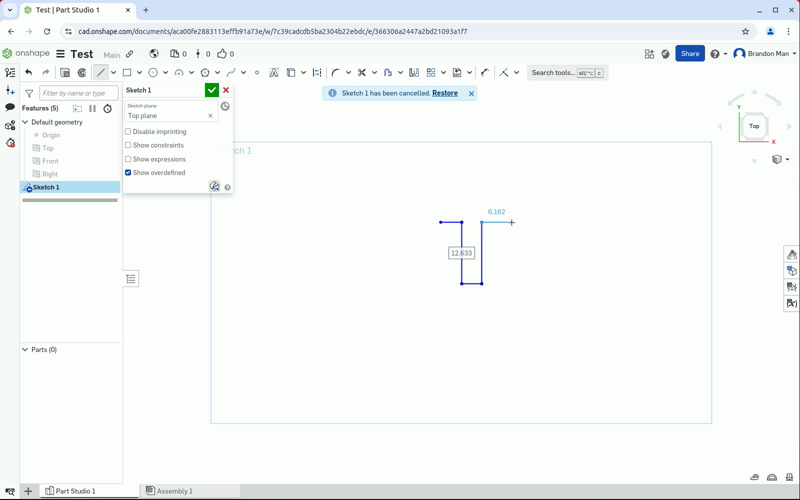
mouse_move(502, 222)
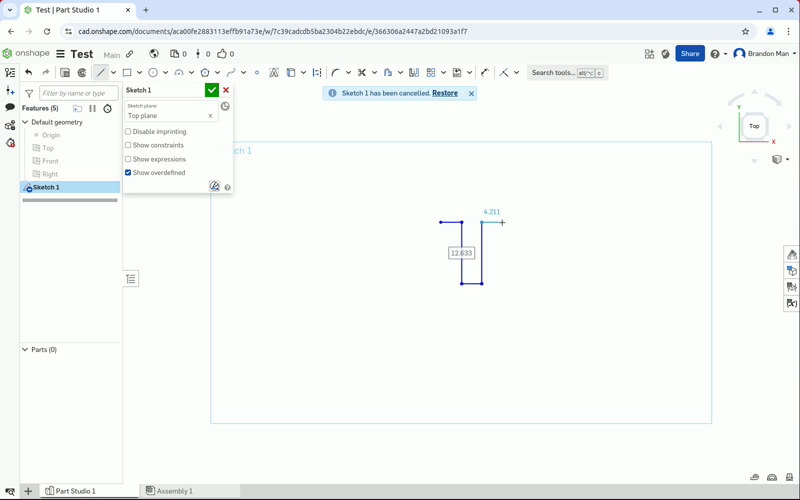
click(502, 222)
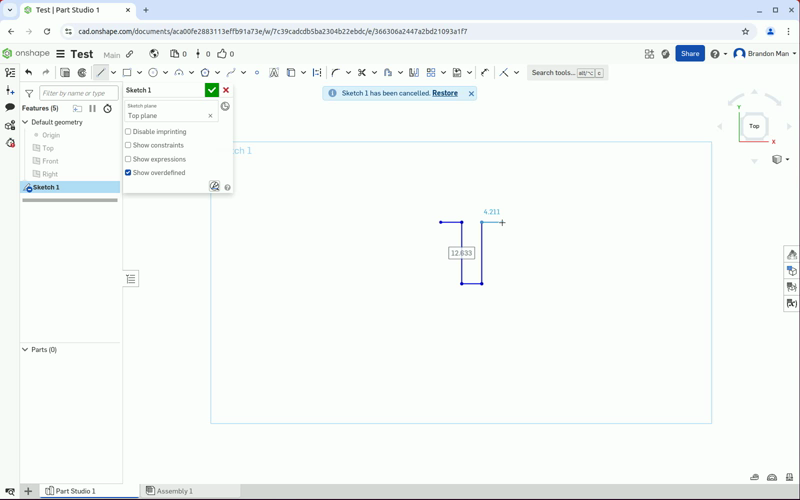
key_up(shift)
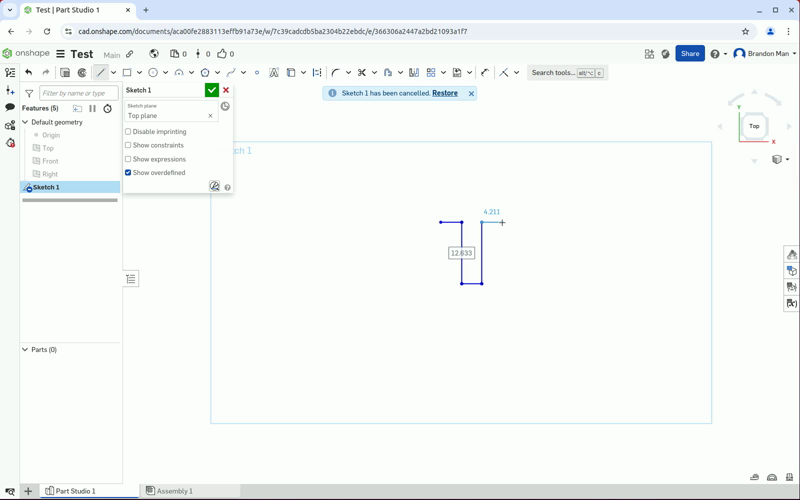
key_down(shift)
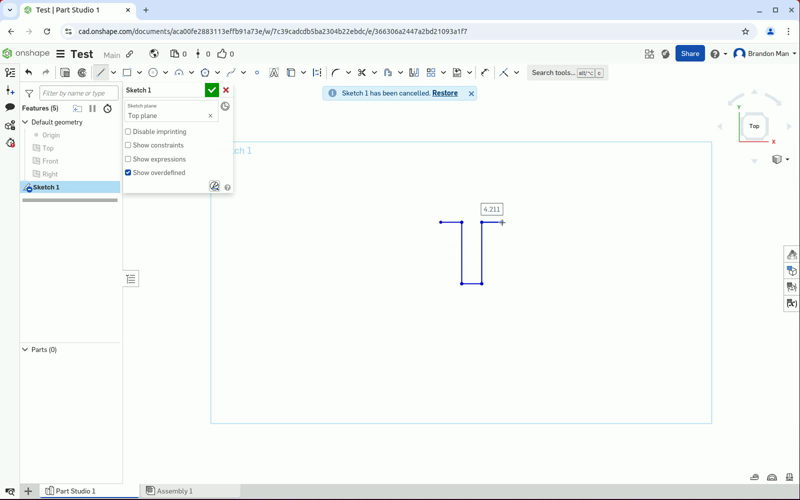
mouse_move(532, 222)
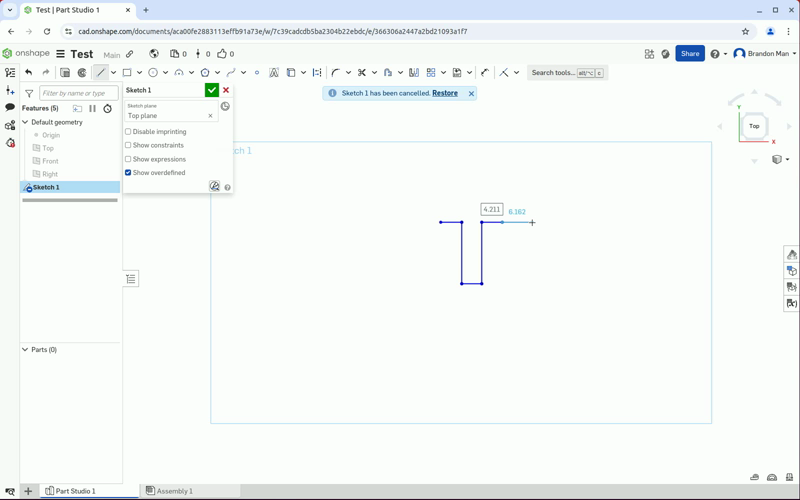
mouse_move(502, 170)
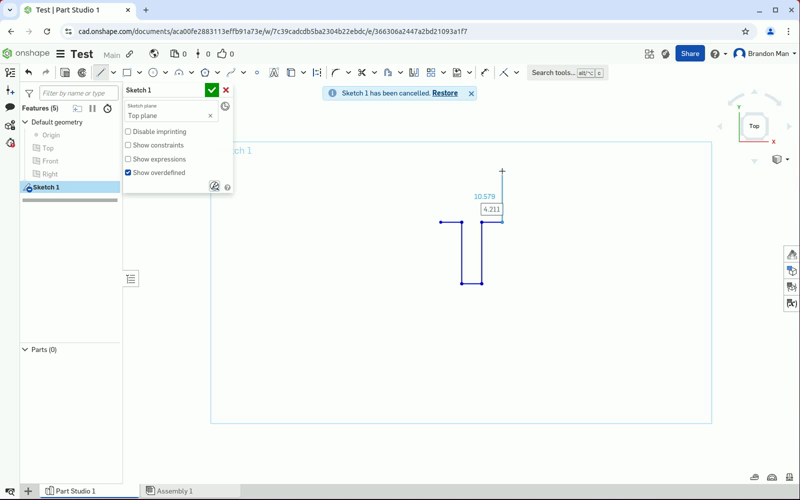
click(502, 170)
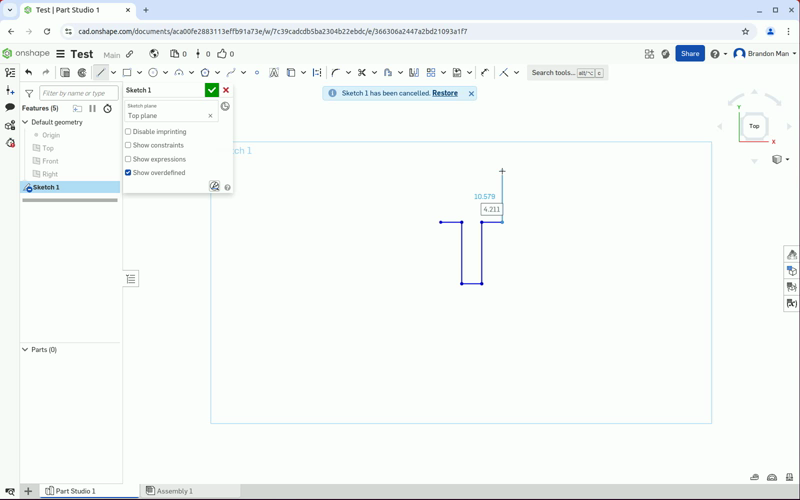
key_up(shift)
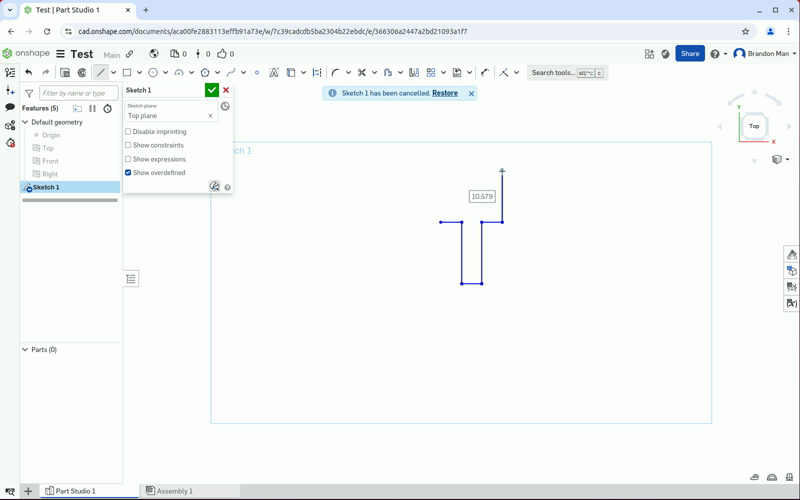
key_down(shift)
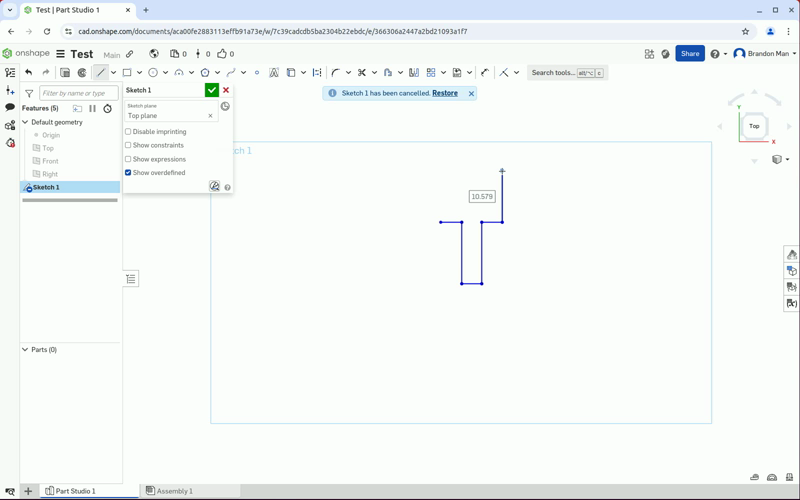
mouse_move(440, 170)
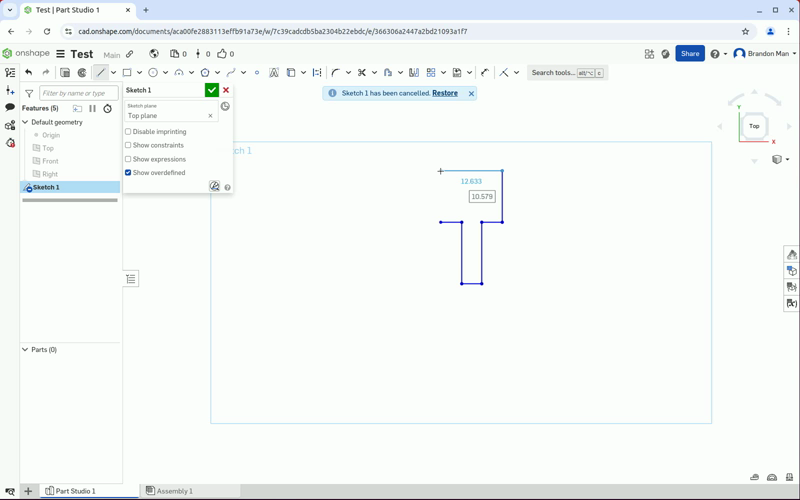
click(440, 170)
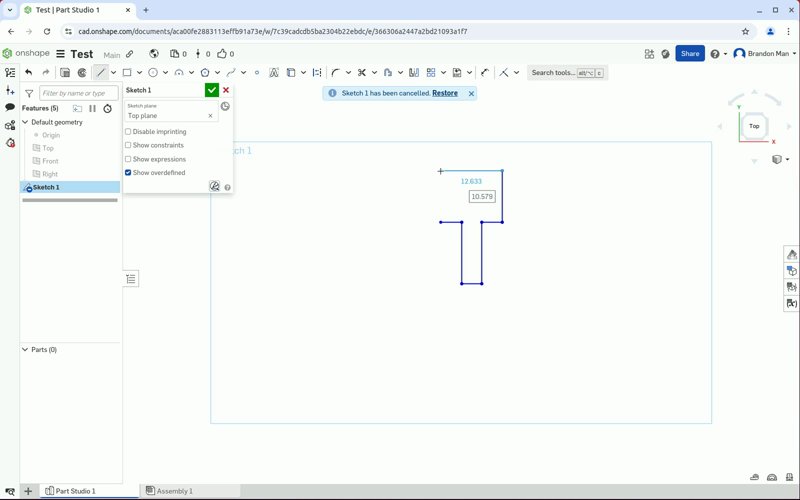
key_up(shift)
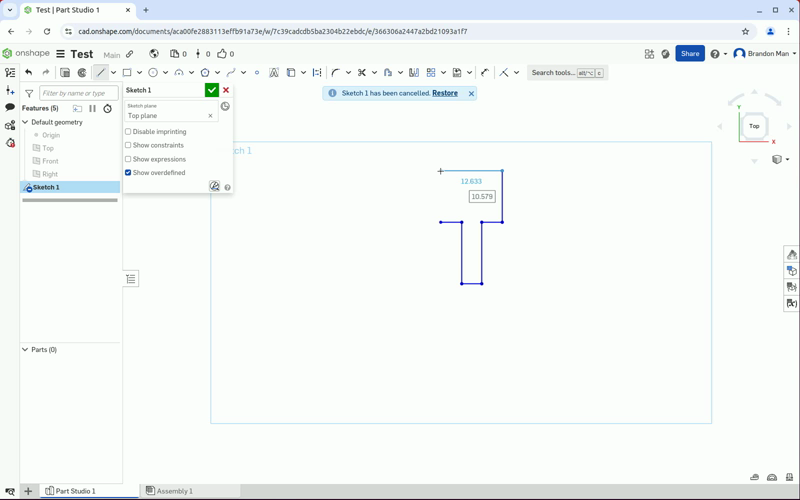
mouse_move(470, 170)
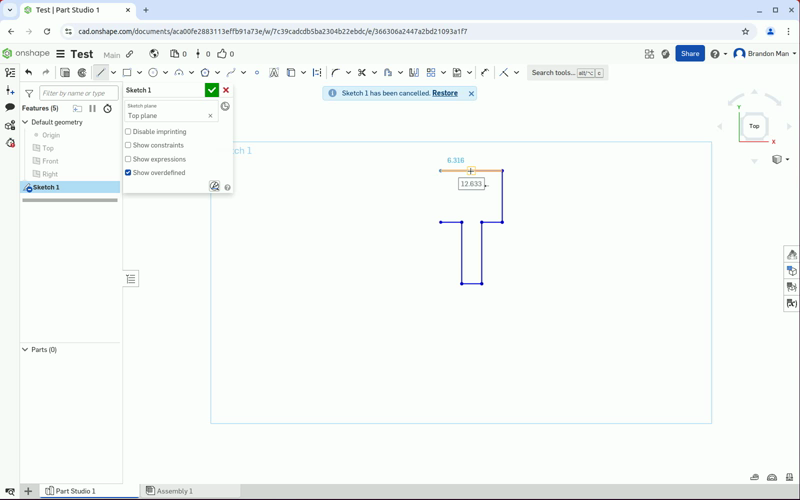
key_down(shift)
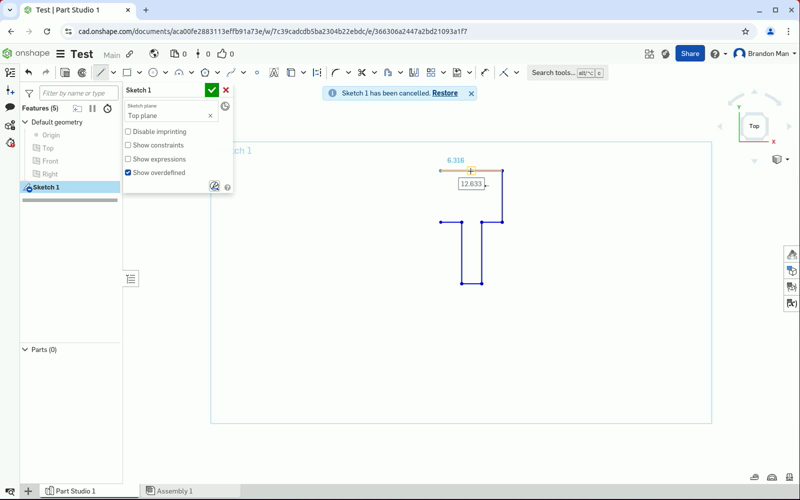
mouse_move(440, 222)
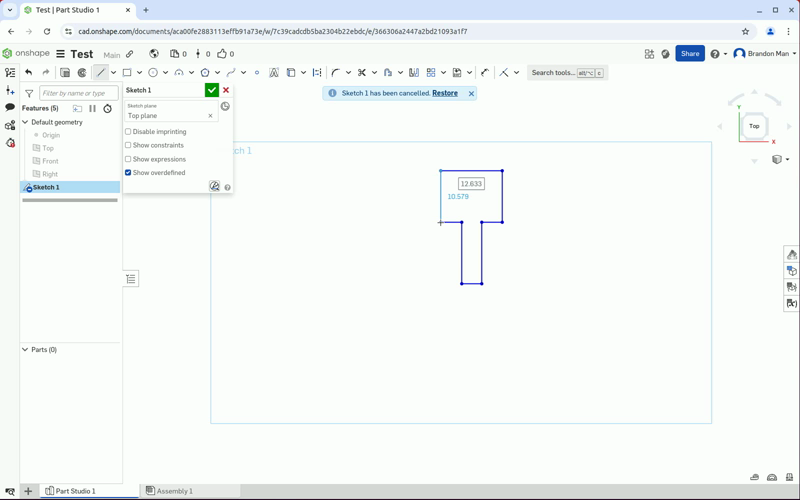
key_up(shift)
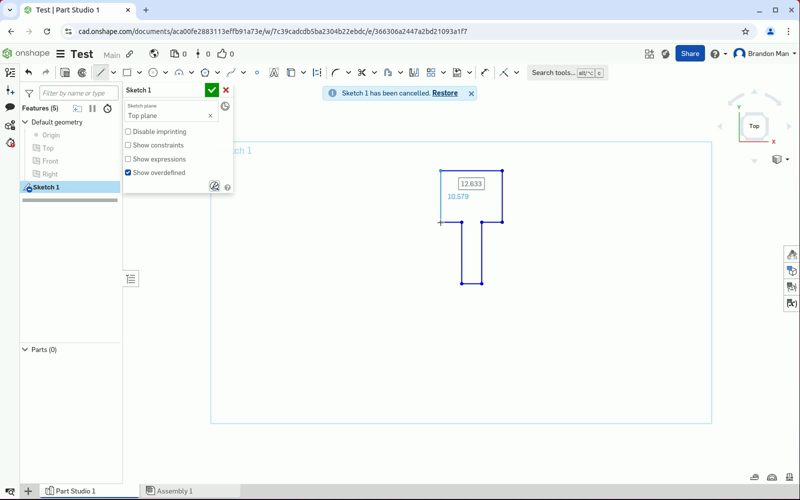
click(440, 222)
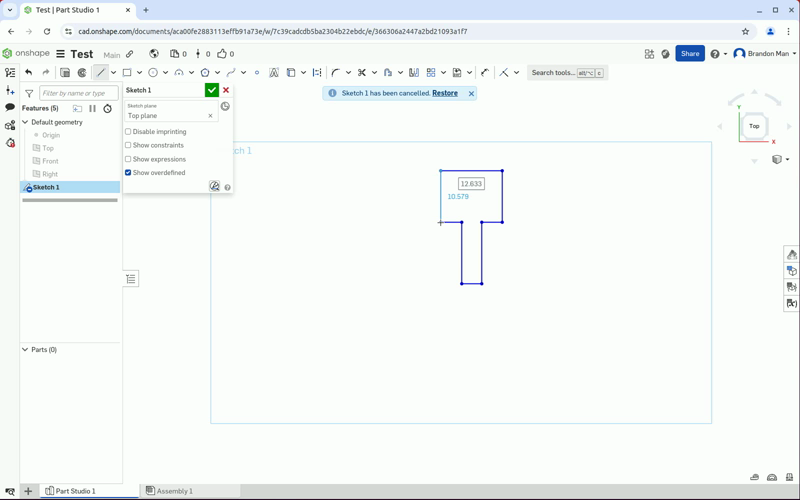
key(esc)
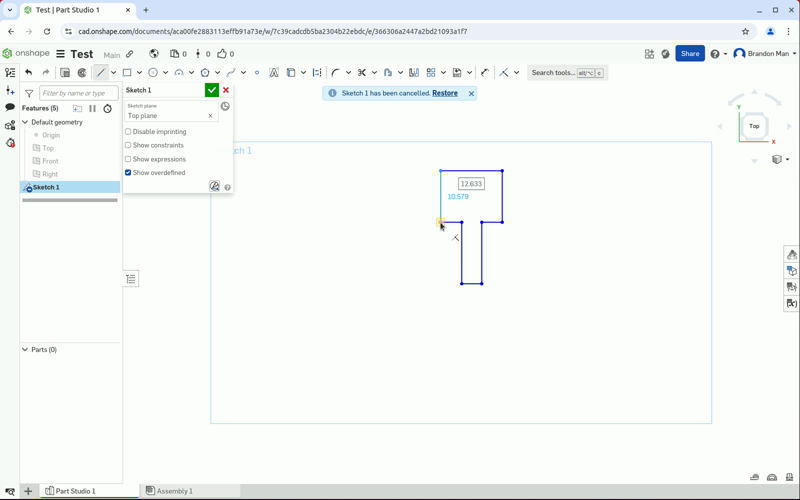
mouse_move(477, 190)
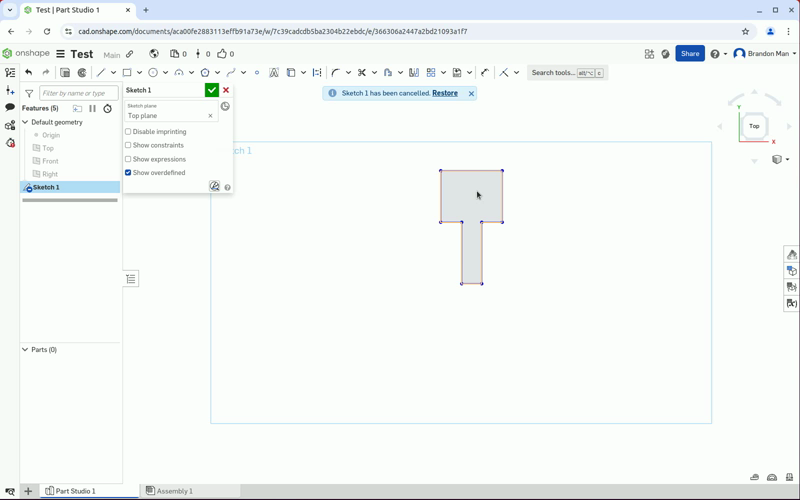
click(477, 190)
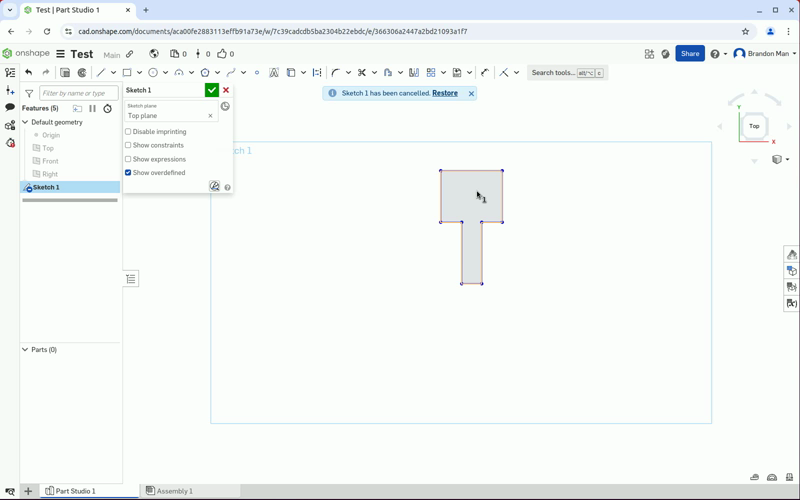
mouse_move(73, 352)
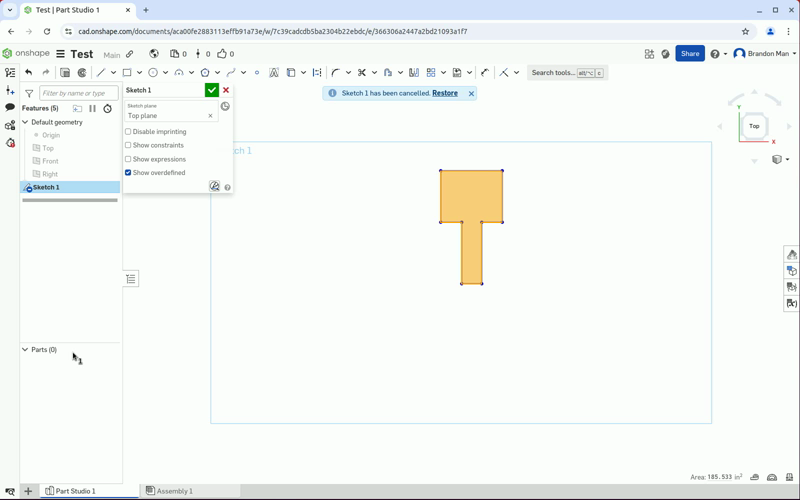
key(shift+y)
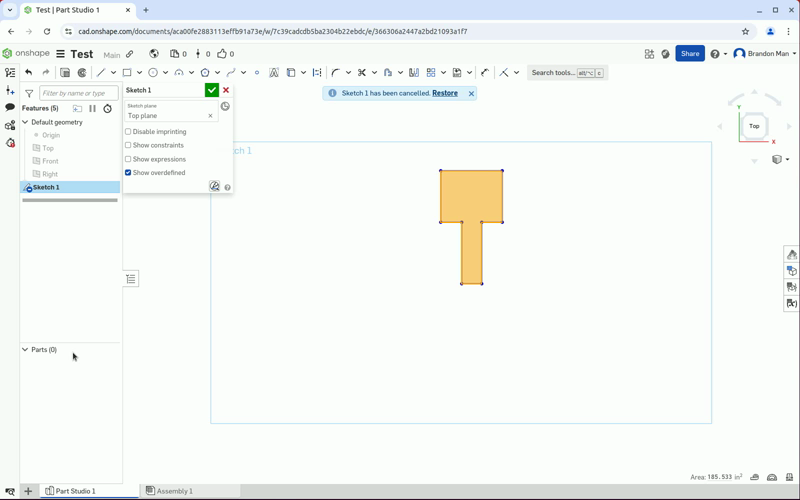
key(shift+e)
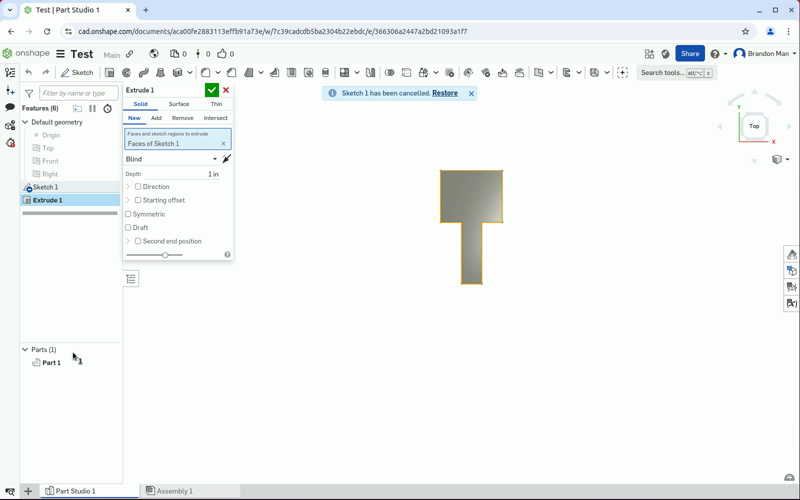
mouse_move(143, 106)
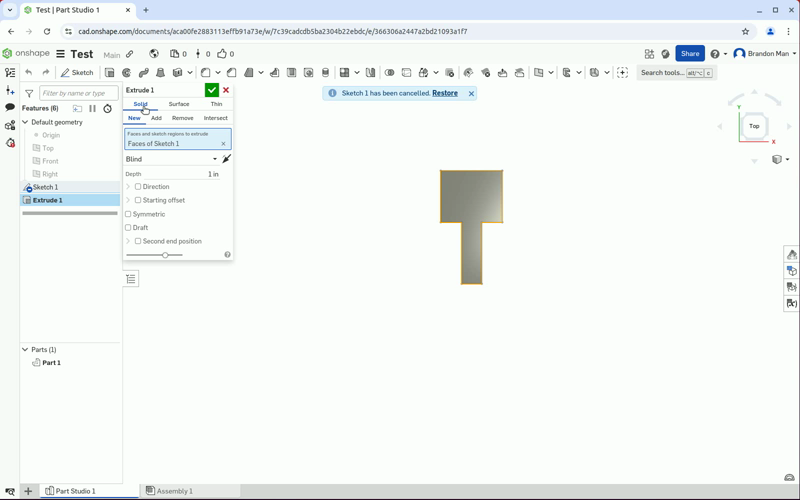
click(143, 106)
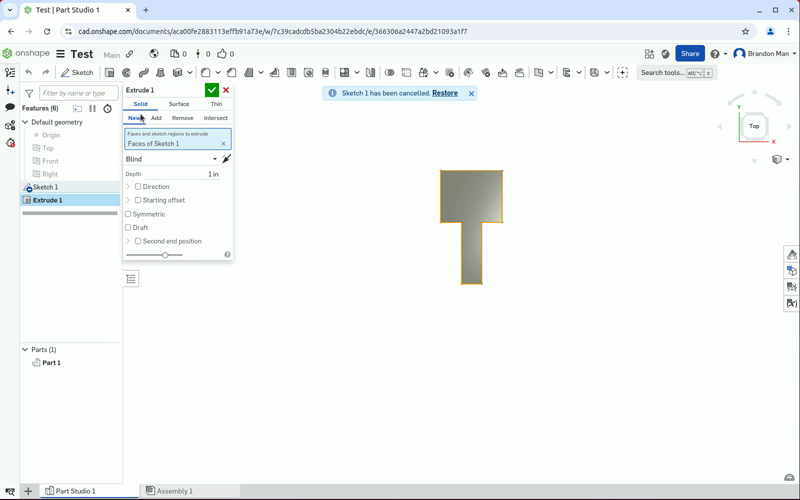
mouse_move(137, 120)
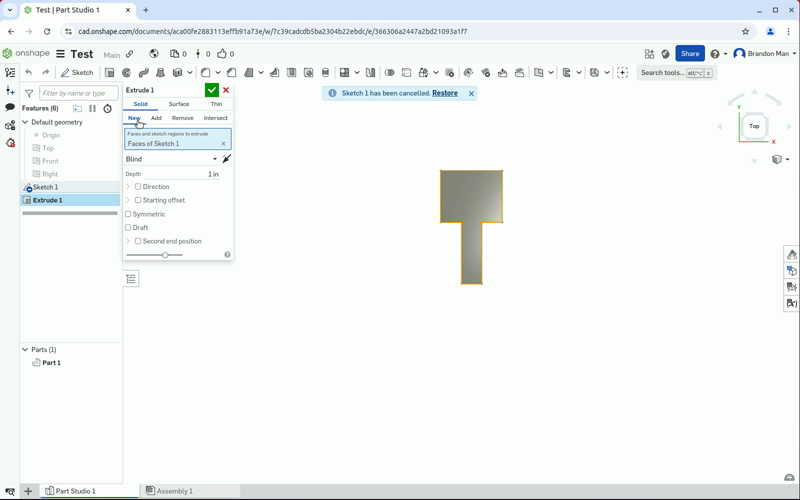
click(137, 120)
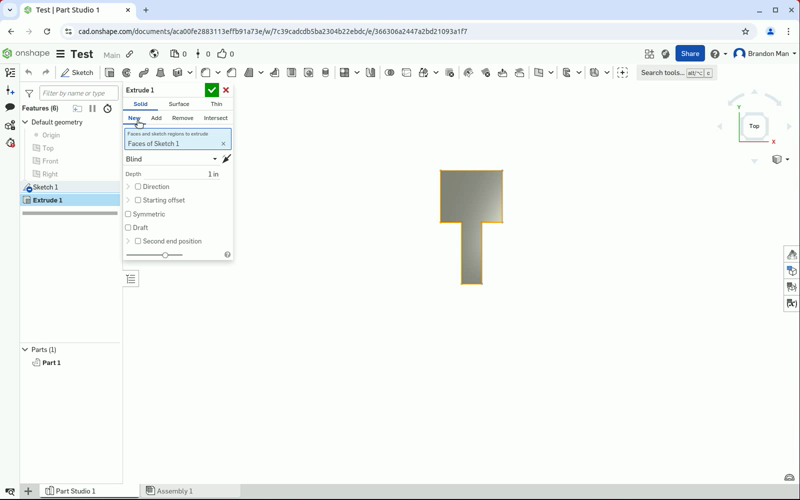
key(tab, 4)
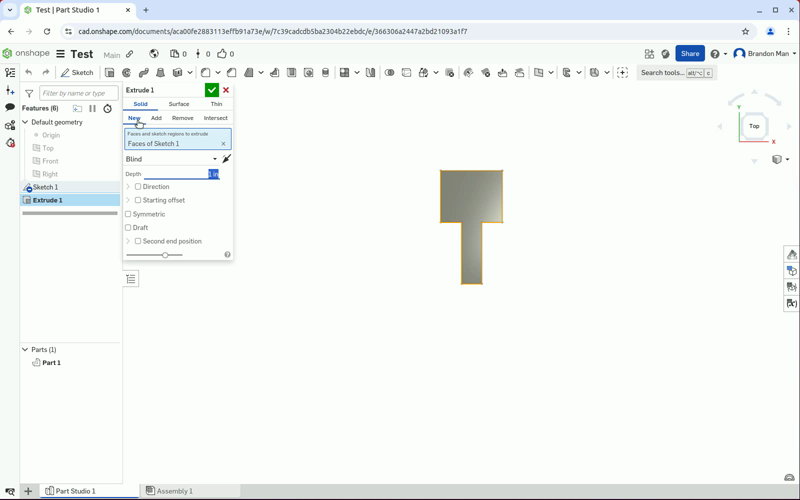
text(10.591)
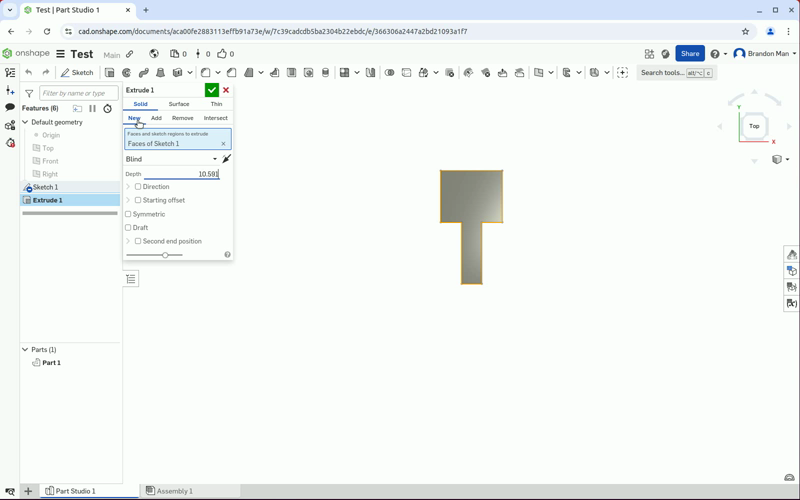
key(enter)
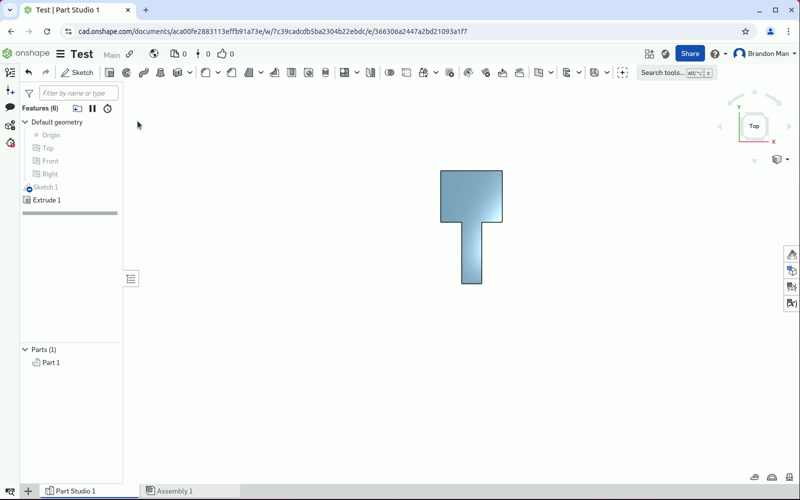
key(shift+h)
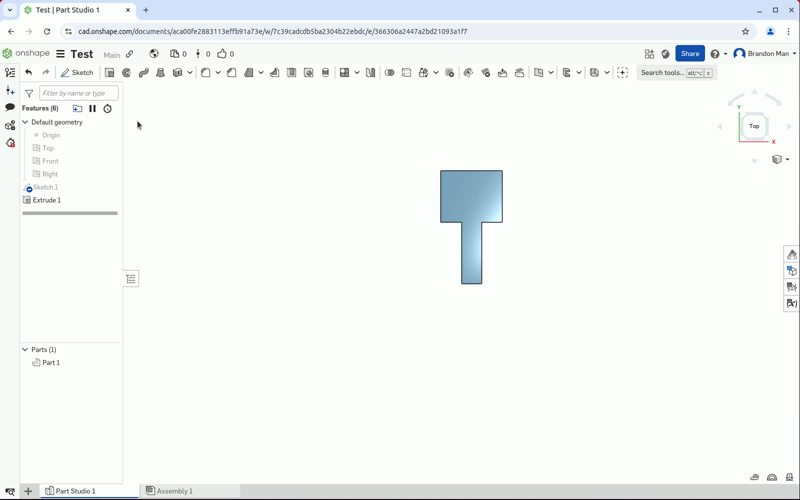
key(shift+h)
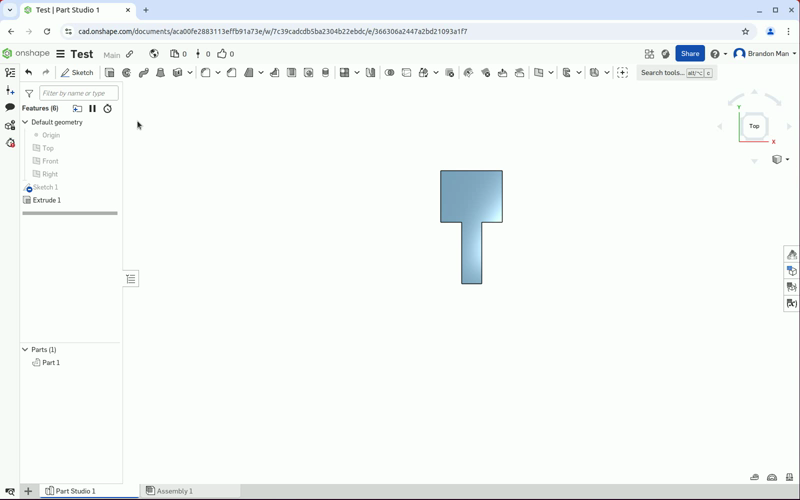
mouse_move(73, 189)
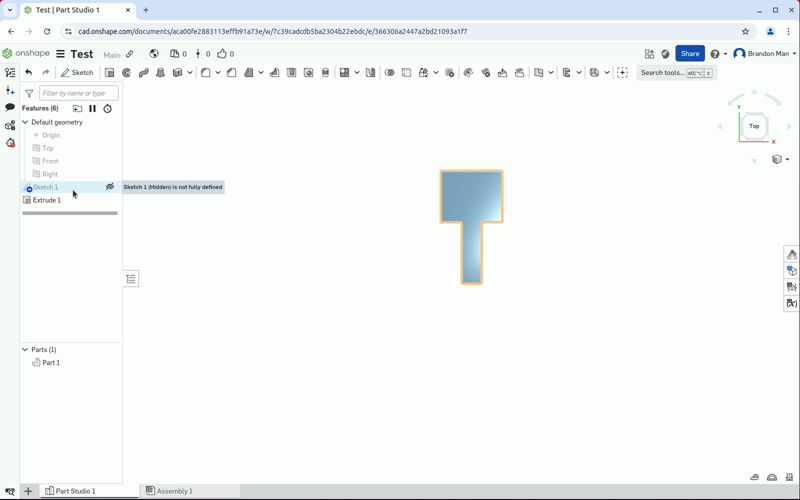
click(73, 189)
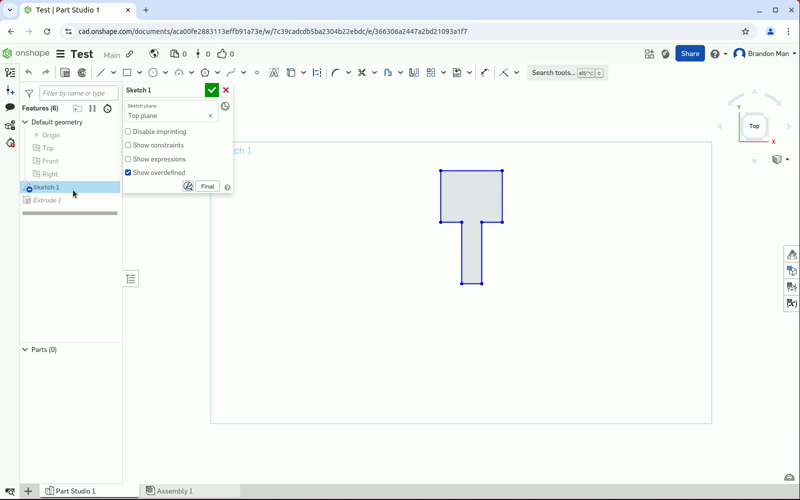
mouse_move(229, 92)
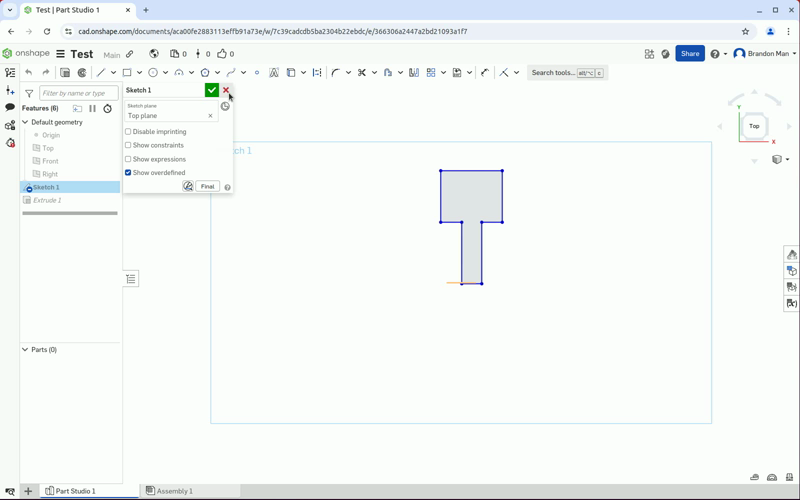
click(229, 92)
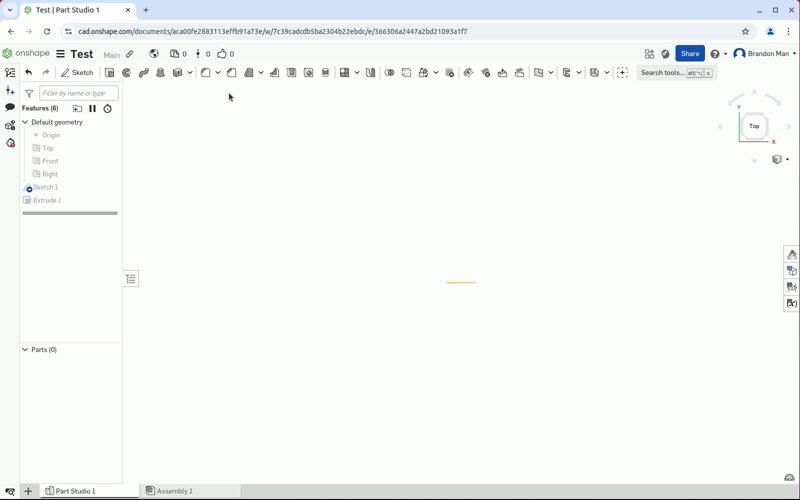
mouse_move(73, 352)
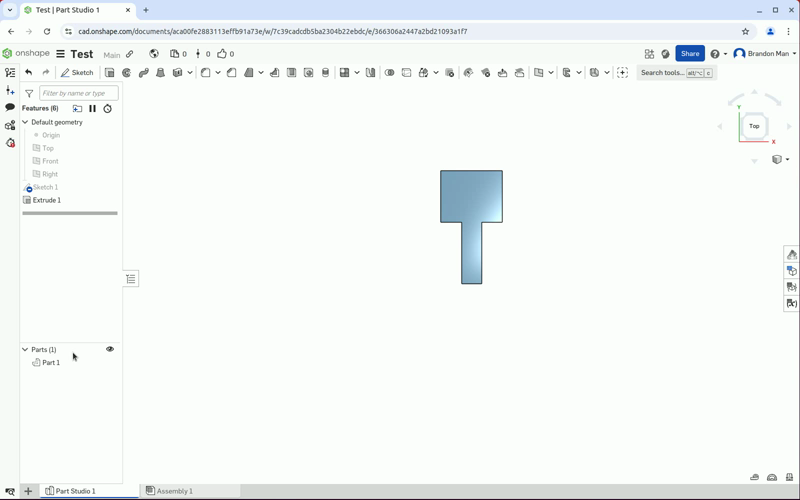
key(y)
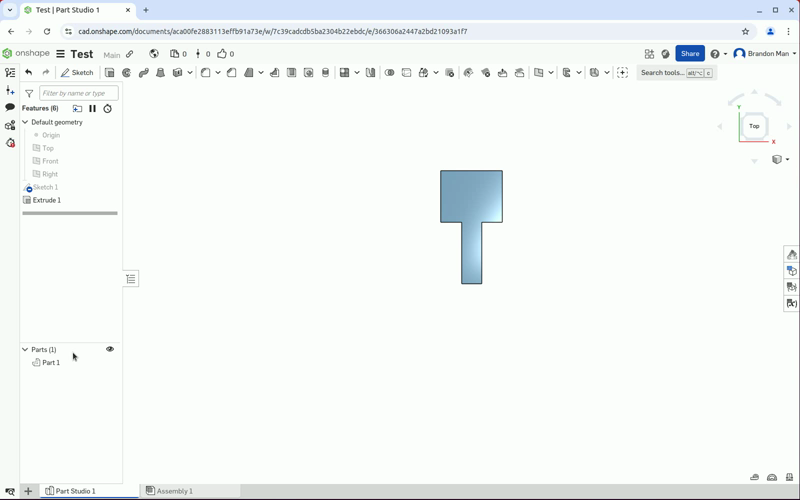
key(shift+p)
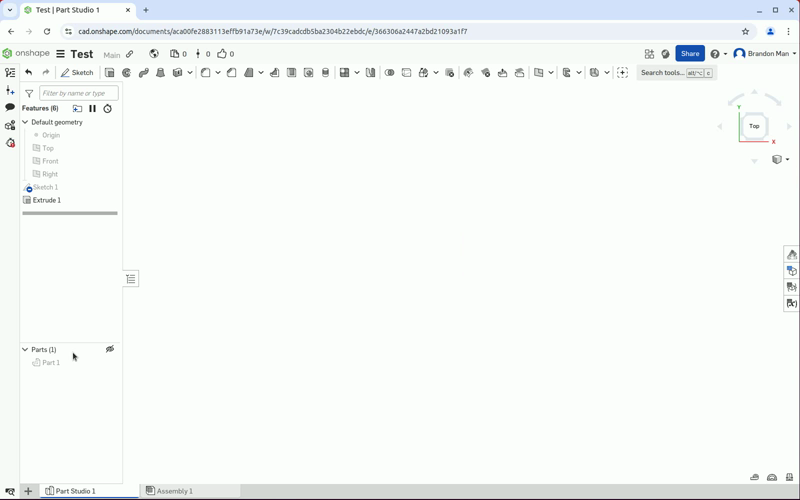
key(space)
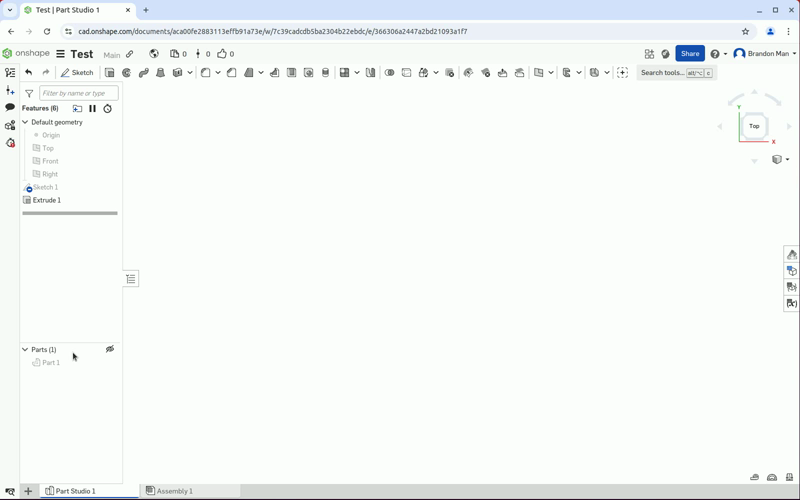
key_down(shift)
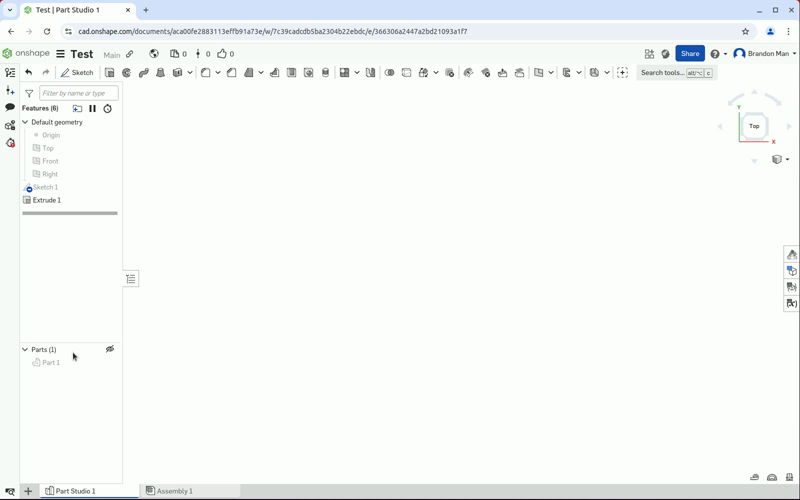
key(up)
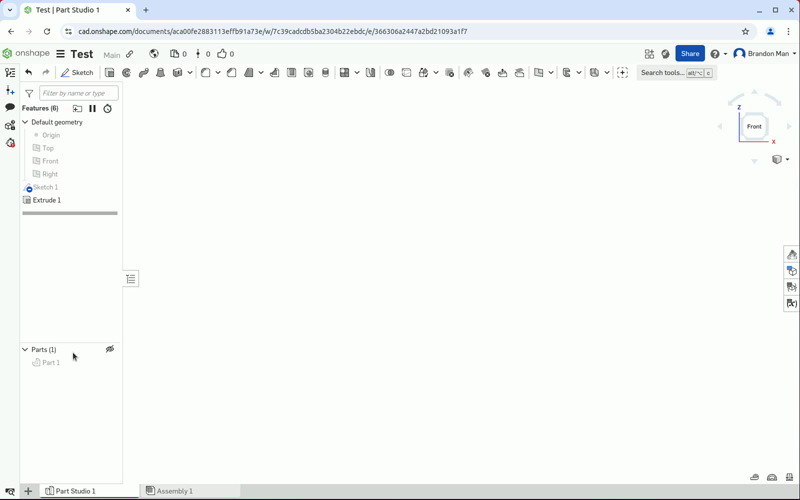
key_up(shift)
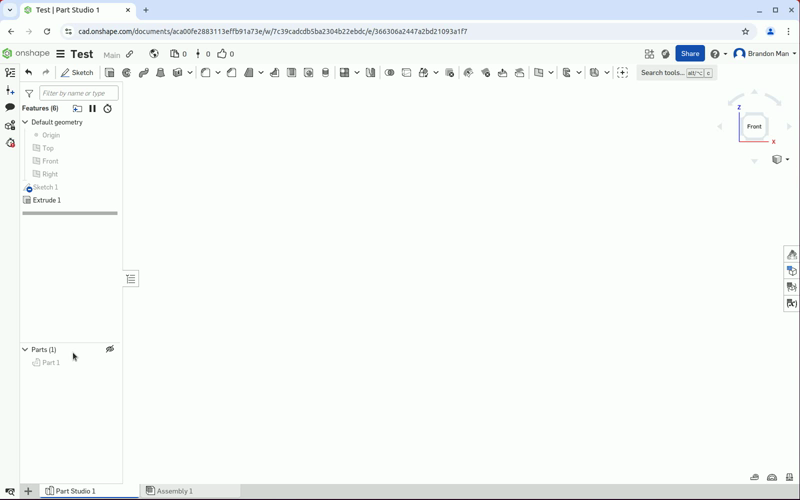
key(space)
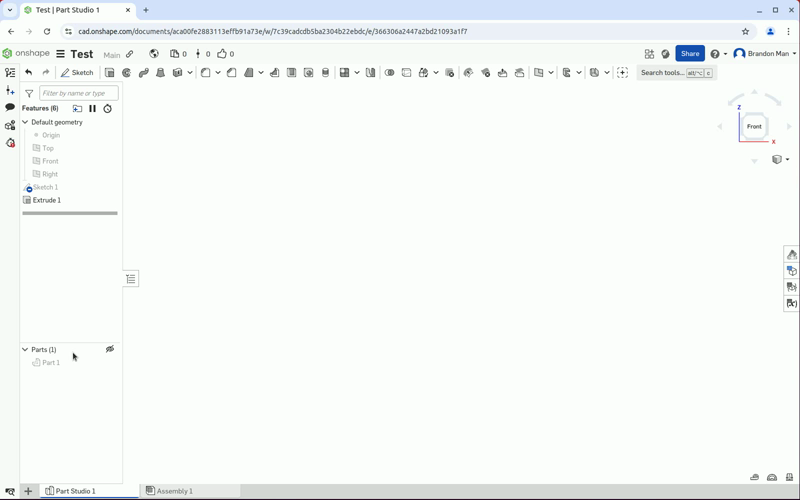
key_down(shift)
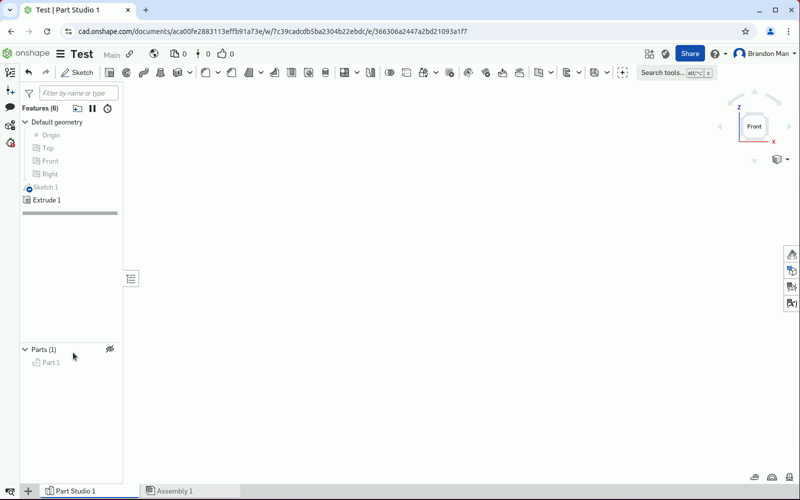
key(left)
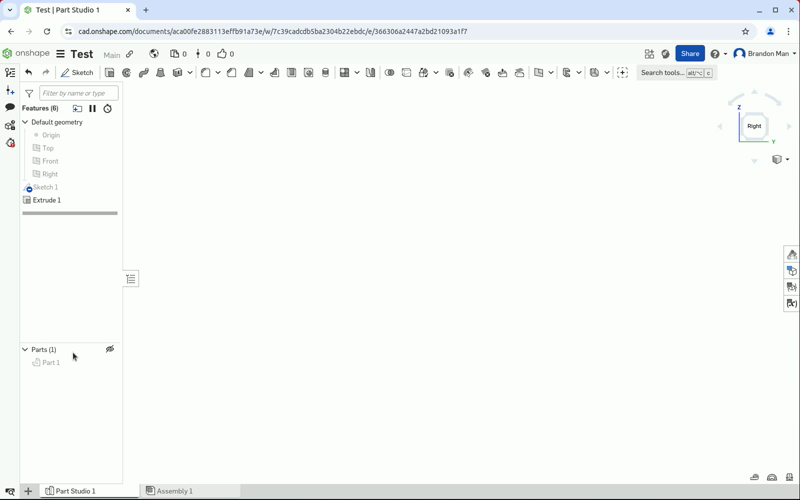
key_up(shift)
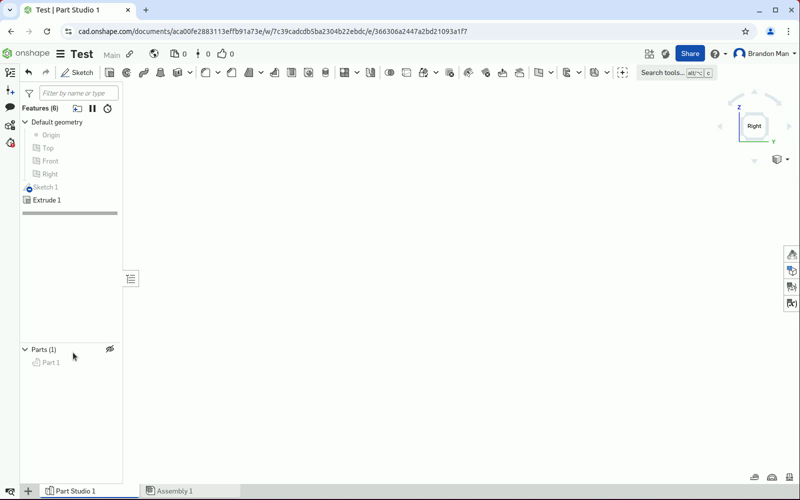
mouse_move(73, 352)
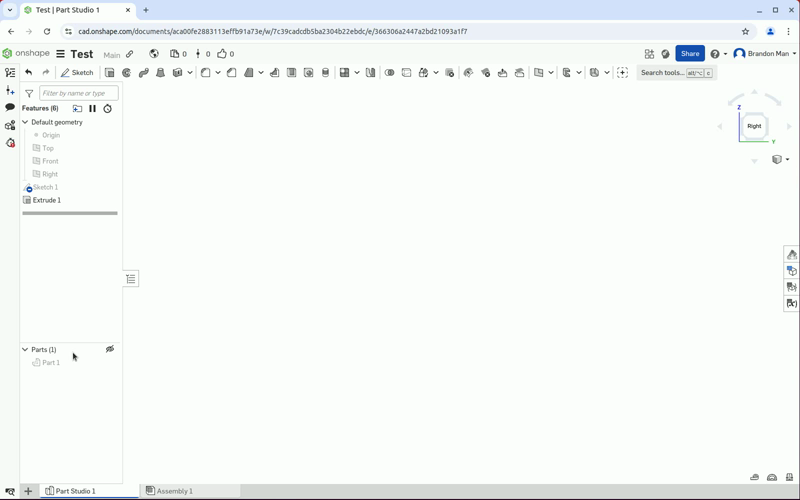
key(shift+y)
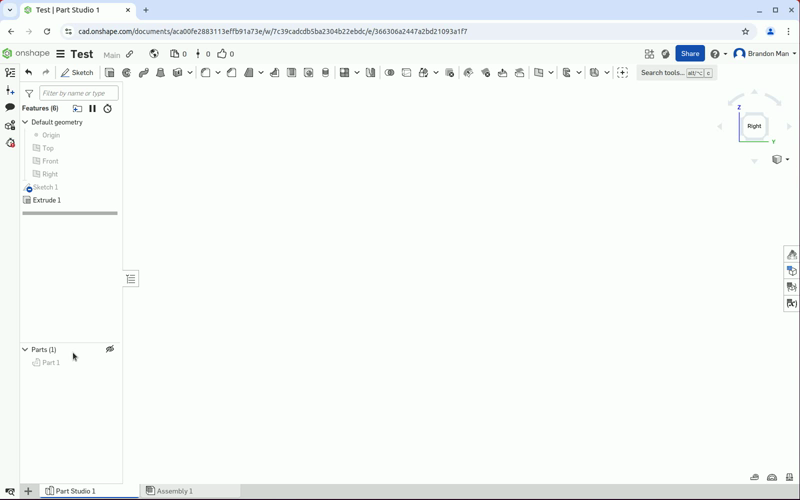
key(shift+s)
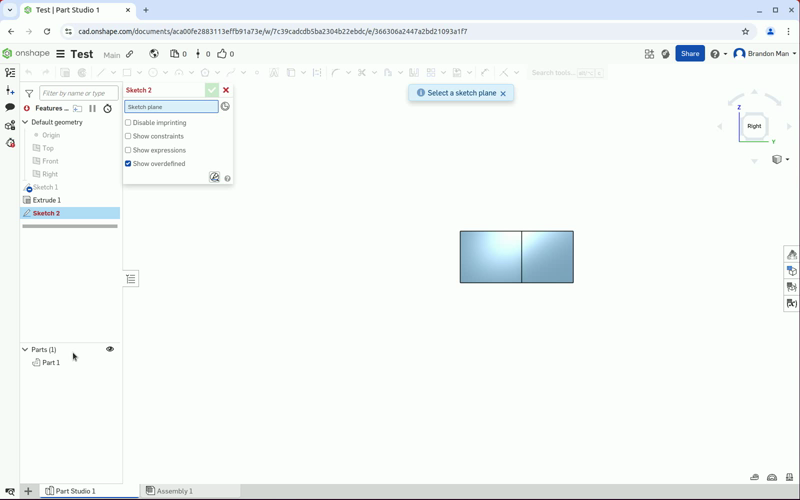
mouse_move(73, 176)
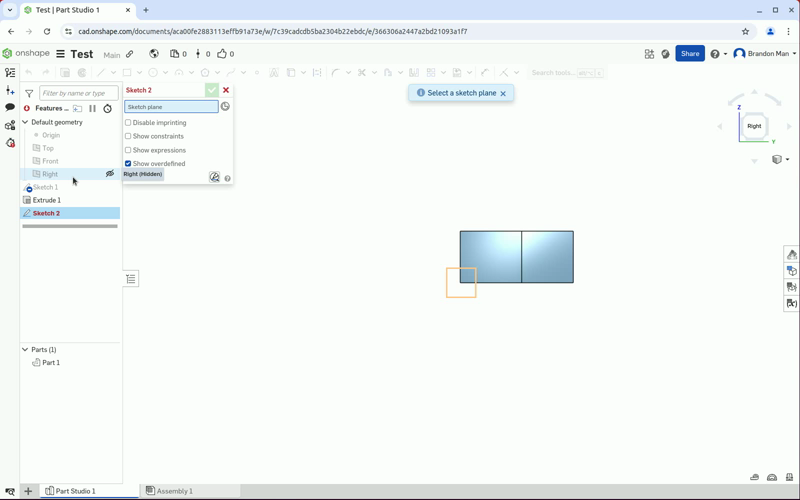
click(73, 176)
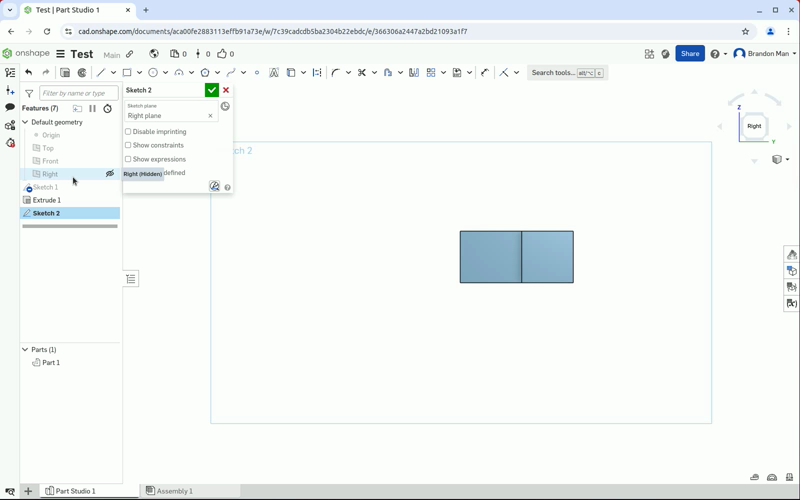
mouse_move(73, 352)
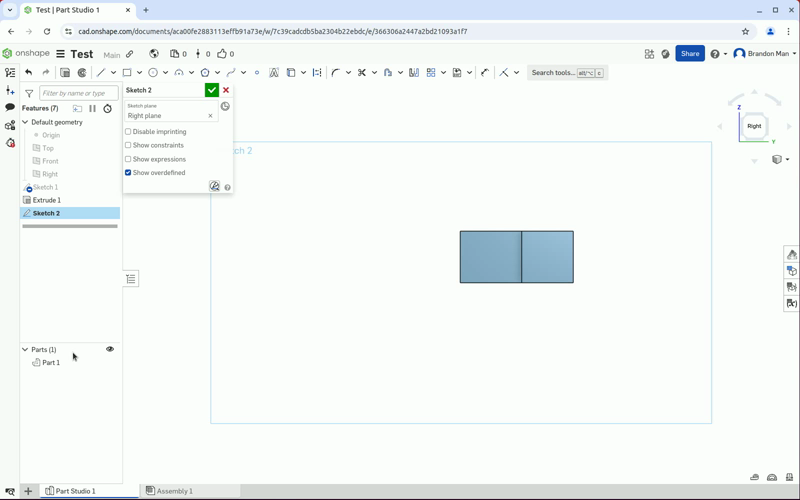
key(y)
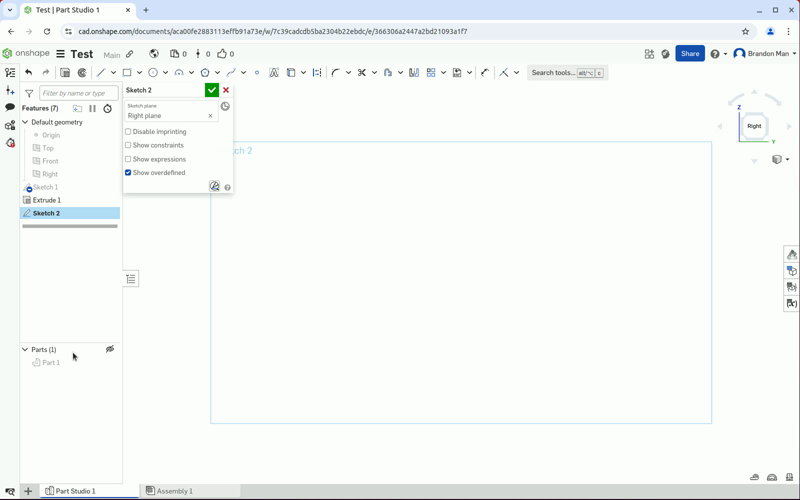
key(l)
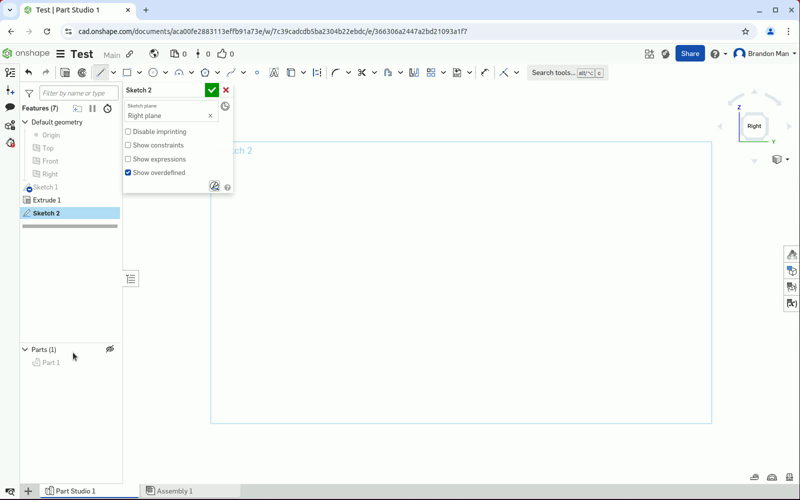
key_down(shift)
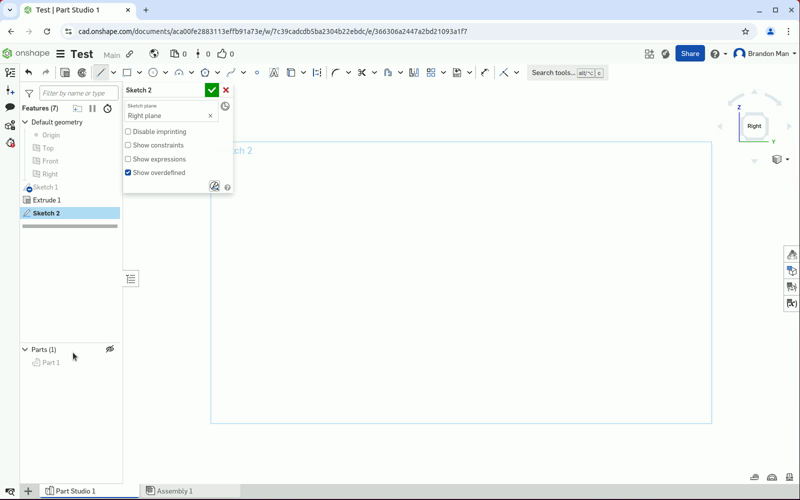
mouse_move(460, 282)
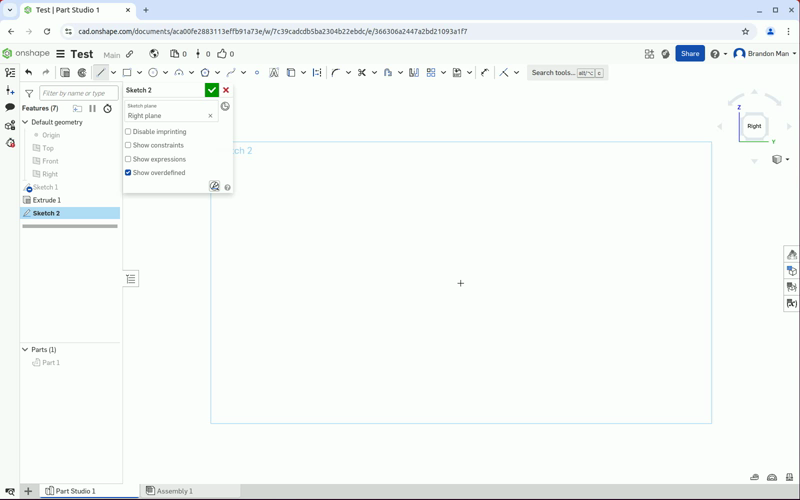
click(460, 282)
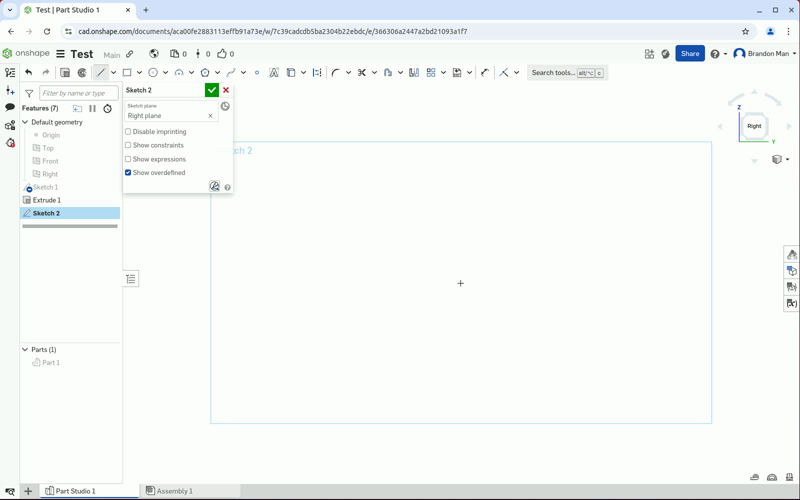
key_up(shift)
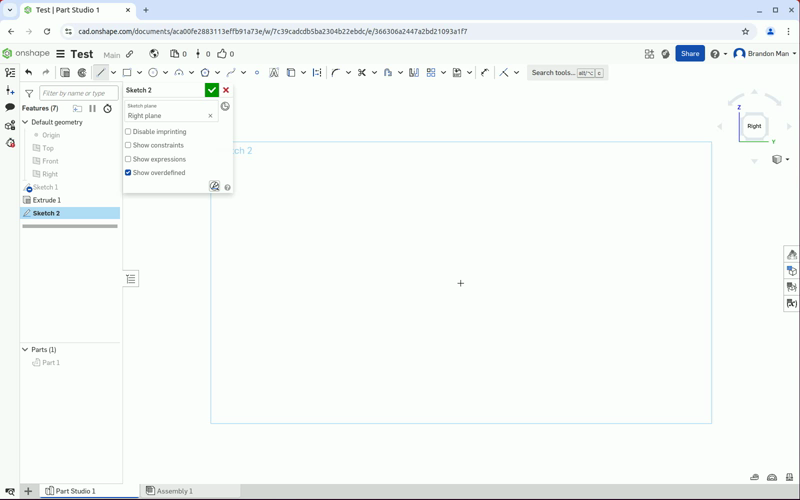
key_down(shift)
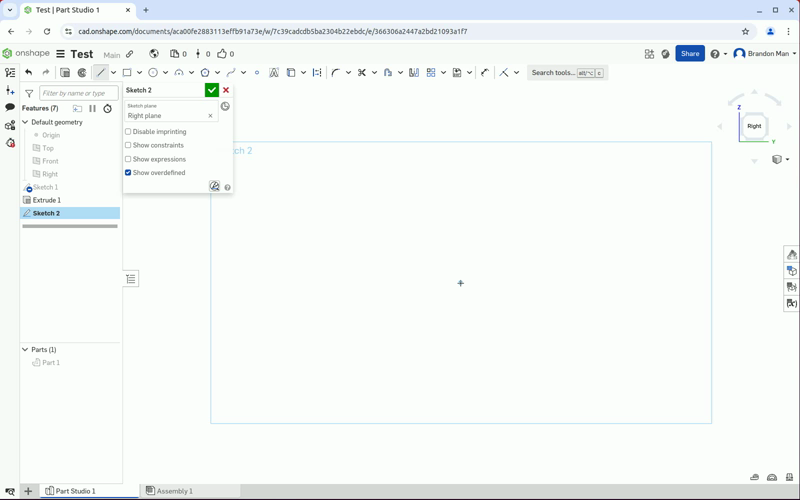
mouse_move(490, 282)
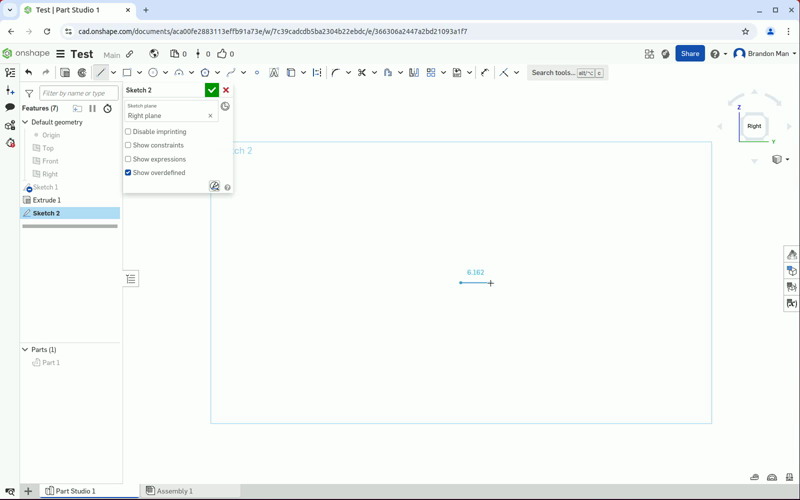
mouse_move(481, 230)
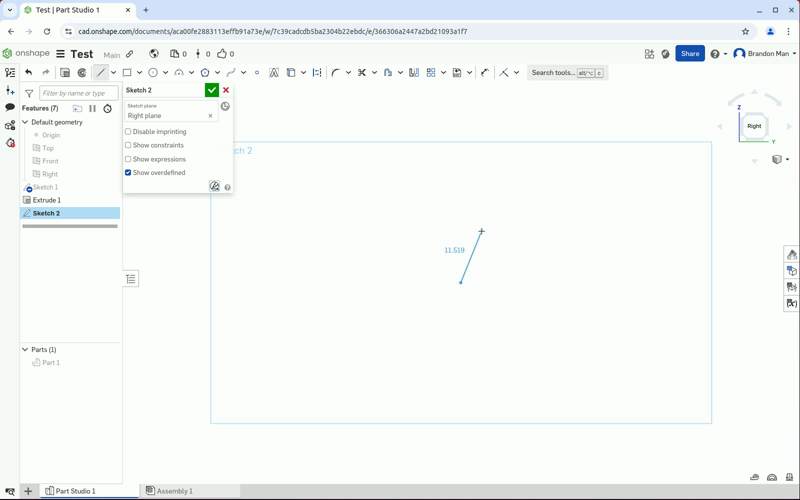
click(481, 230)
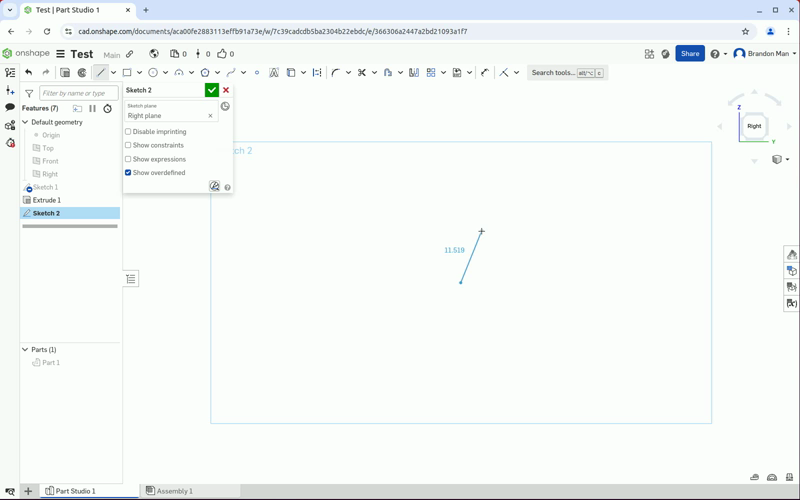
key_up(shift)
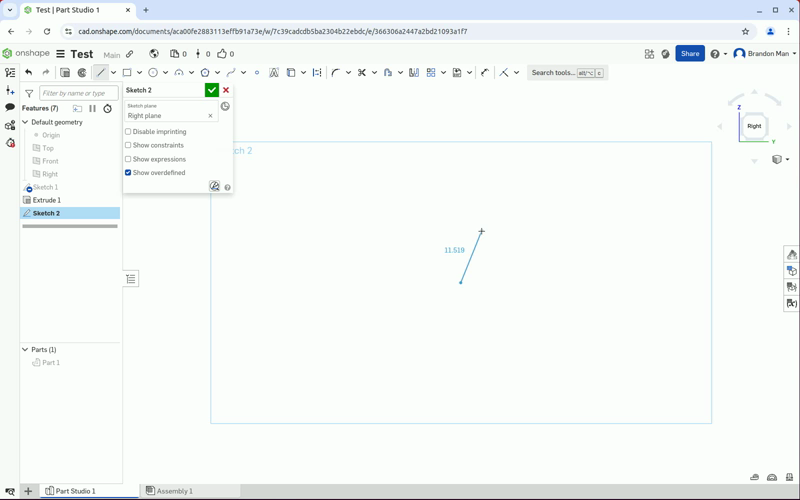
key_down(shift)
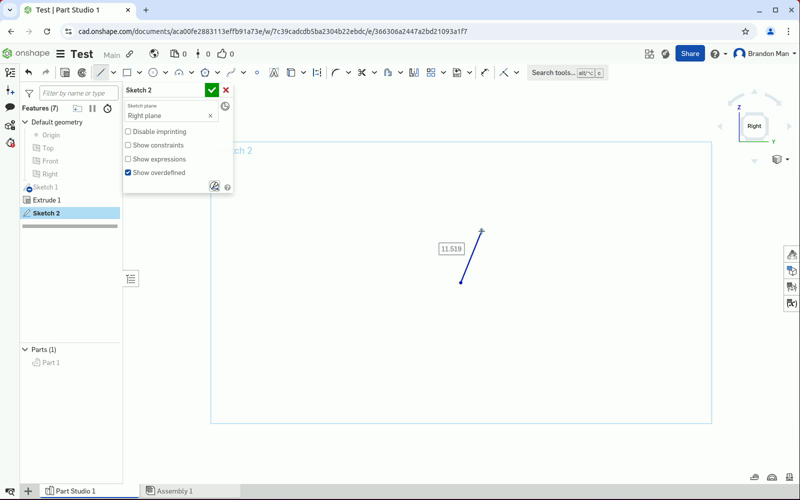
mouse_move(511, 230)
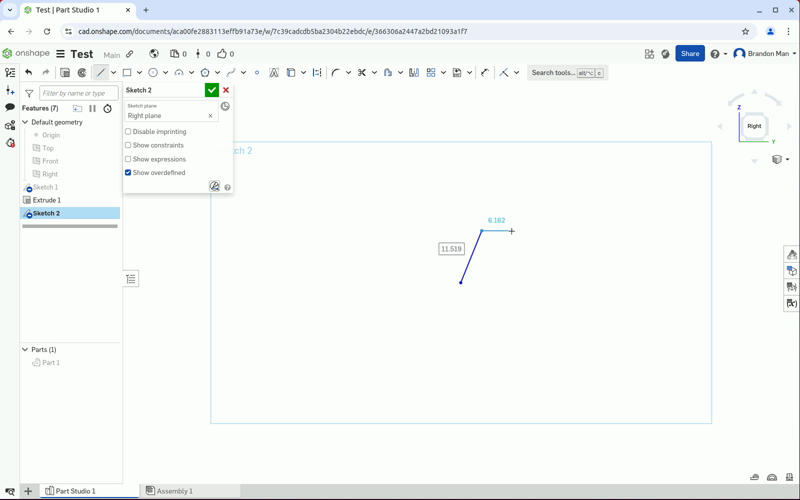
mouse_move(460, 230)
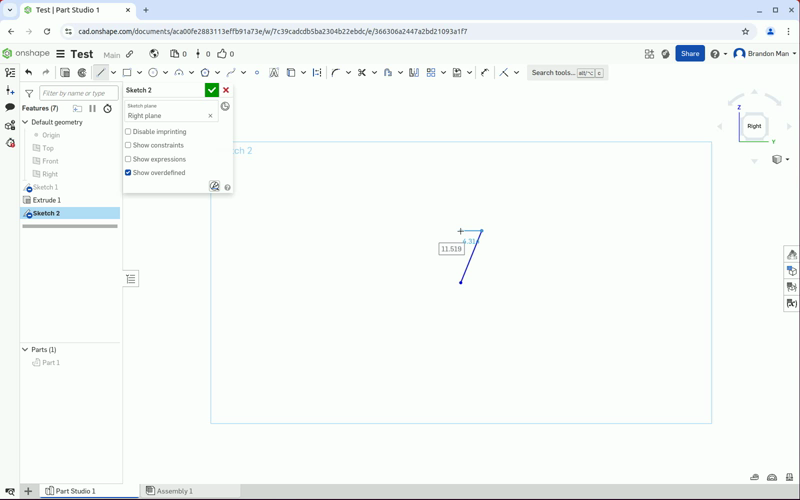
click(460, 230)
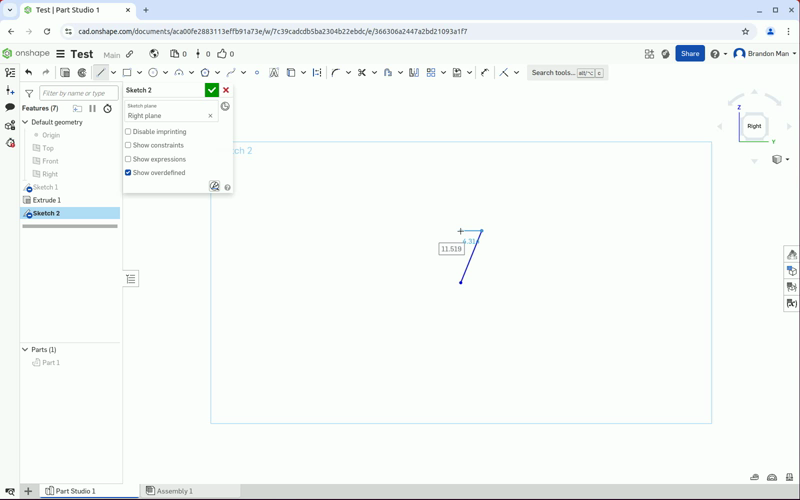
key_up(shift)
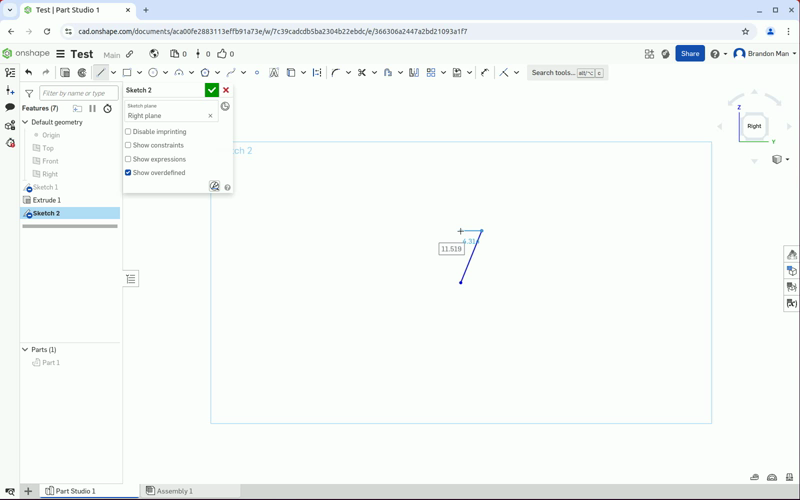
mouse_move(490, 230)
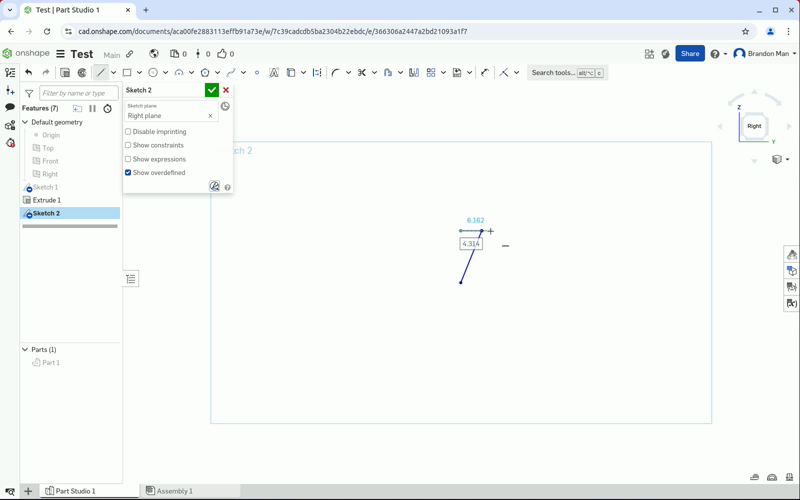
key_down(shift)
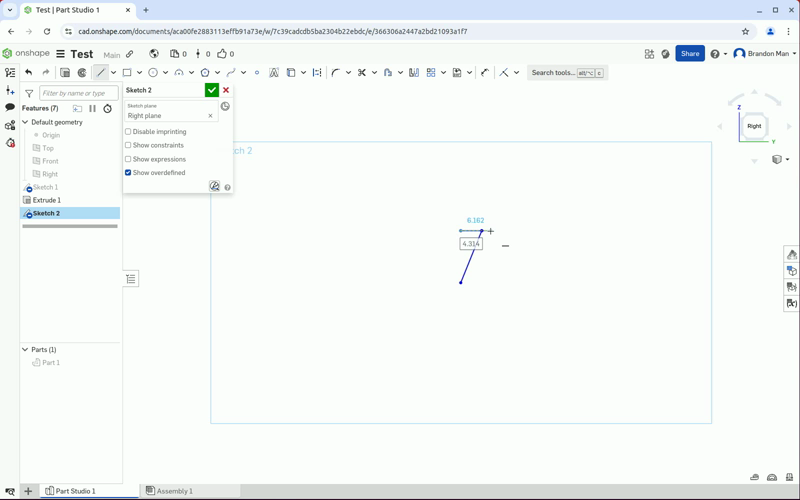
mouse_move(460, 282)
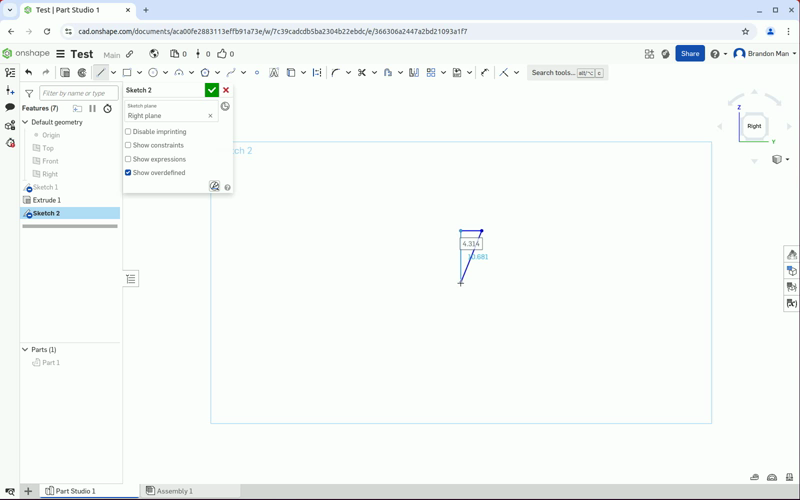
key_up(shift)
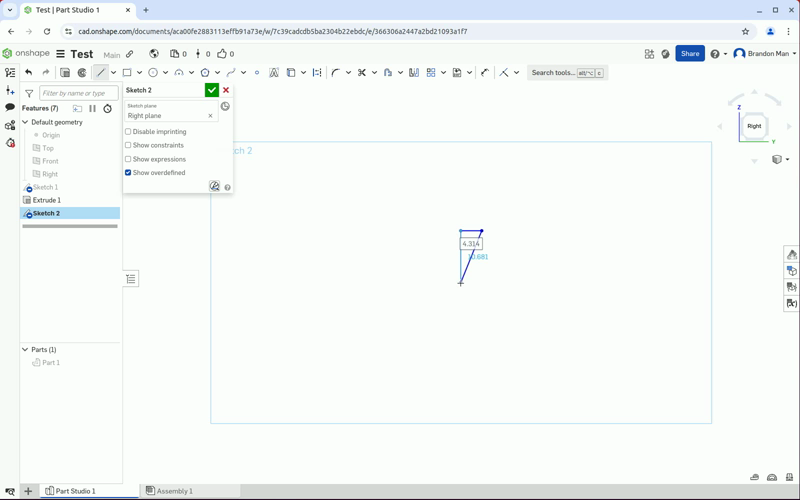
click(460, 282)
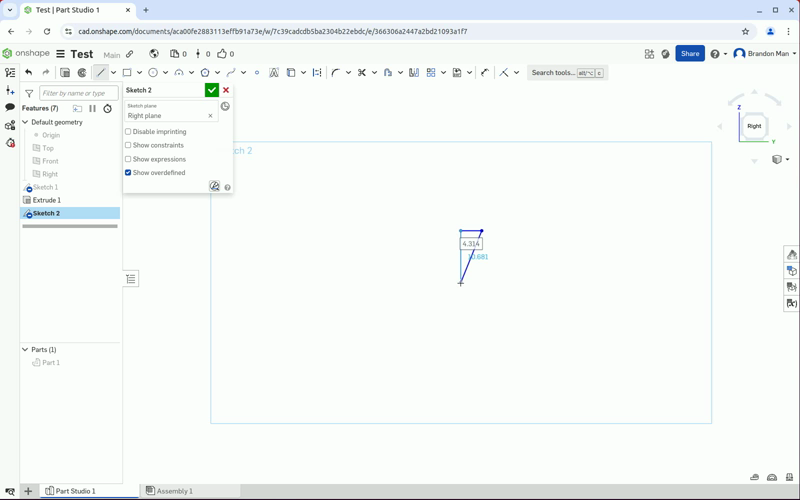
key(esc)
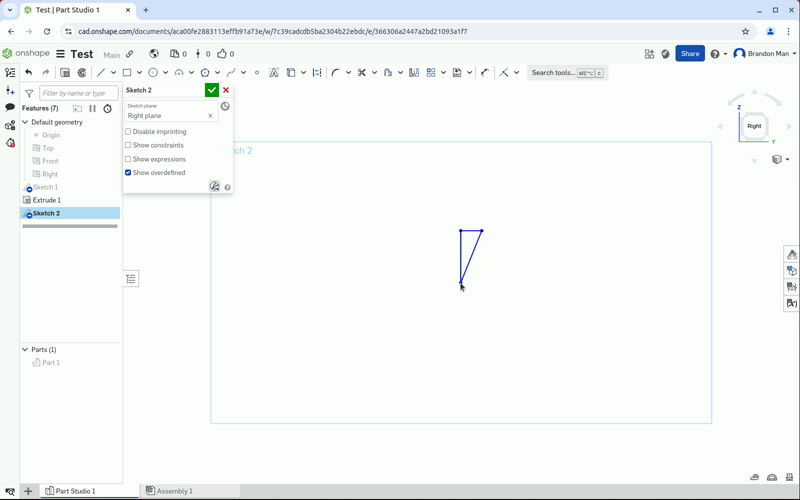
mouse_move(463, 271)
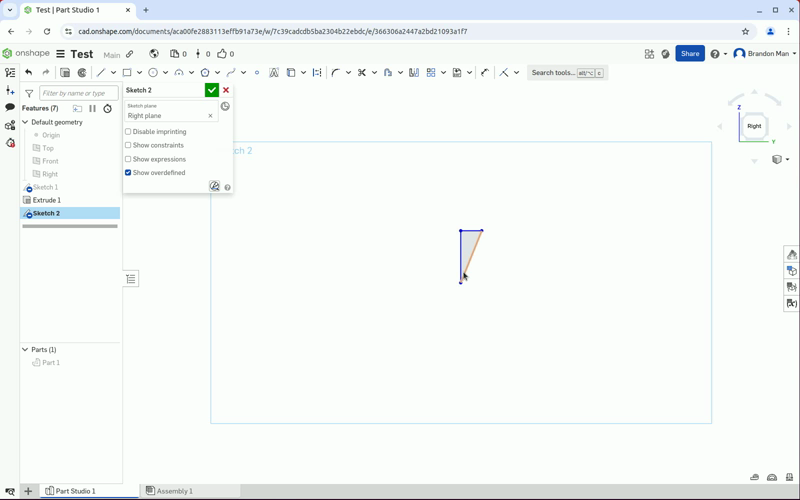
scroll(6)
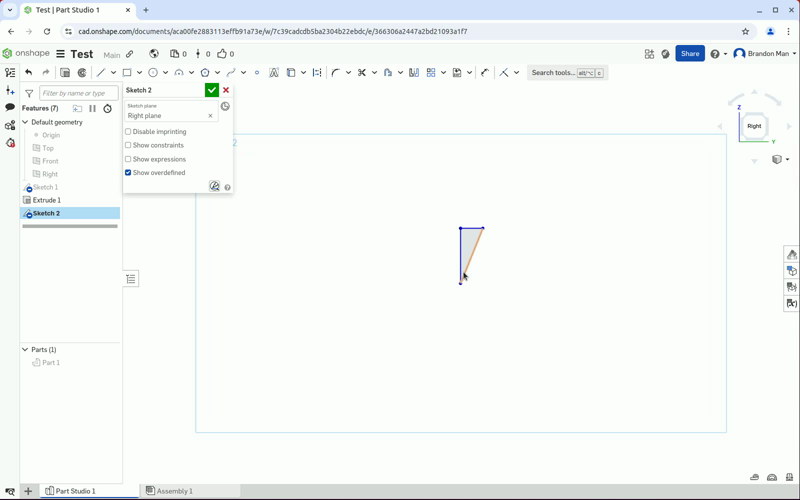
scroll(6)
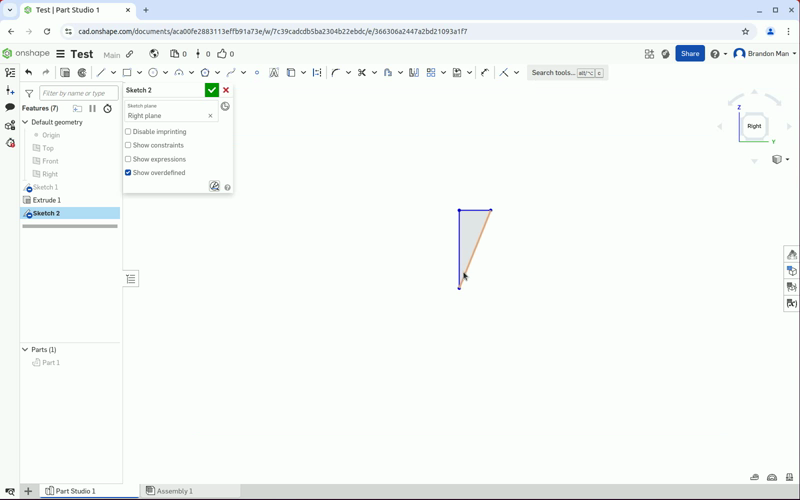
scroll(6)
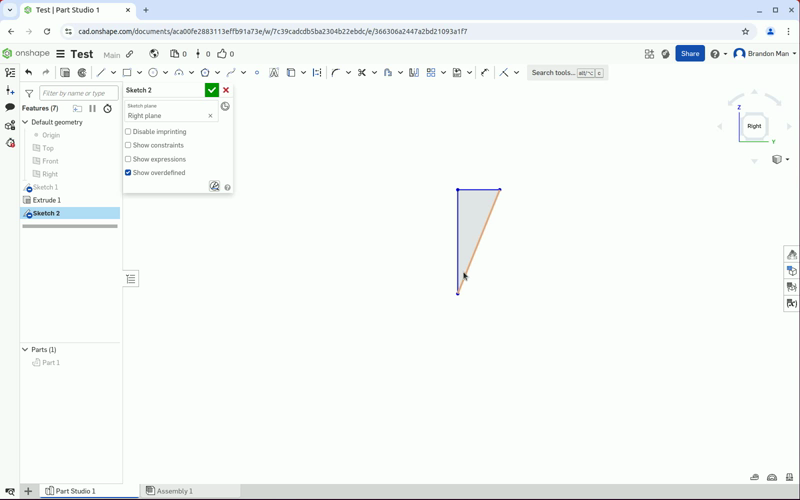
scroll(6)
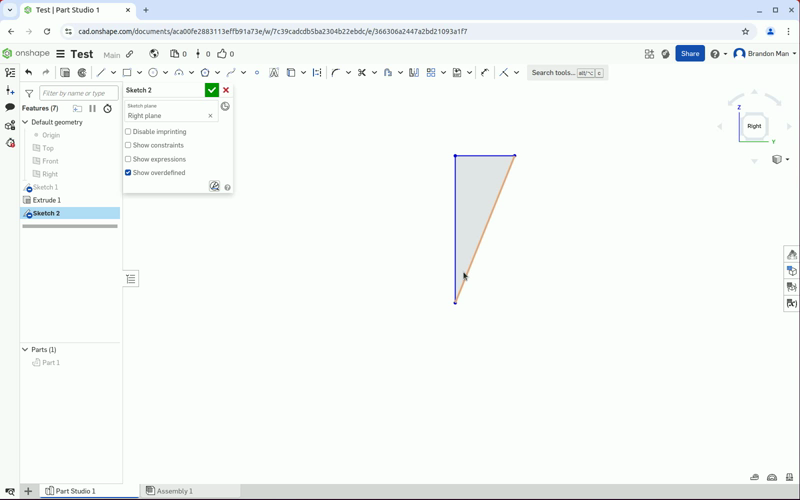
scroll(6)
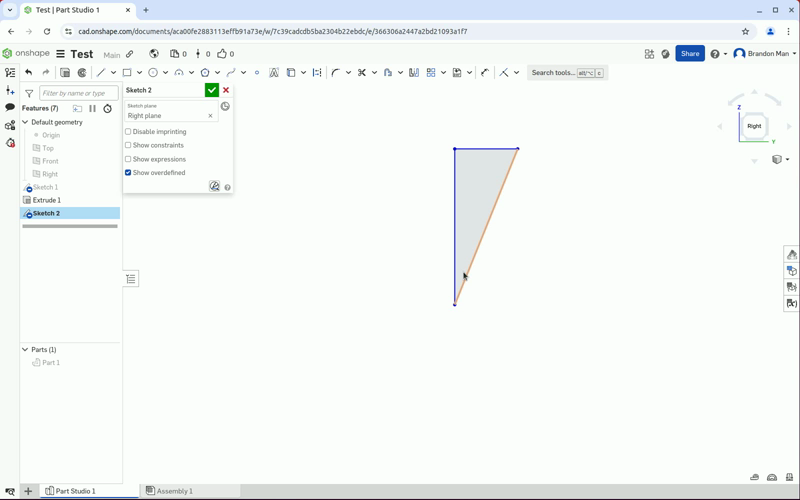
scroll(6)
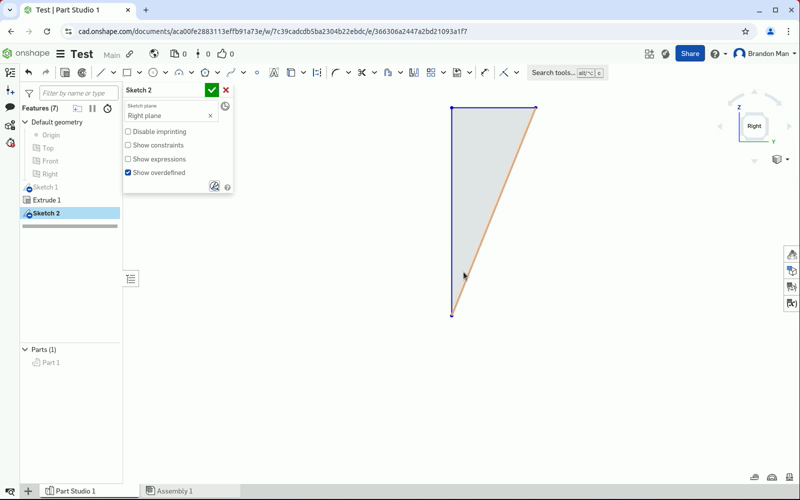
scroll(6)
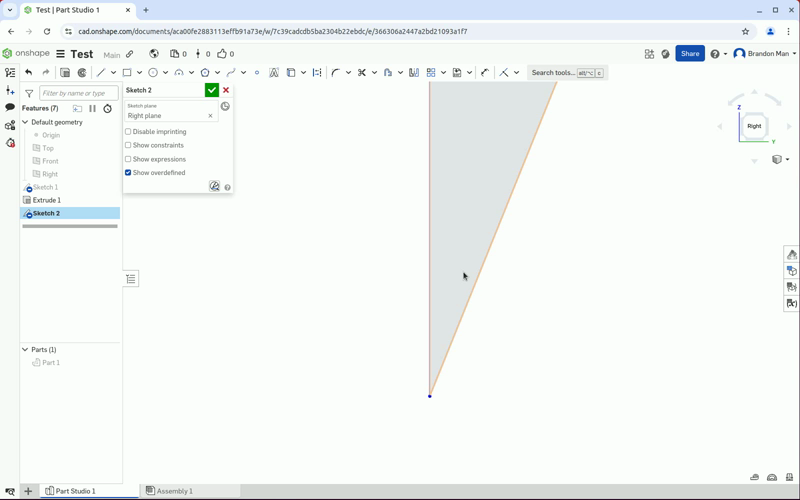
click(463, 271)
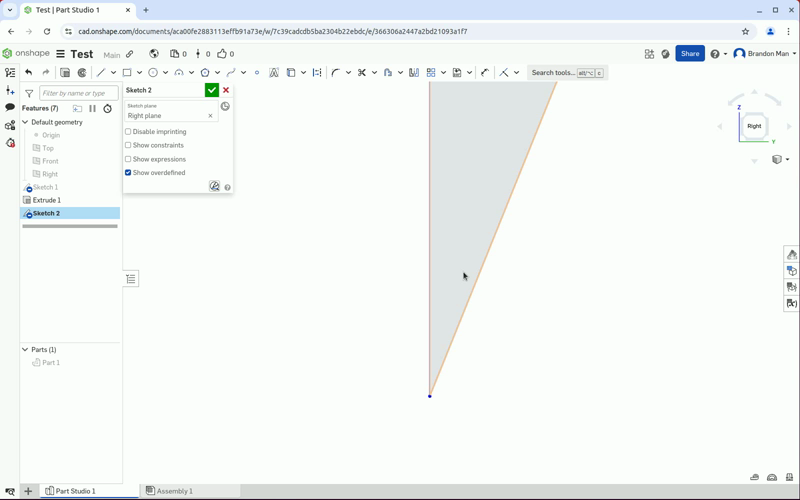
scroll(-6)
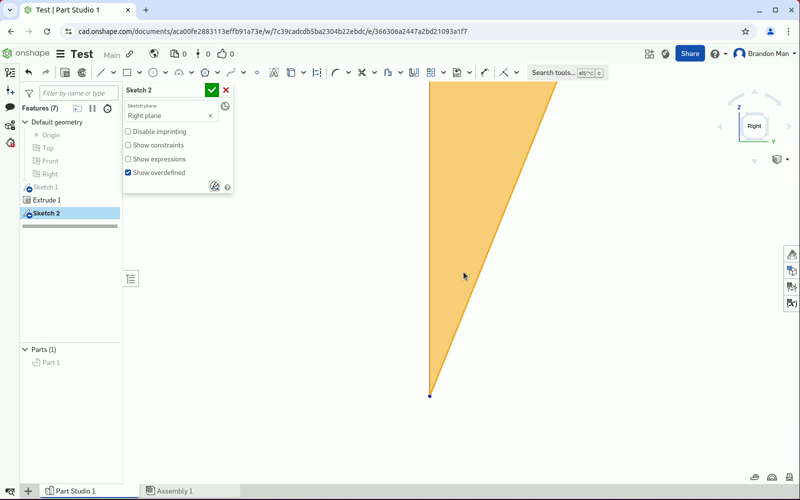
scroll(-6)
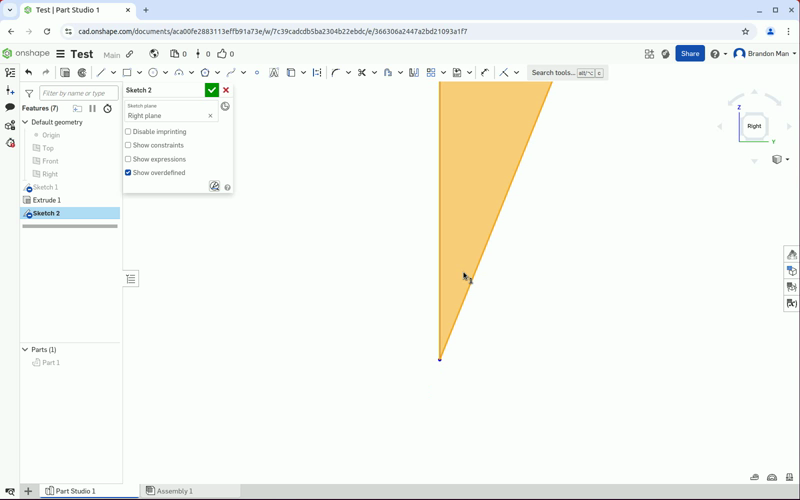
scroll(-6)
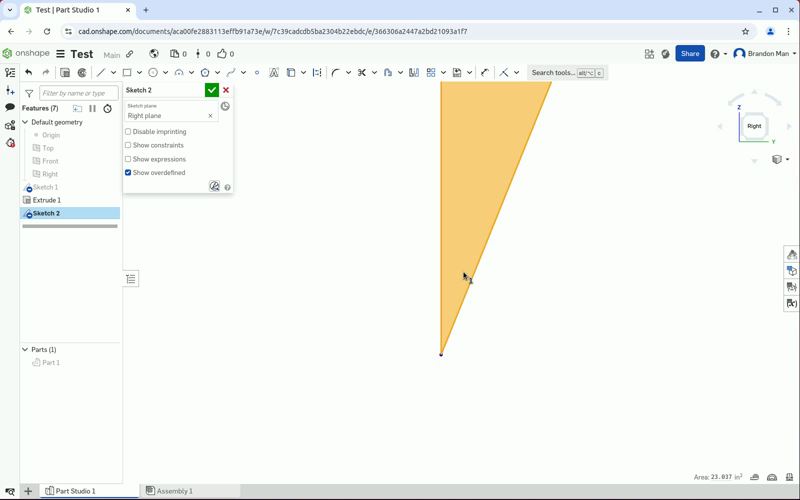
scroll(-6)
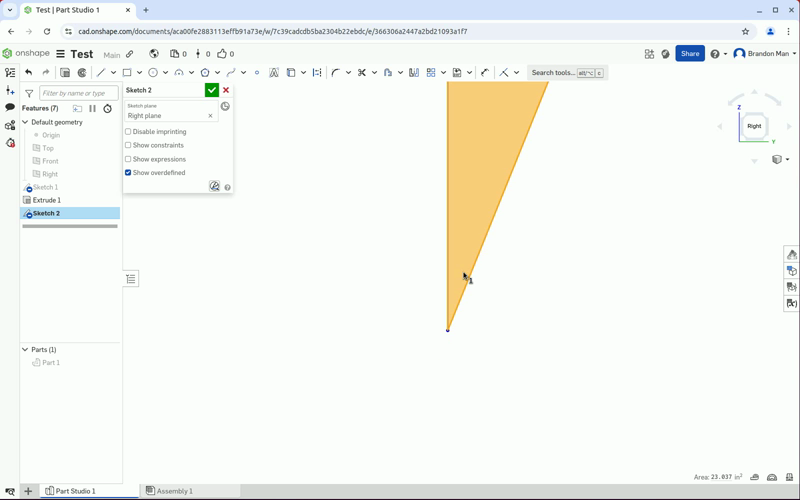
scroll(-6)
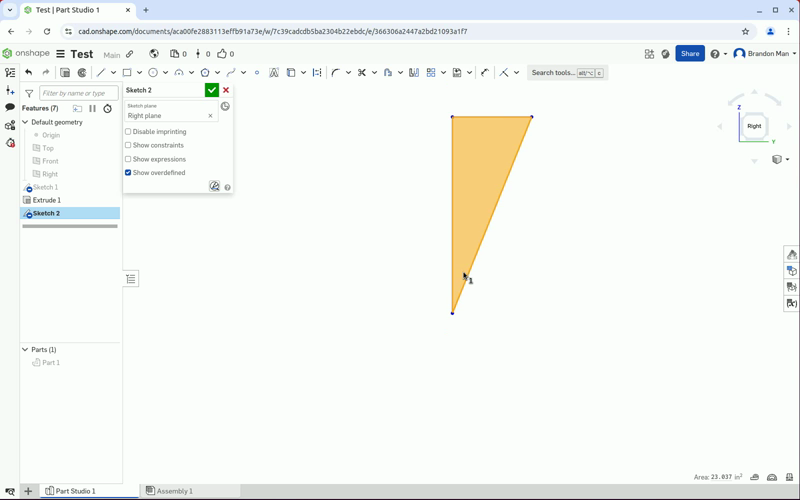
scroll(-6)
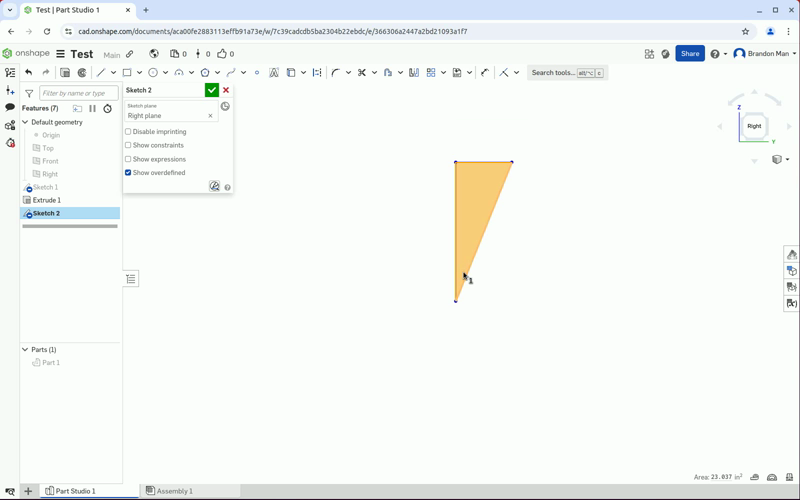
scroll(-6)
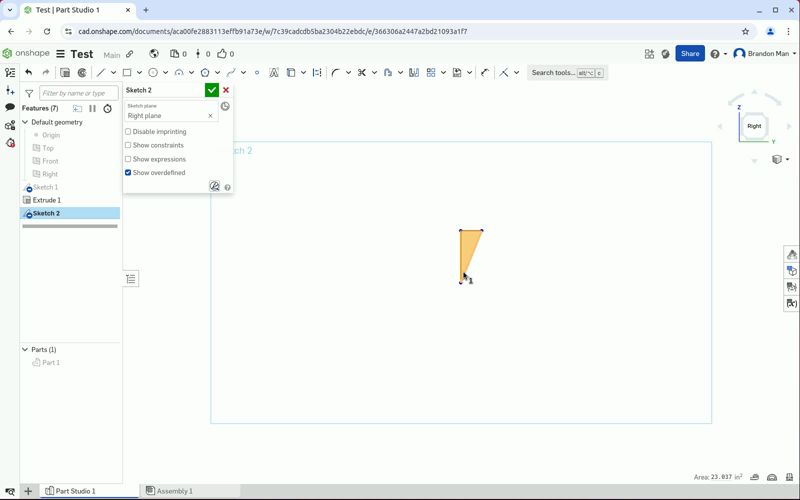
mouse_move(73, 352)
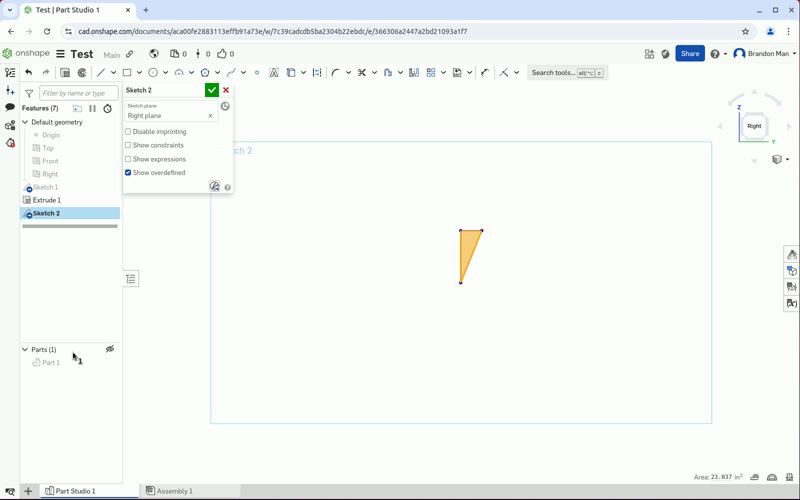
key(shift+y)
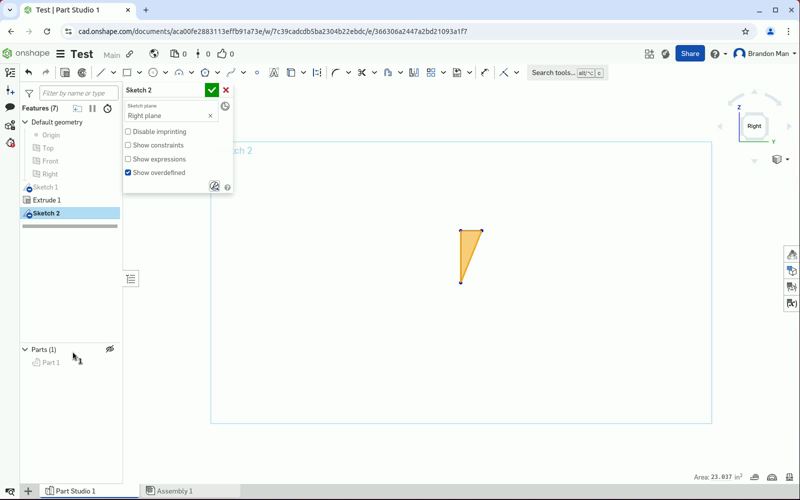
key(shift+e)
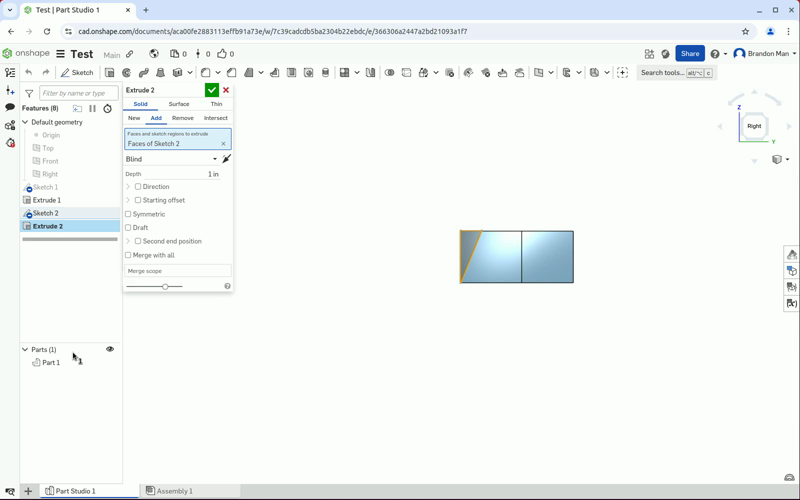
mouse_move(143, 106)
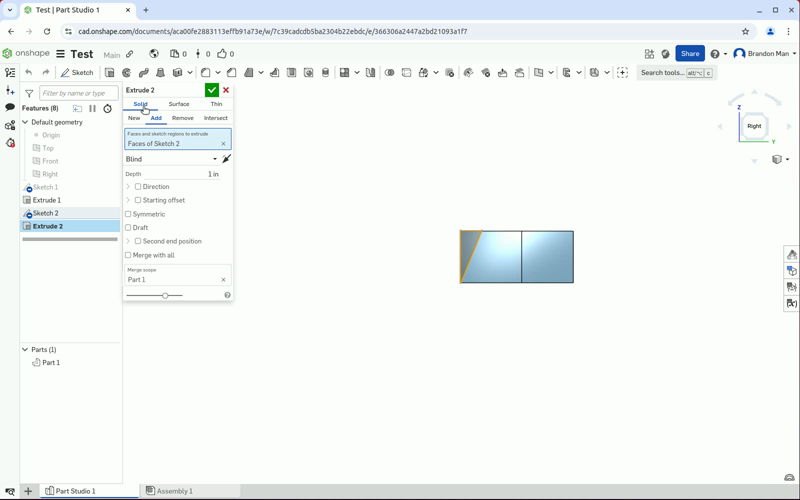
click(143, 106)
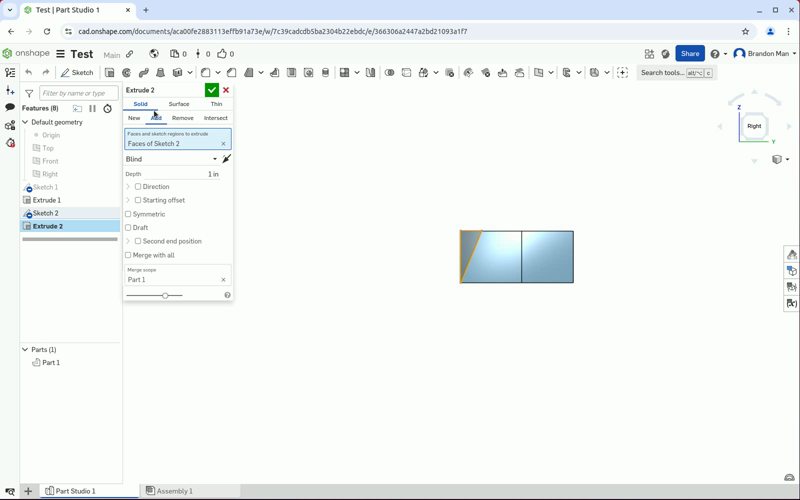
mouse_move(186, 120)
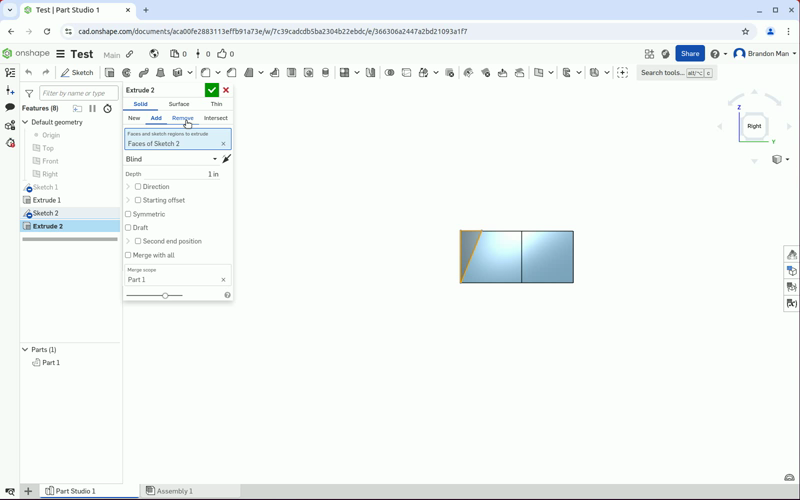
click(186, 120)
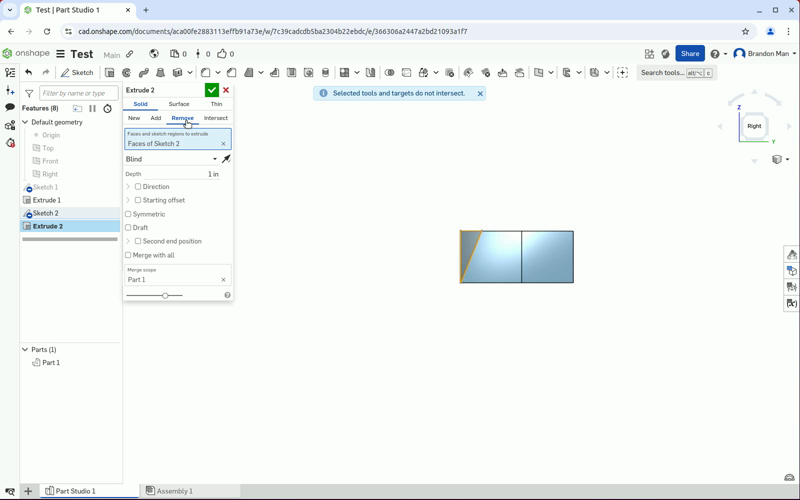
key(tab, 4)
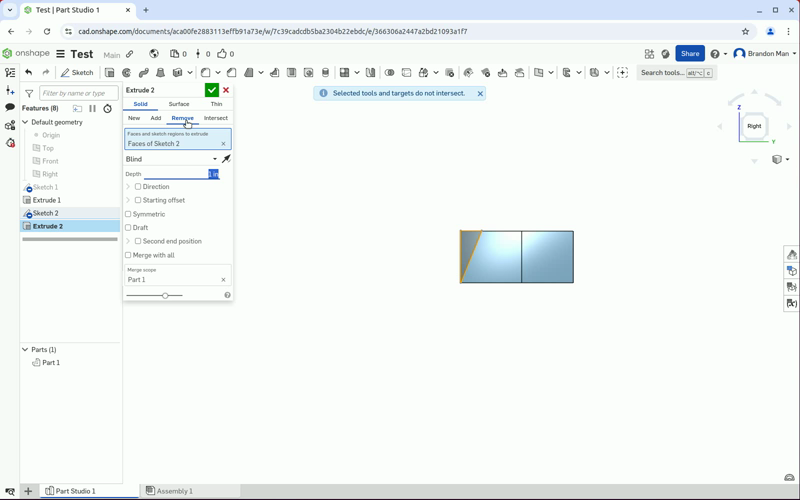
text(-8.425)
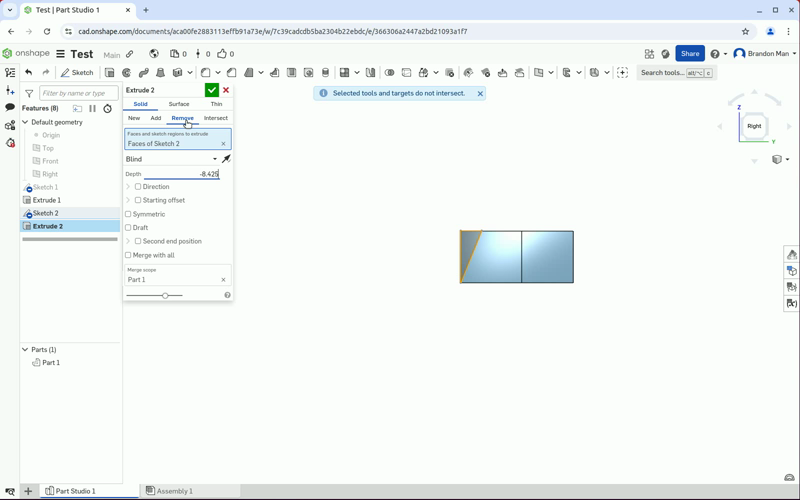
key(tab, 6)
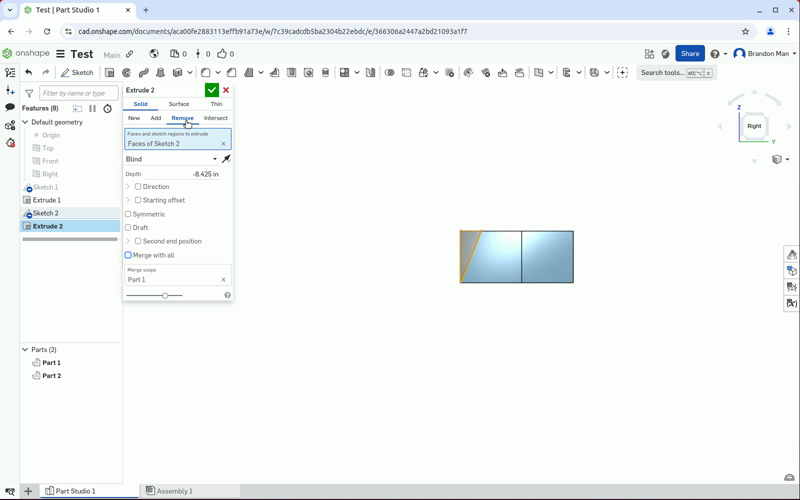
key(space)
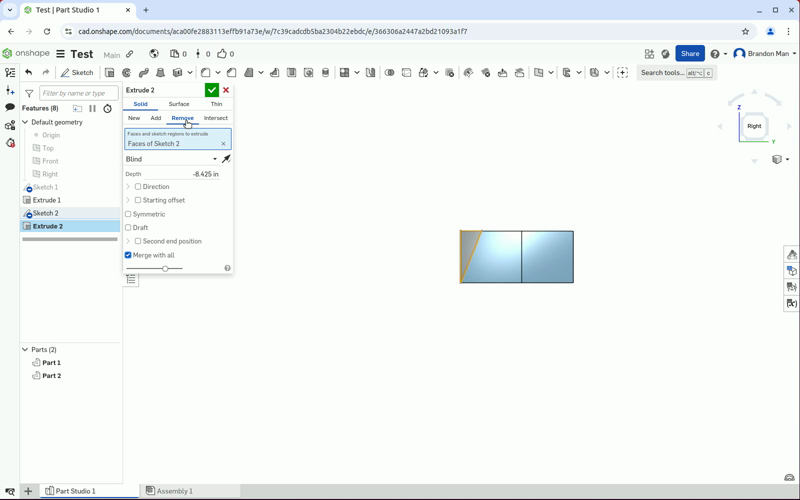
key(enter)
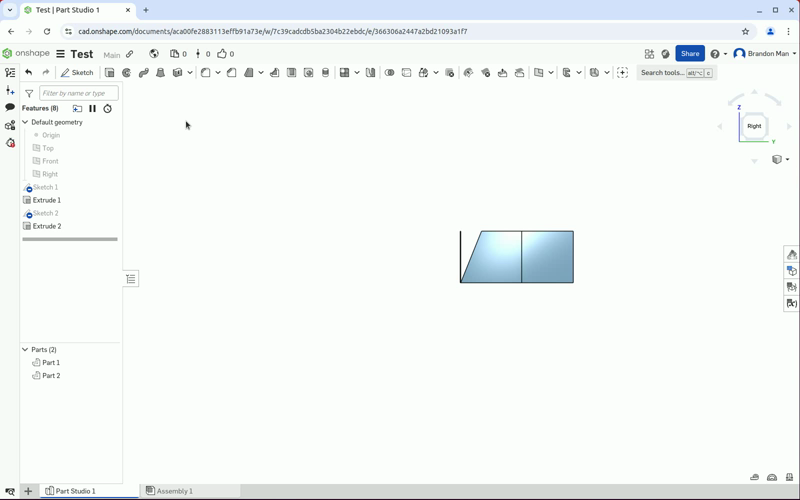
key(shift+h)
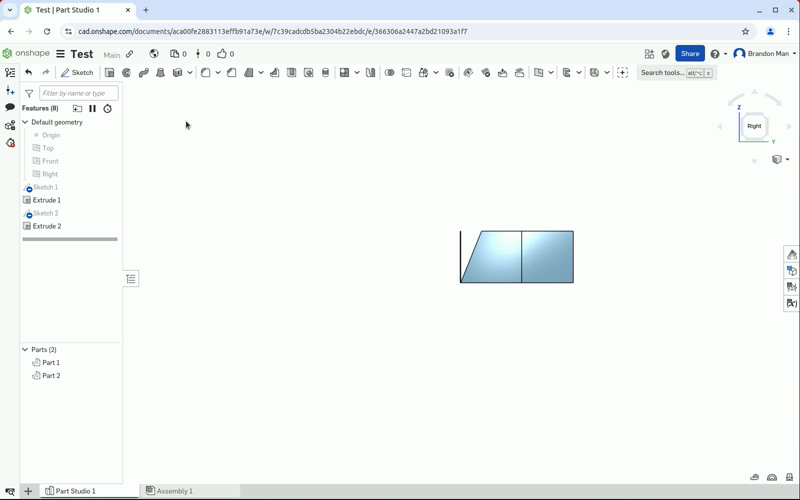
key(shift+h)
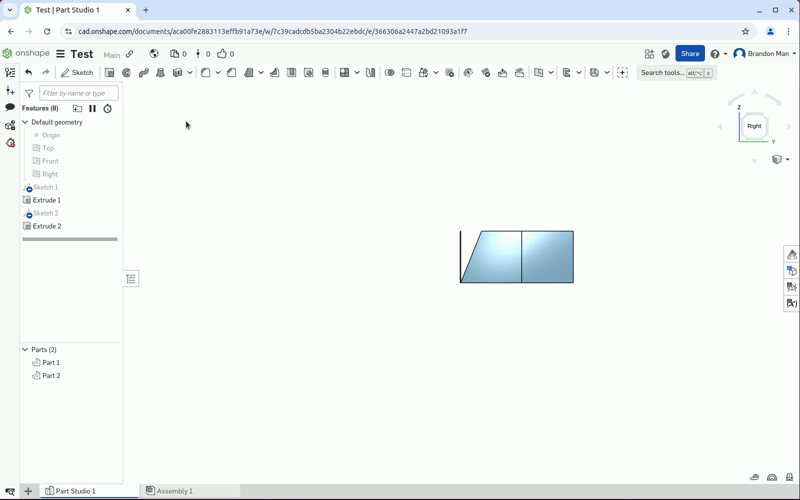
mouse_move(73, 189)
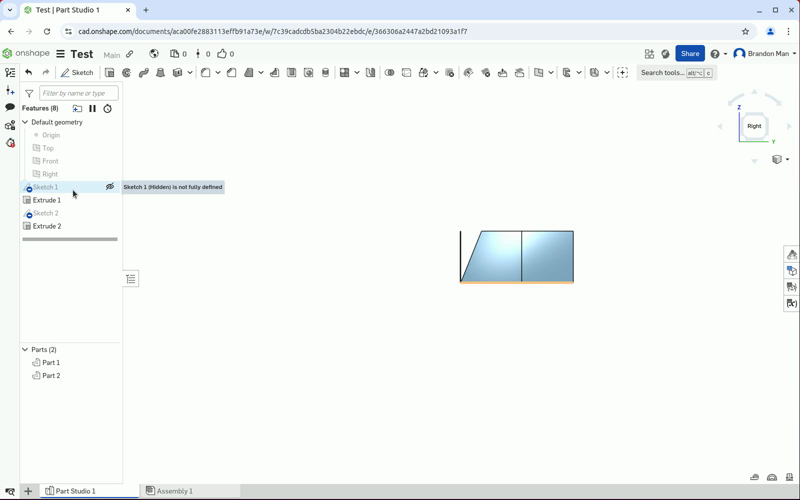
click(73, 189)
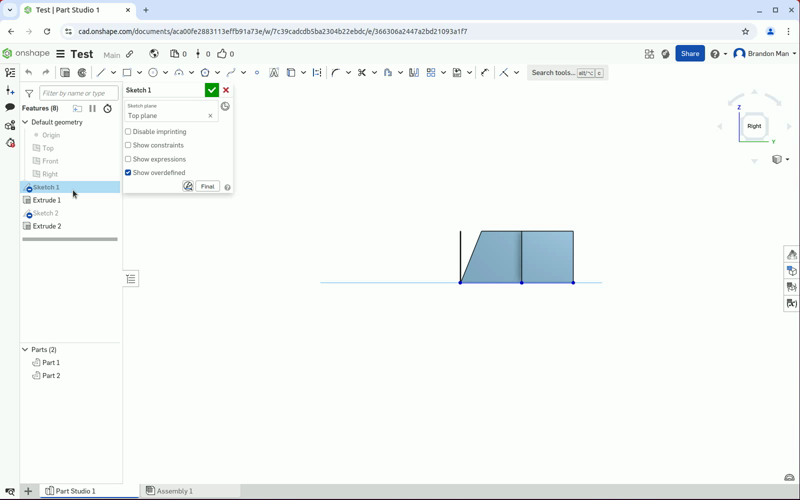
mouse_move(229, 92)
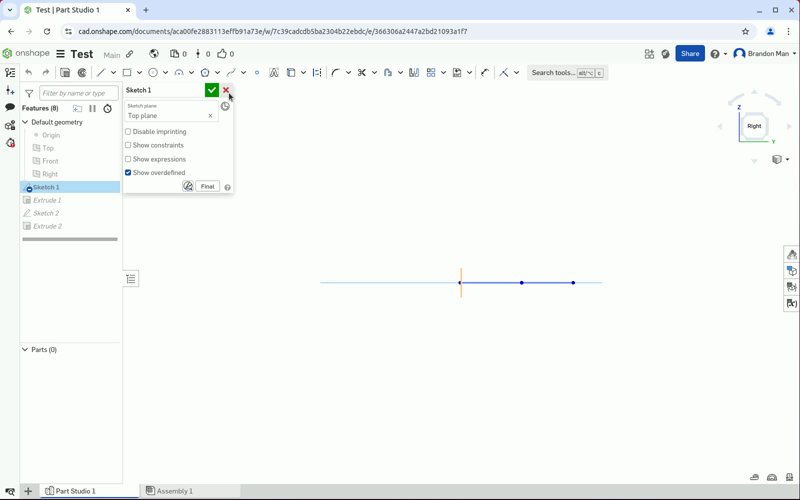
click(229, 92)
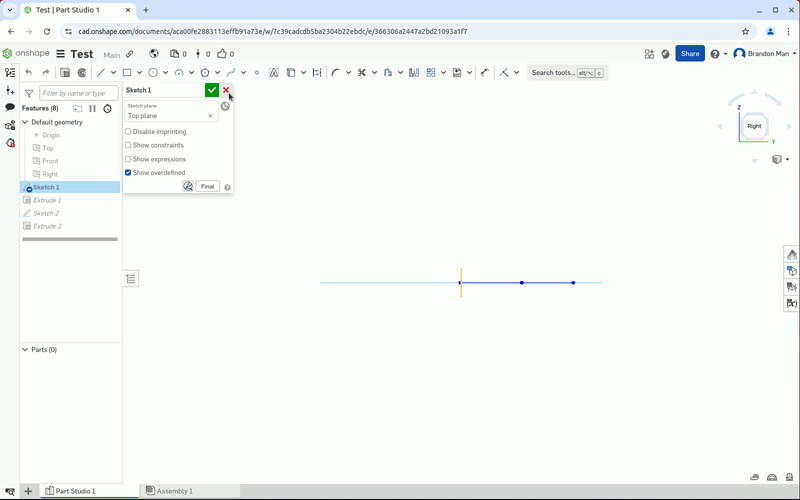
key(shift+s)
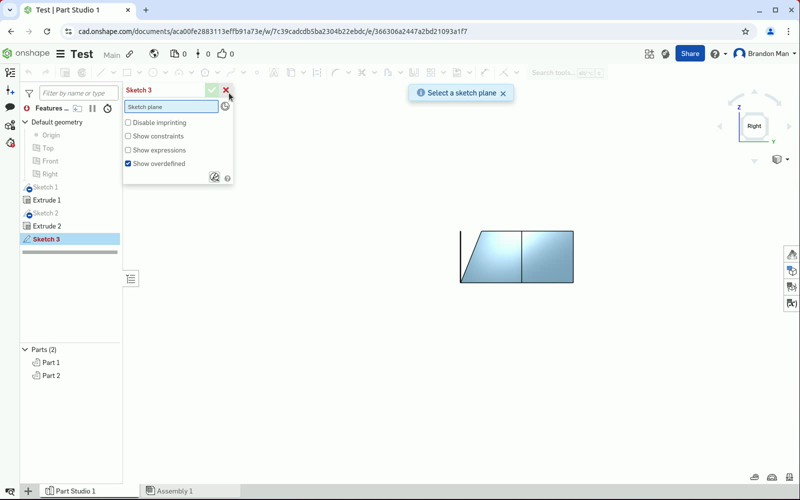
mouse_move(73, 176)
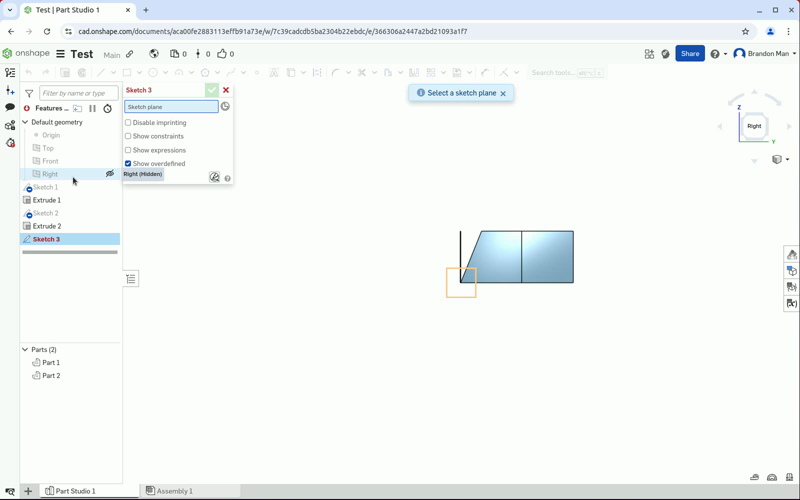
click(73, 176)
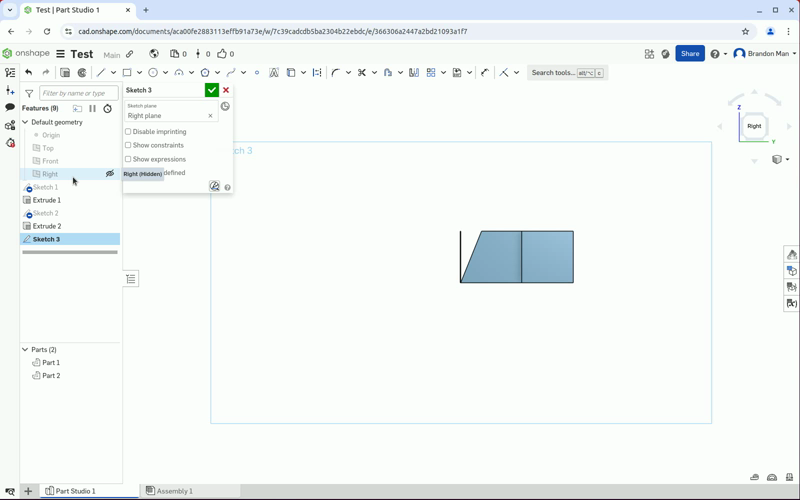
mouse_move(73, 352)
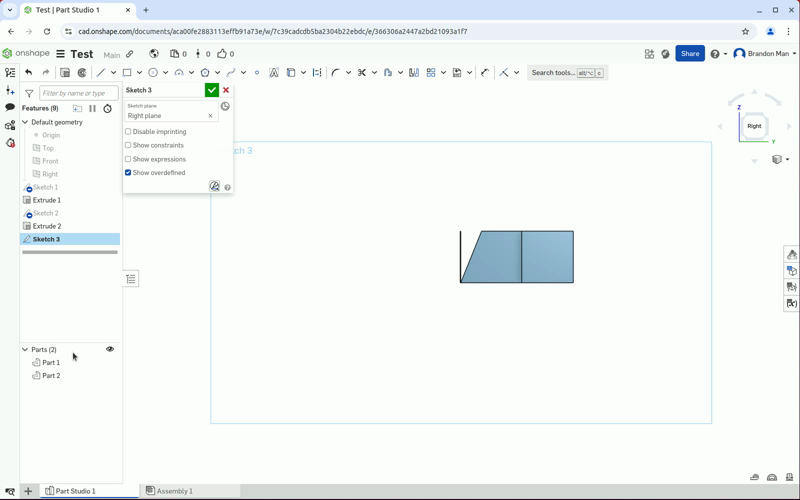
key(y)
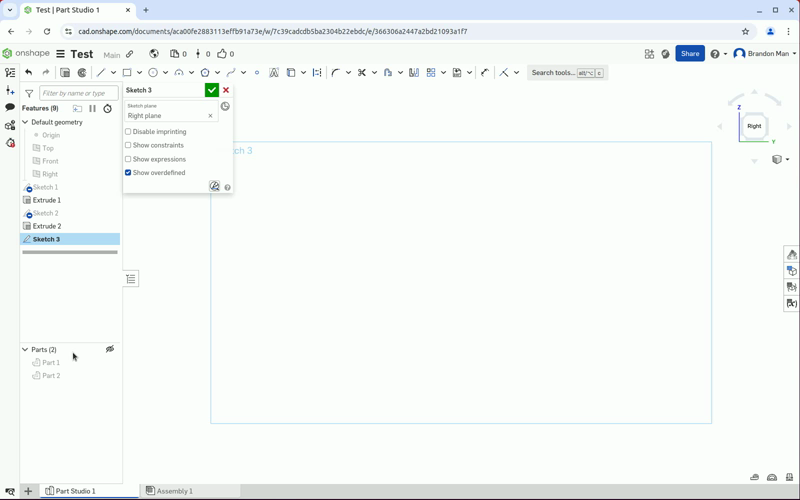
key(l)
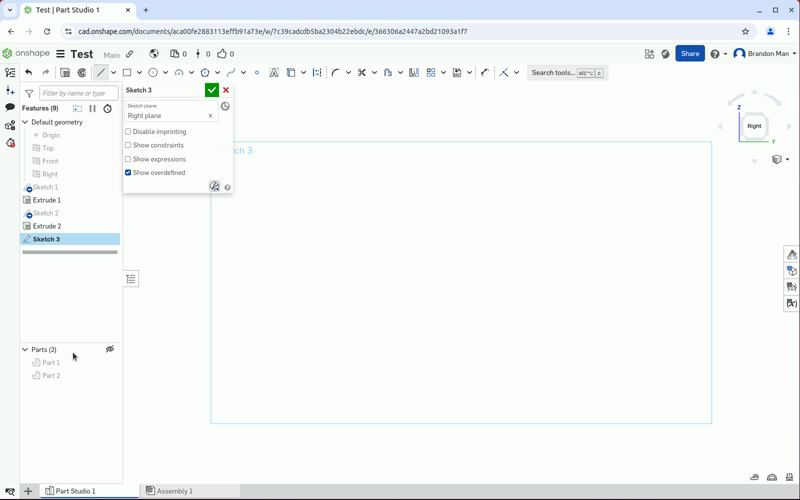
key_down(shift)
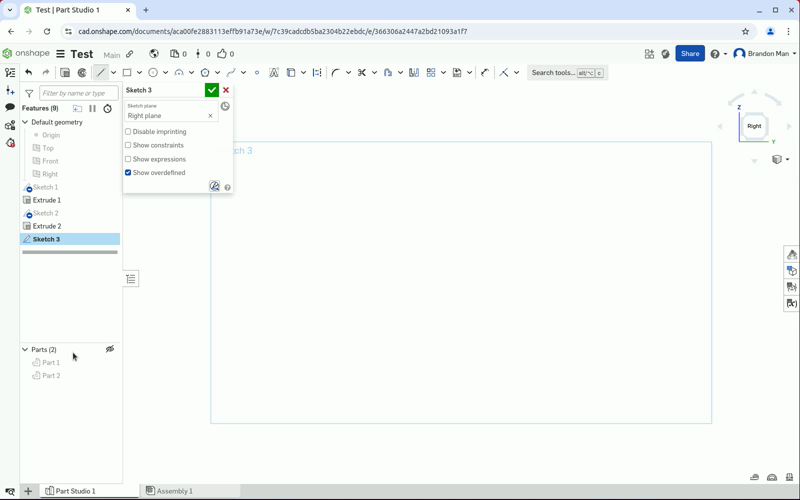
mouse_move(521, 282)
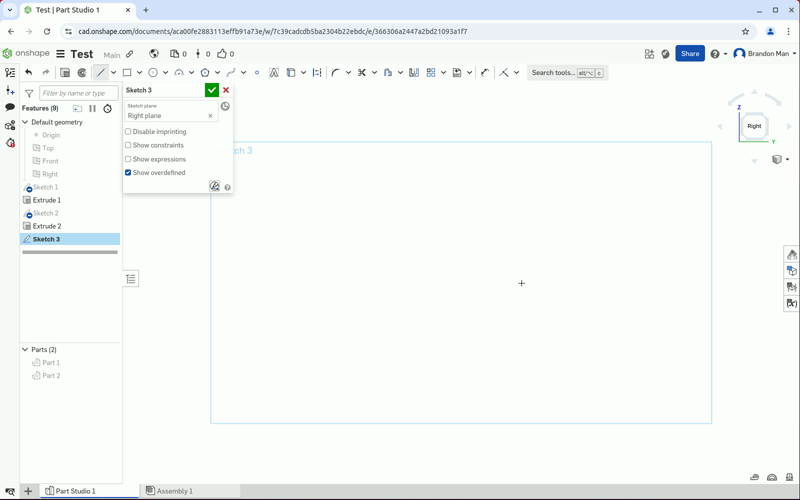
click(521, 282)
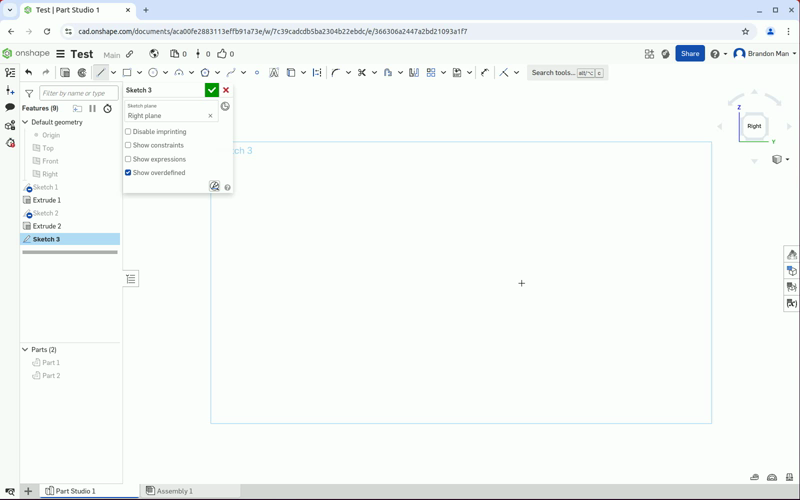
key_up(shift)
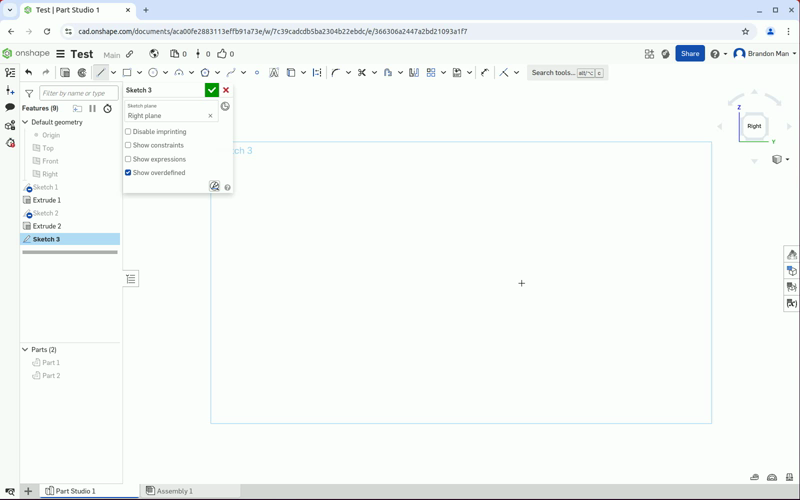
key_down(shift)
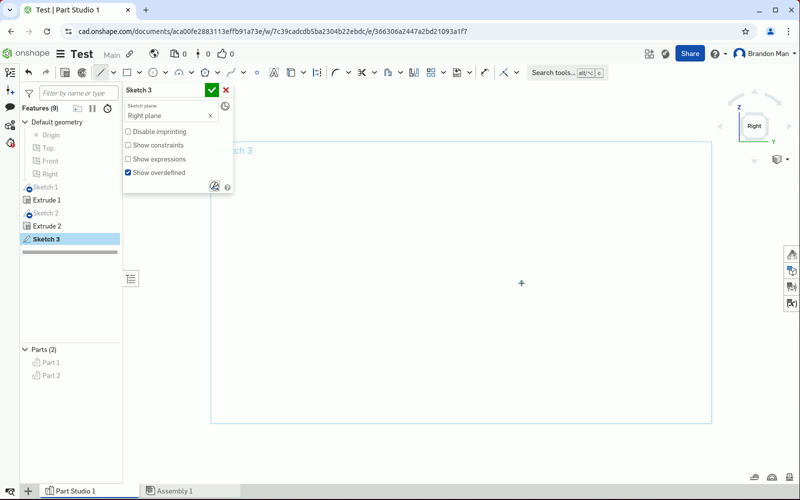
mouse_move(551, 282)
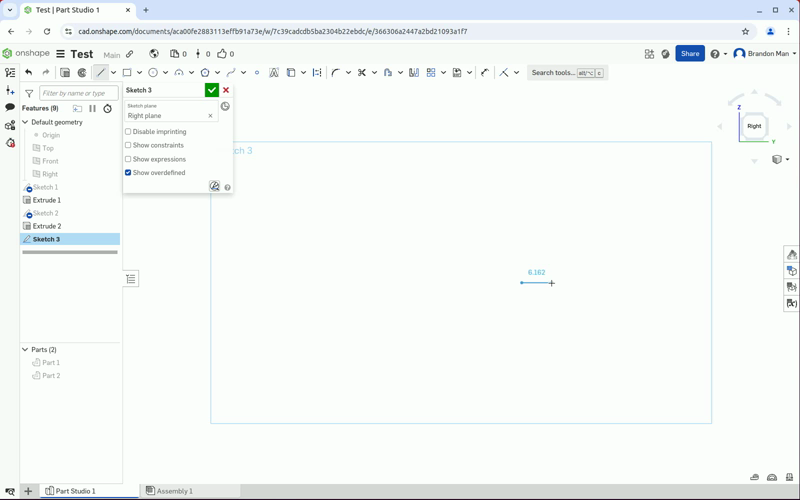
mouse_move(542, 230)
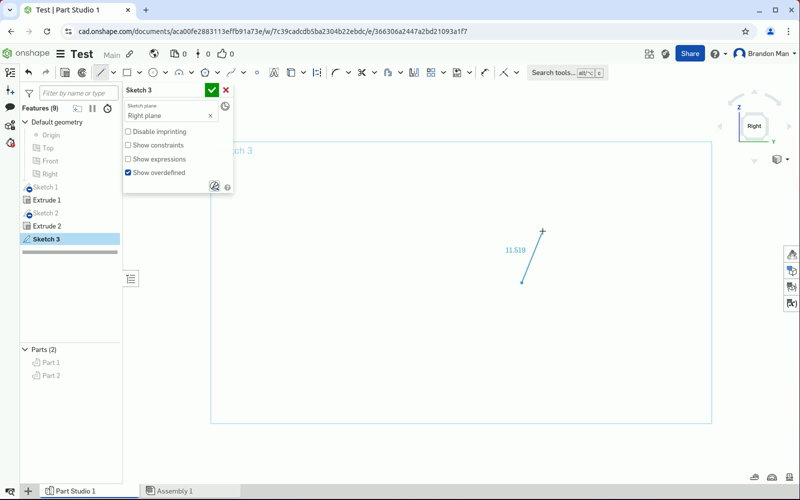
click(542, 230)
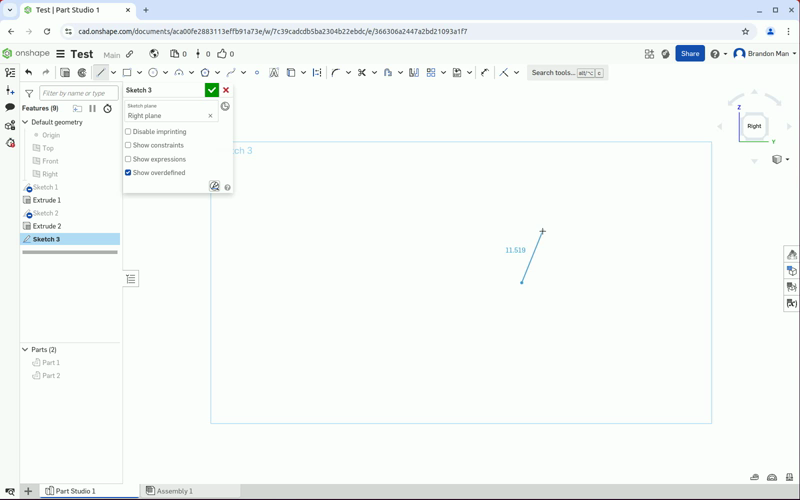
key_up(shift)
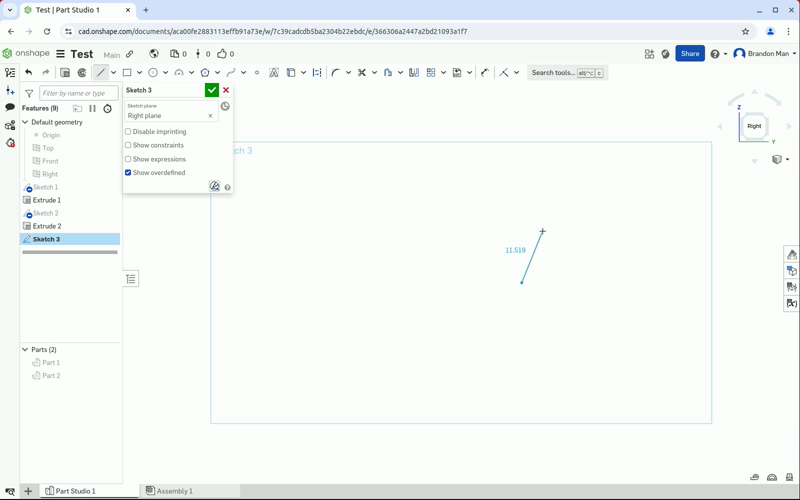
key_down(shift)
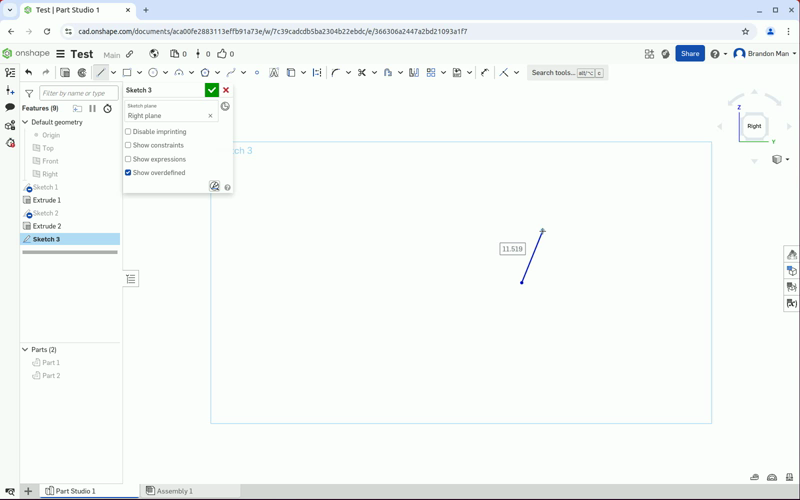
mouse_move(572, 230)
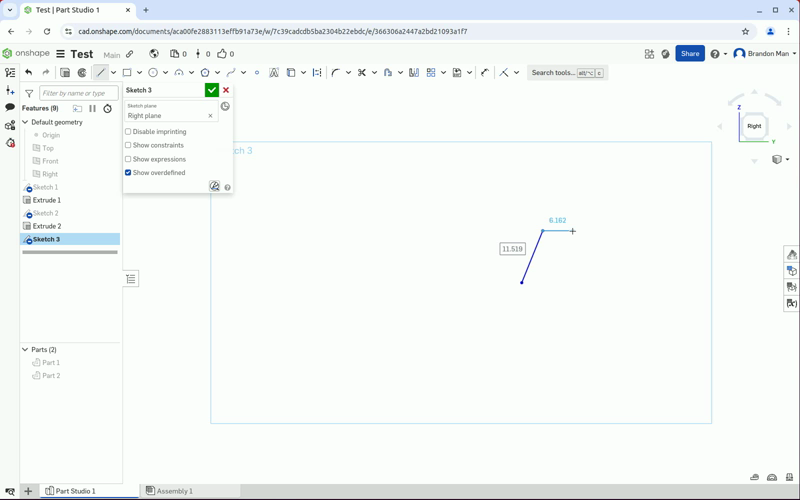
mouse_move(521, 230)
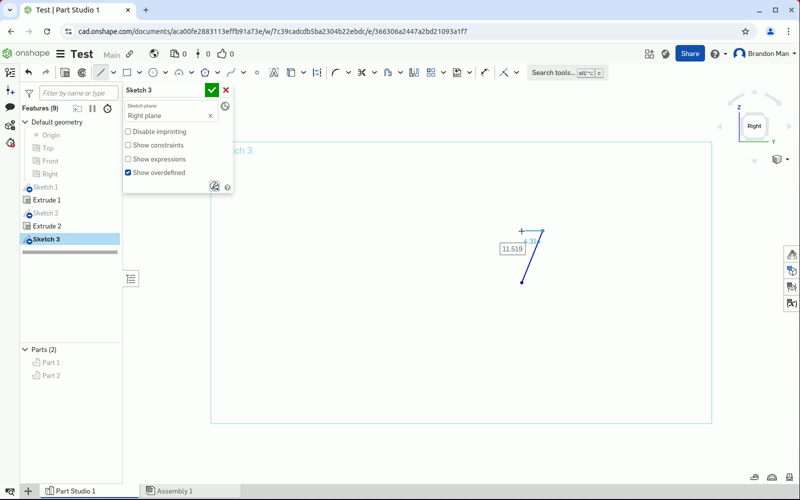
click(521, 230)
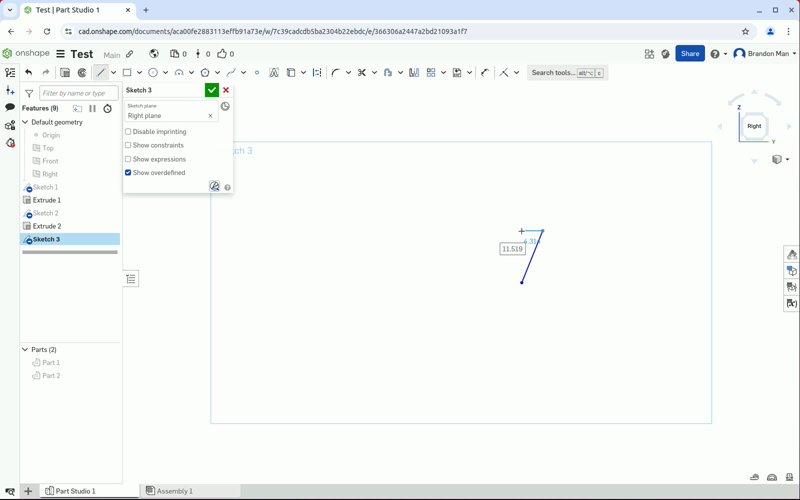
key_up(shift)
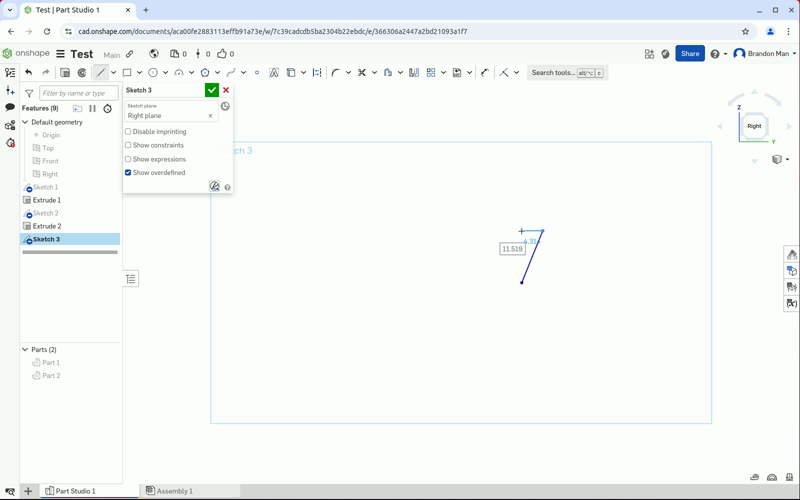
mouse_move(551, 230)
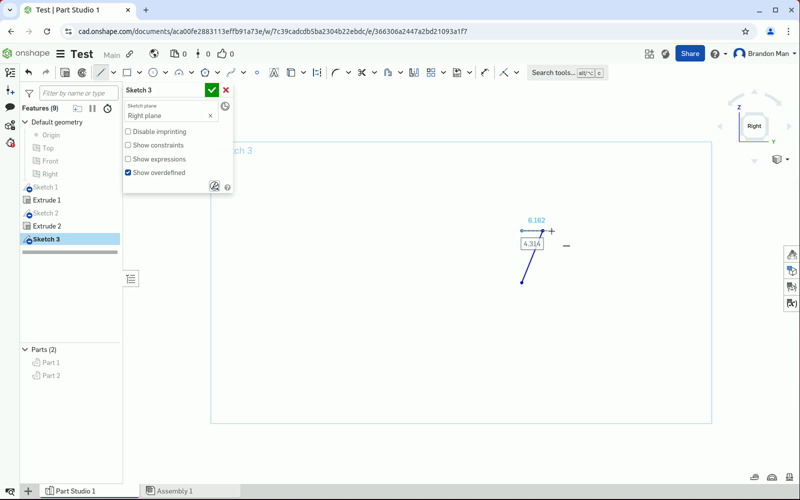
key_down(shift)
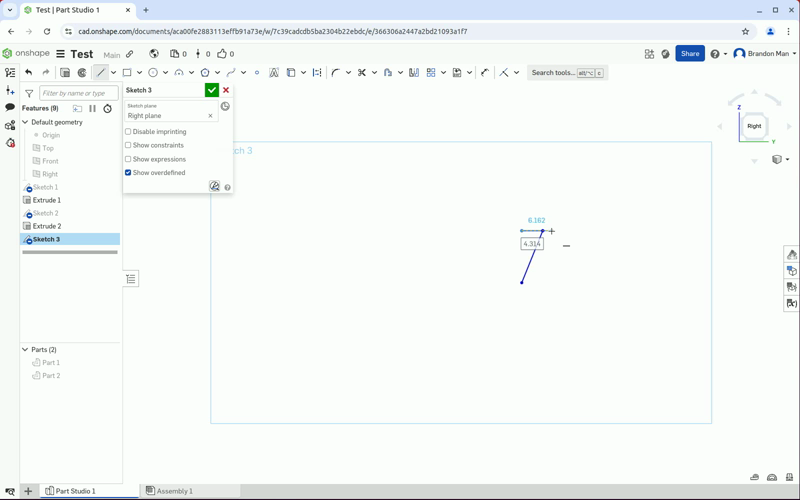
mouse_move(521, 282)
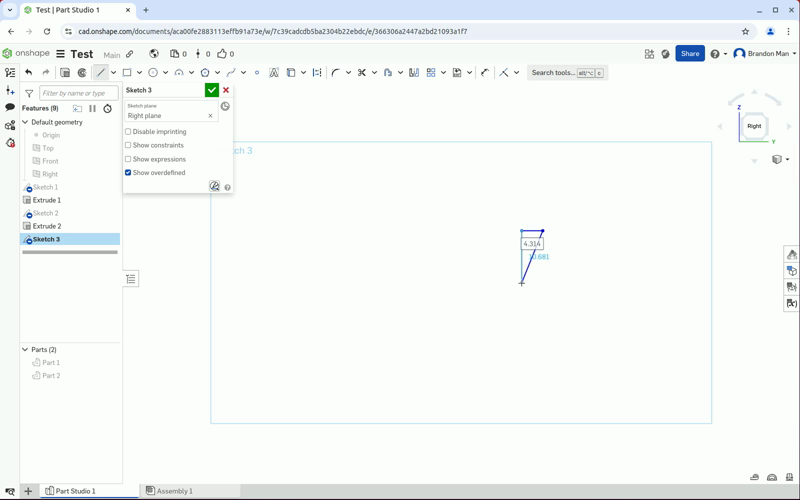
key_up(shift)
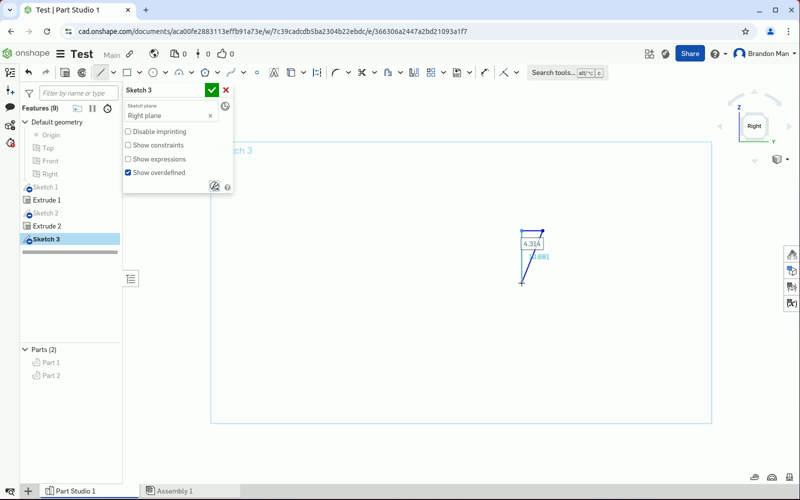
click(521, 282)
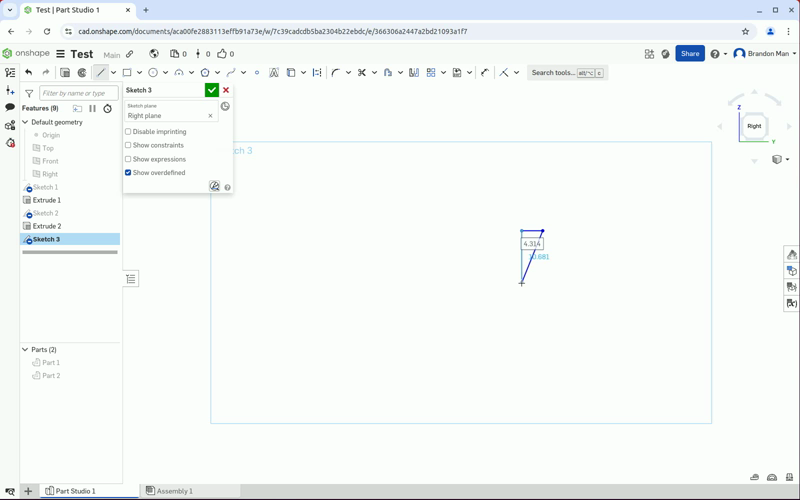
key(esc)
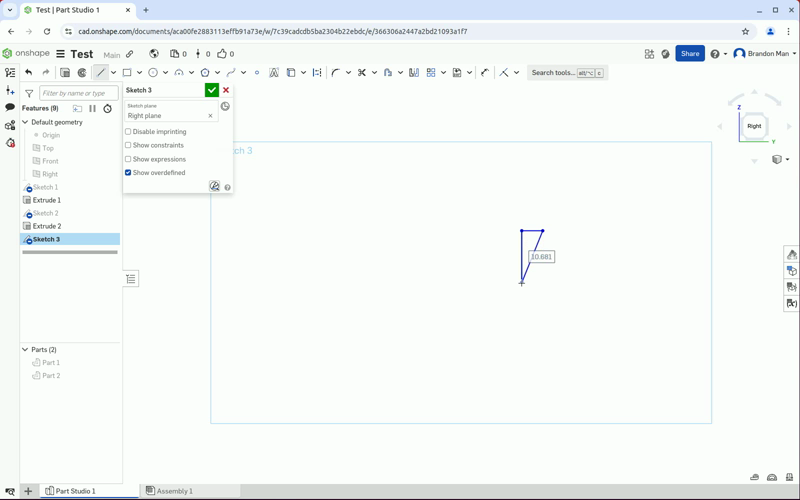
mouse_move(529, 231)
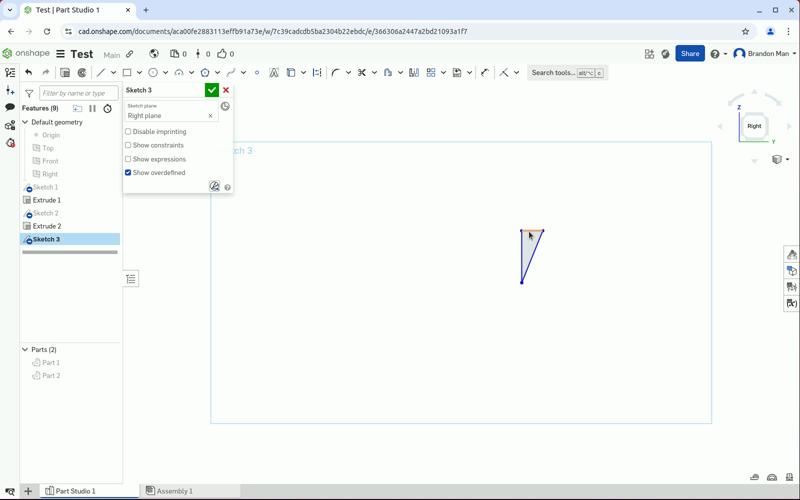
scroll(6)
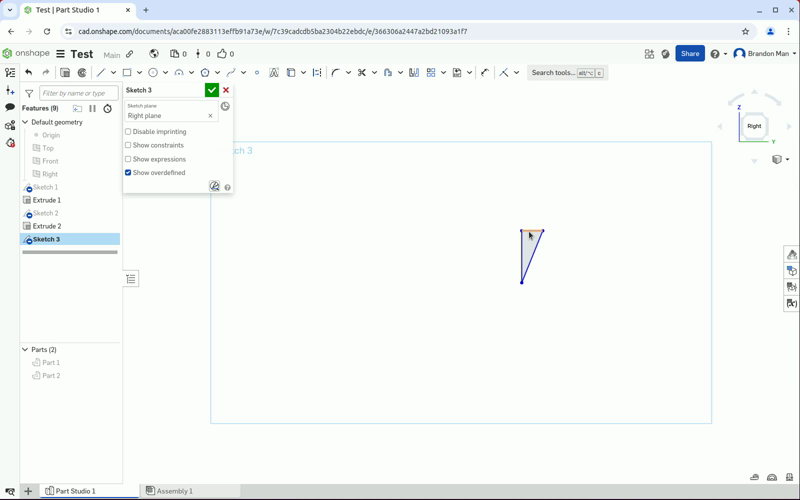
scroll(6)
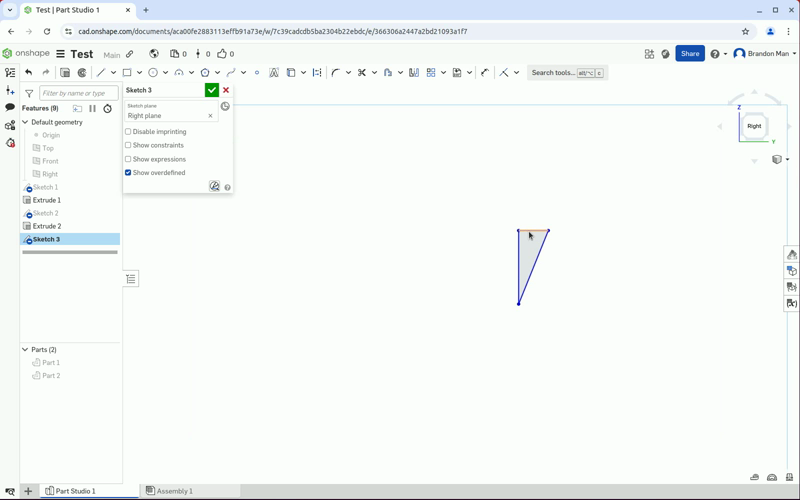
scroll(6)
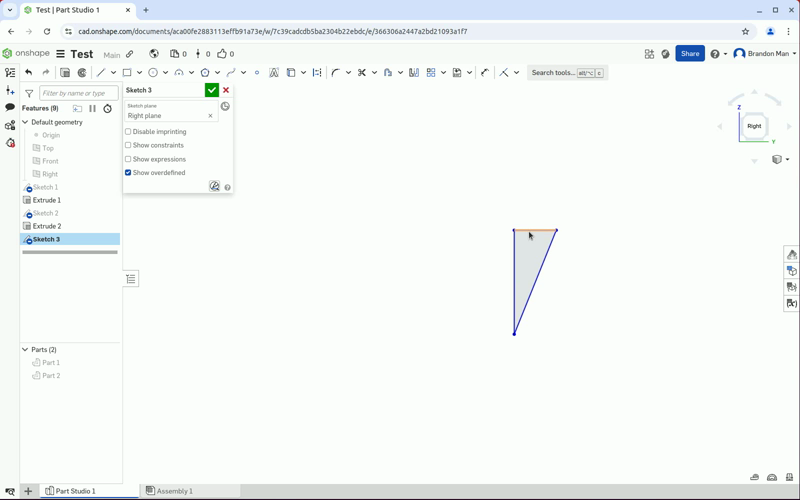
scroll(6)
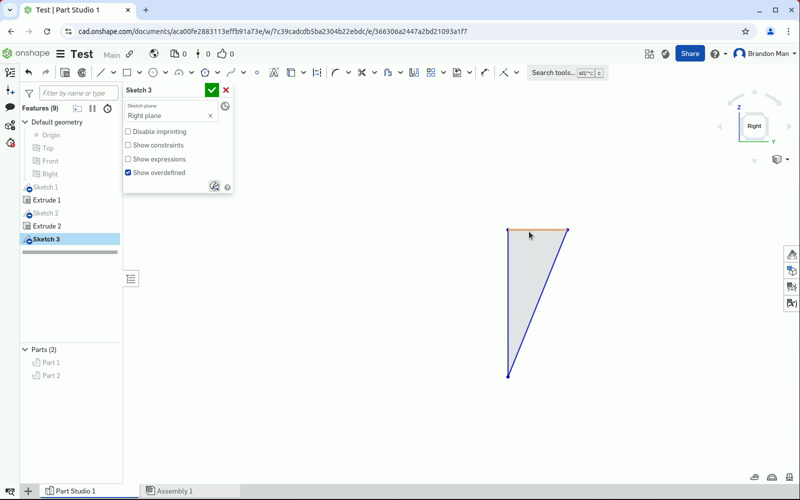
scroll(6)
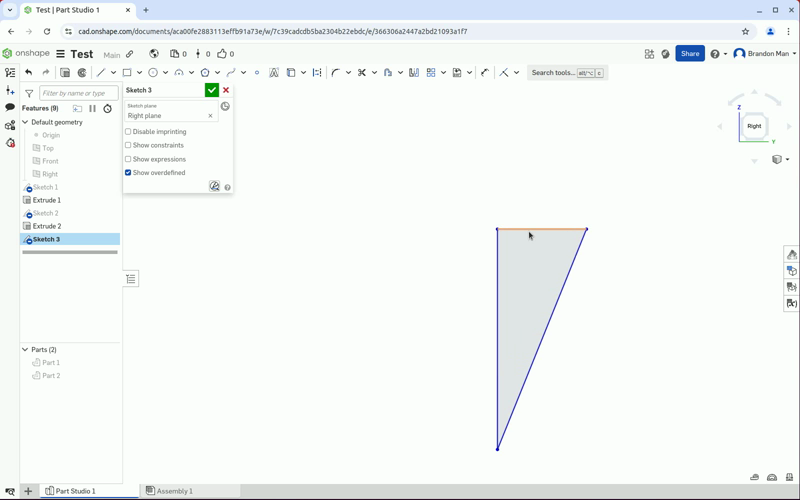
scroll(6)
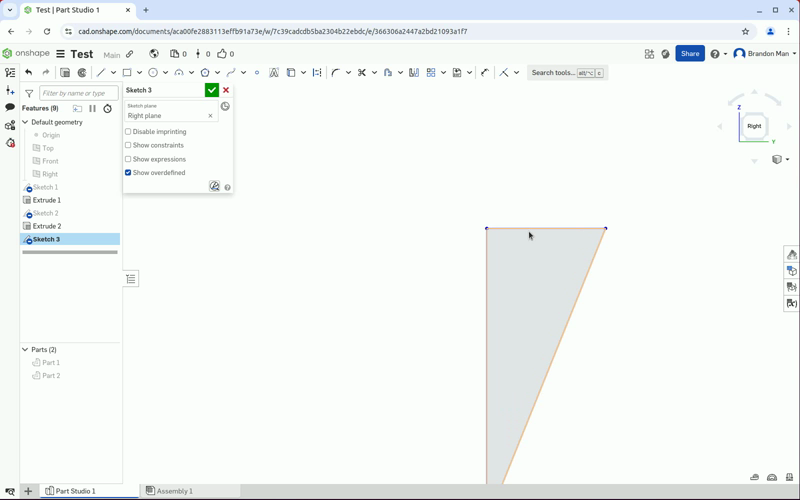
scroll(6)
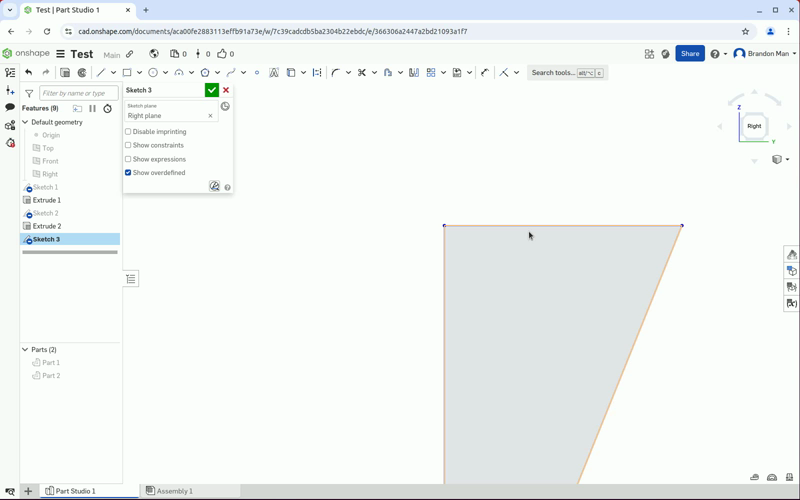
click(529, 231)
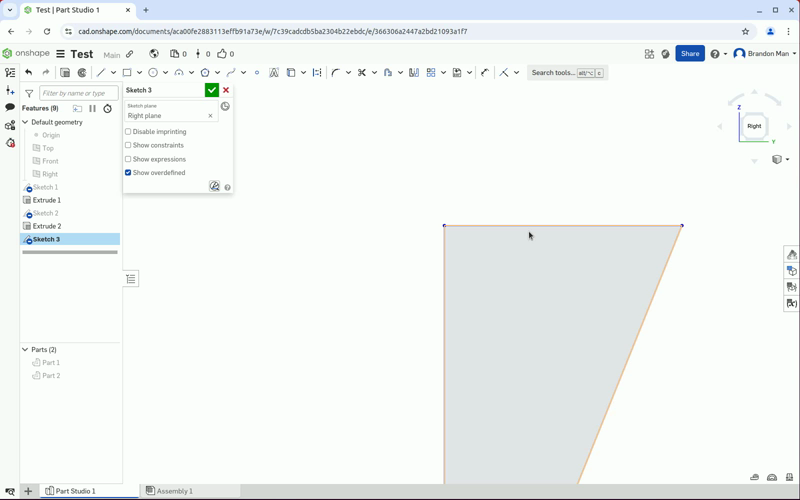
scroll(-6)
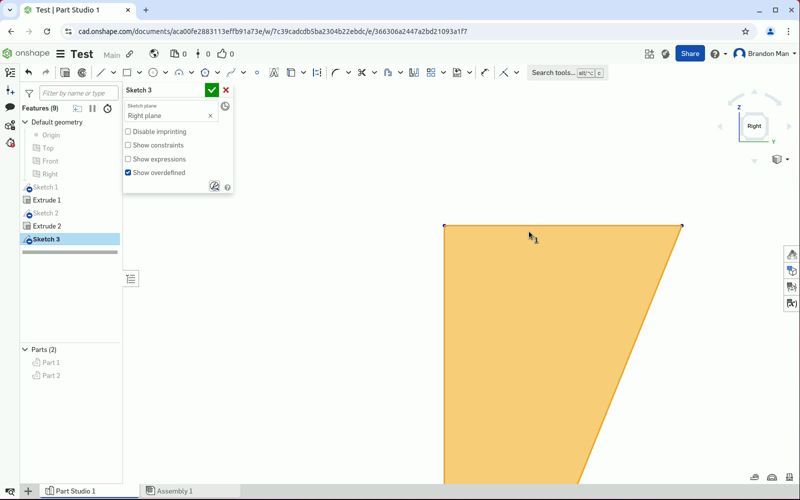
scroll(-6)
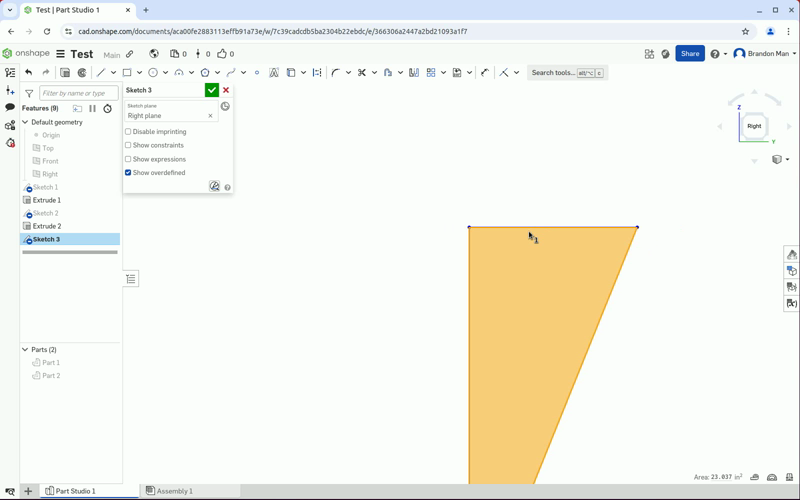
scroll(-6)
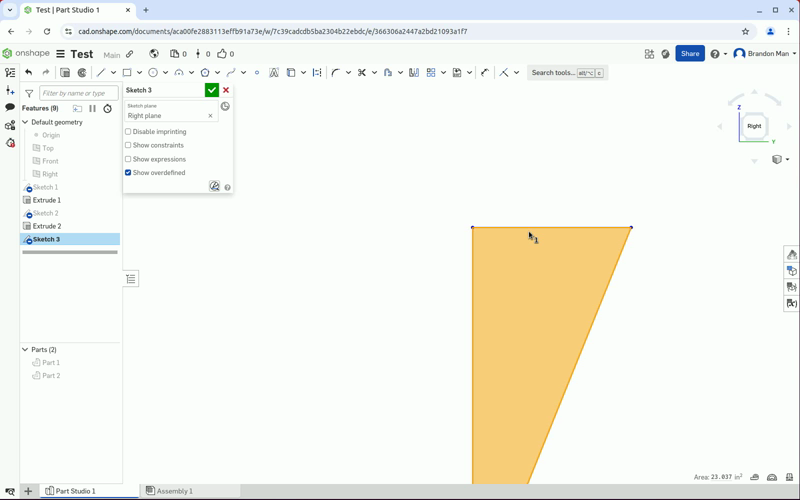
scroll(-6)
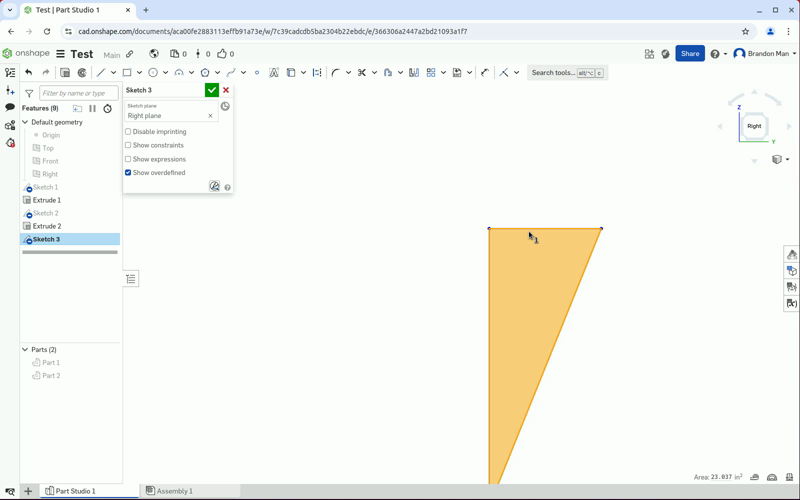
scroll(-6)
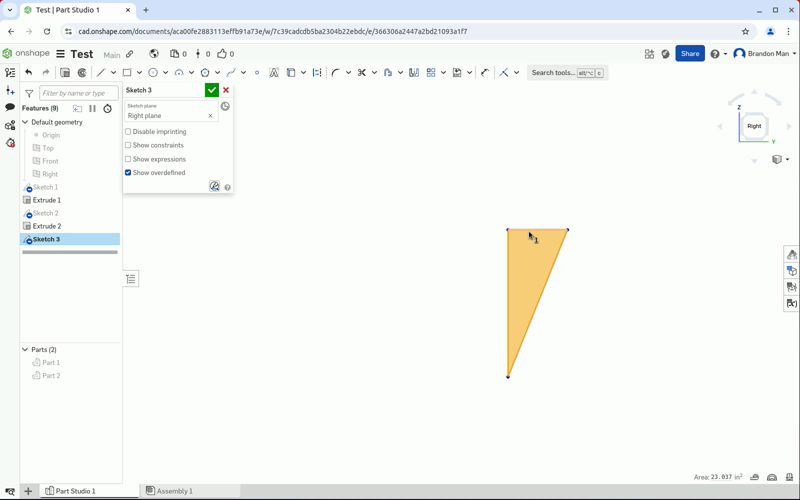
scroll(-6)
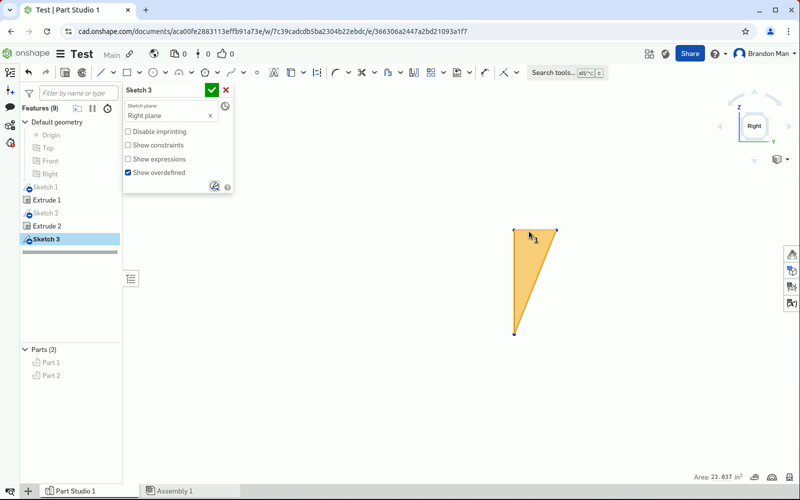
scroll(-6)
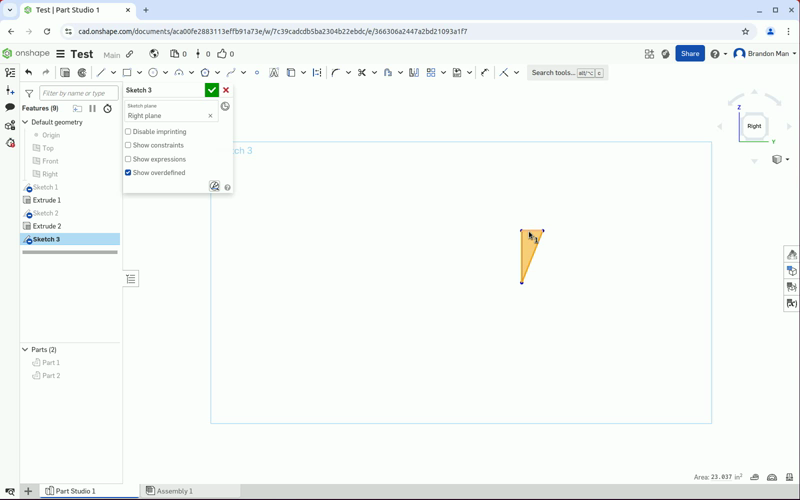
mouse_move(73, 352)
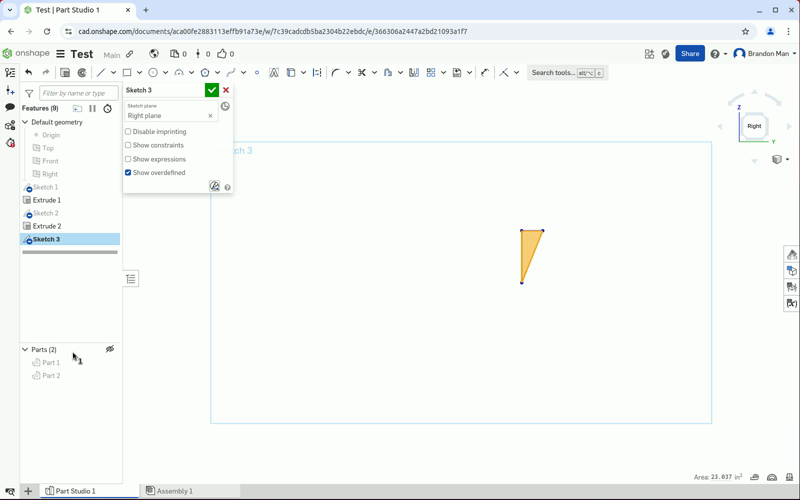
key(shift+y)
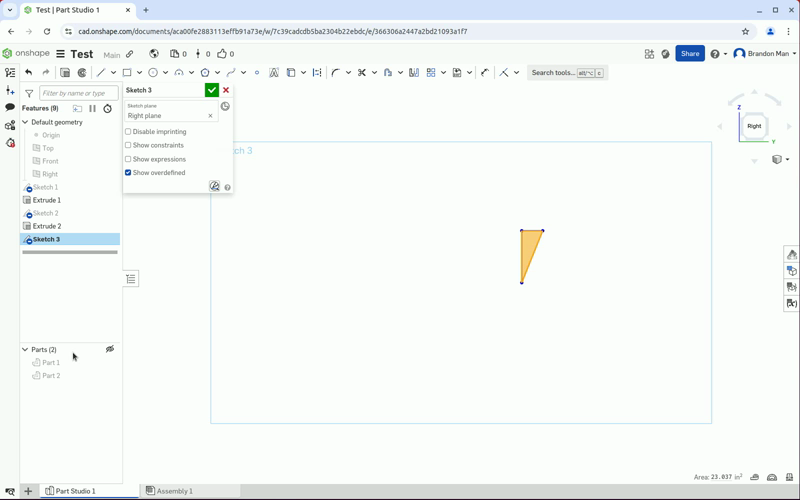
key(shift+e)
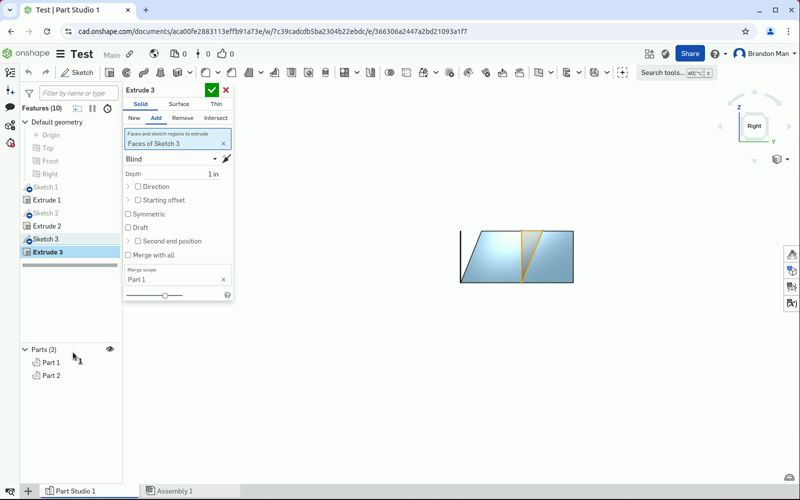
mouse_move(143, 106)
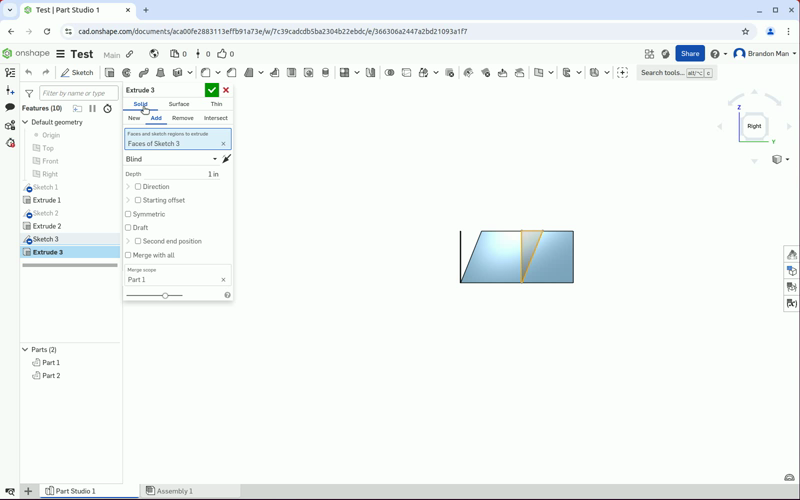
click(143, 106)
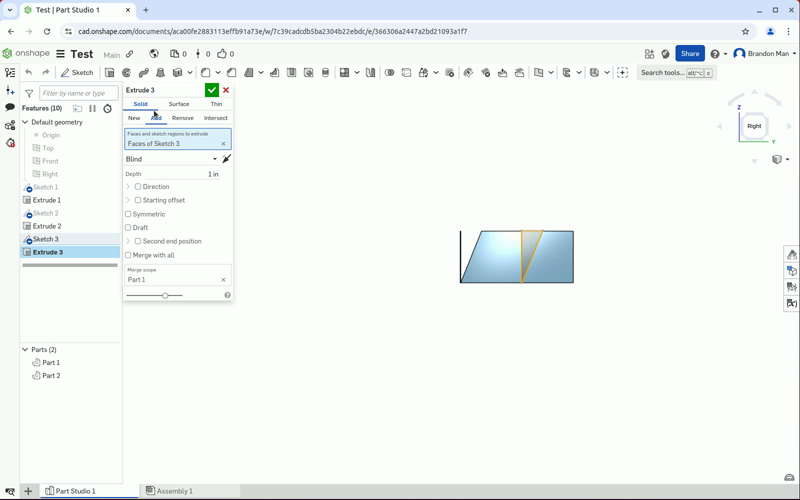
mouse_move(186, 120)
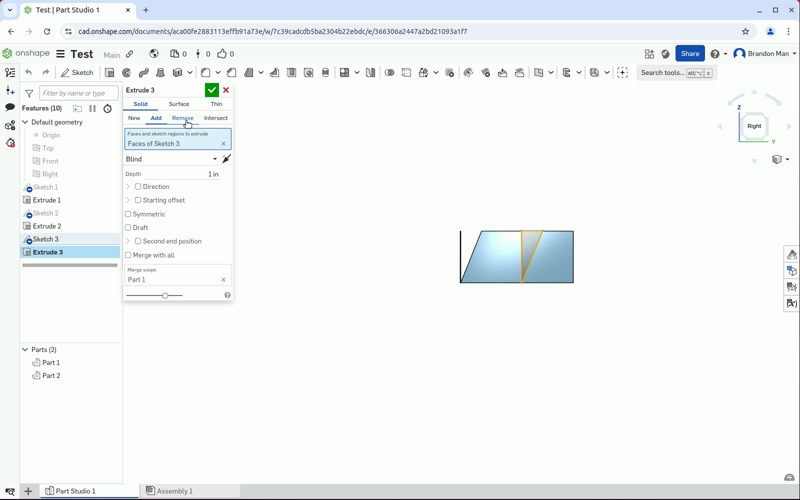
click(186, 120)
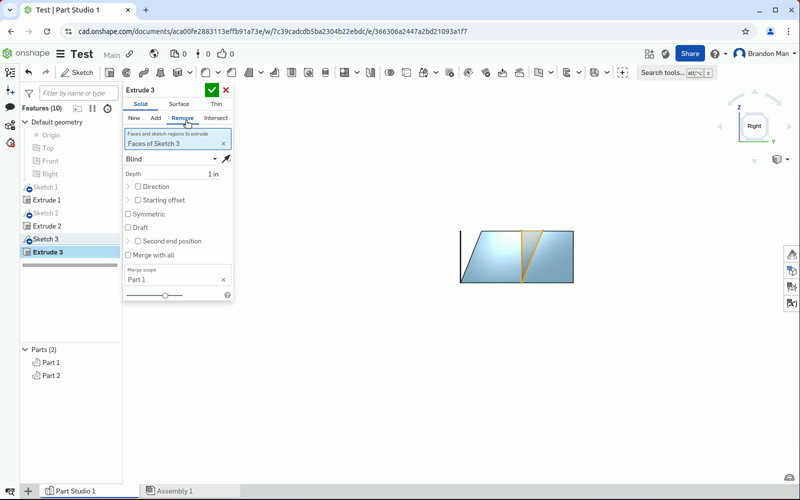
key(tab, 4)
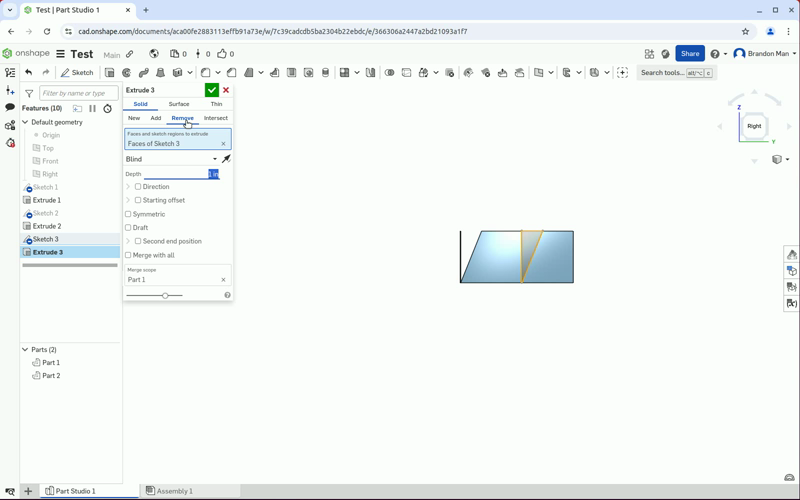
text(4.092)
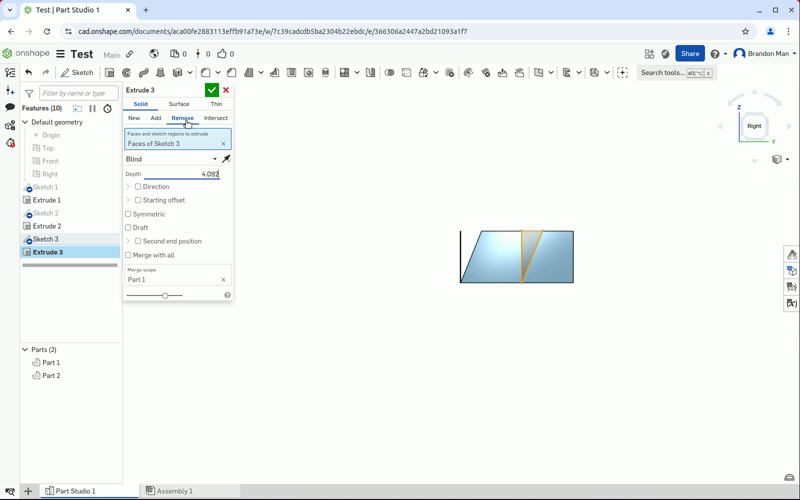
key(tab, 6)
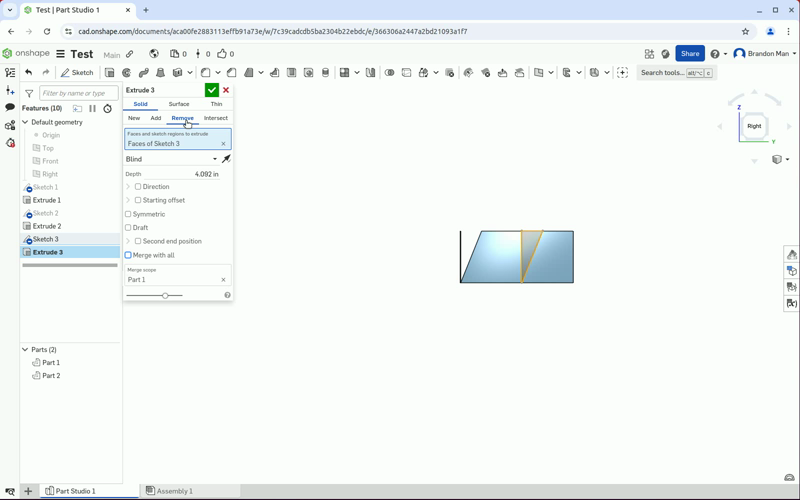
key(space)
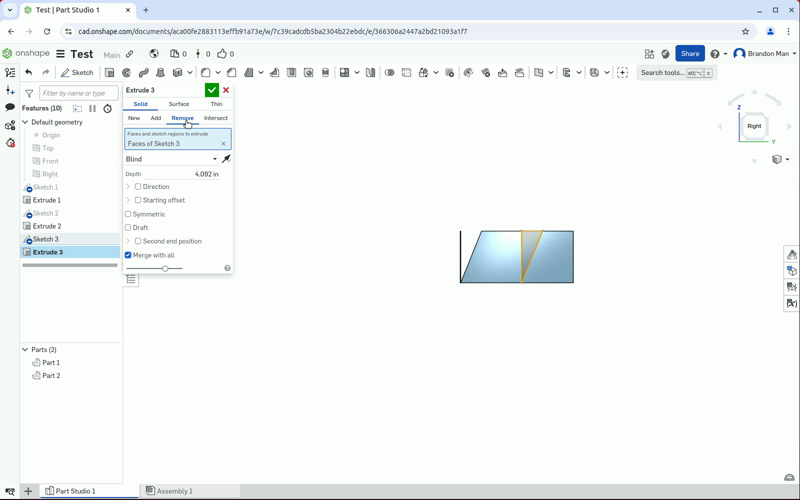
key(enter)
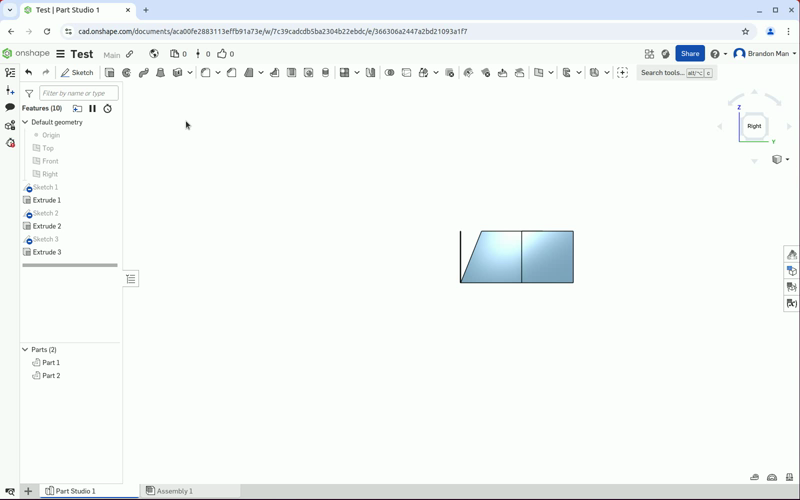
key(shift+h)
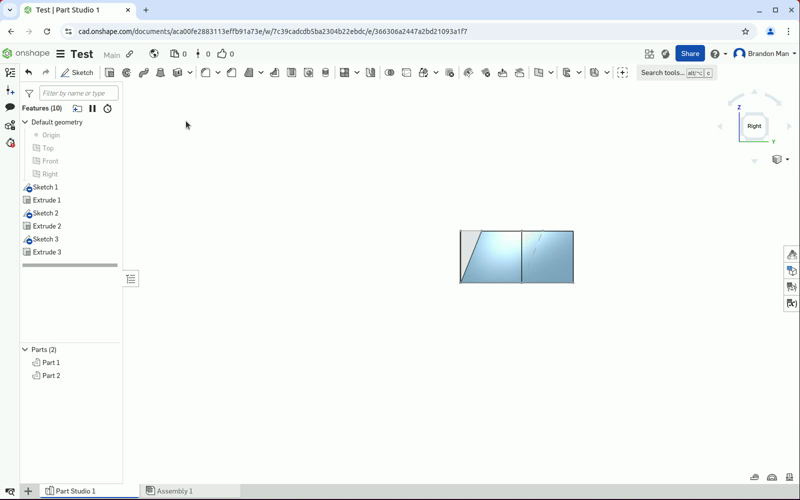
key(shift+h)
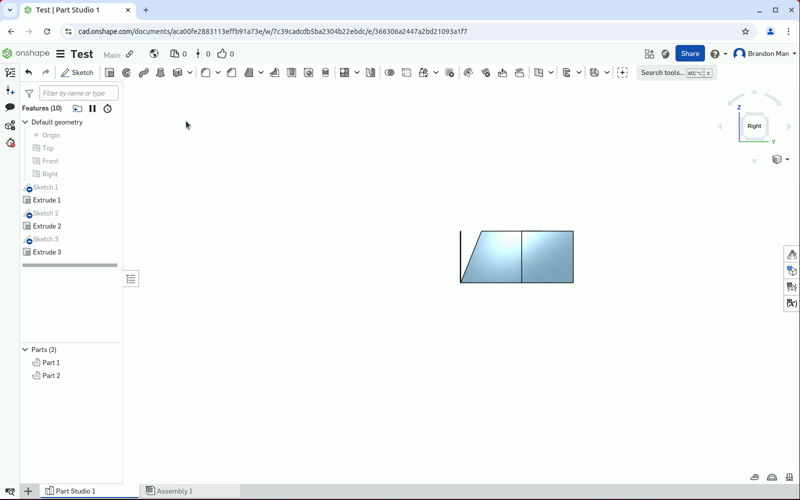
mouse_move(73, 189)
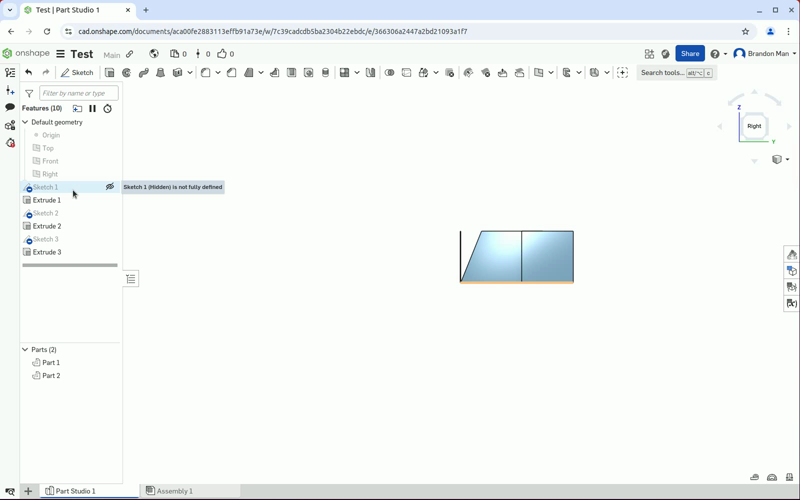
click(73, 189)
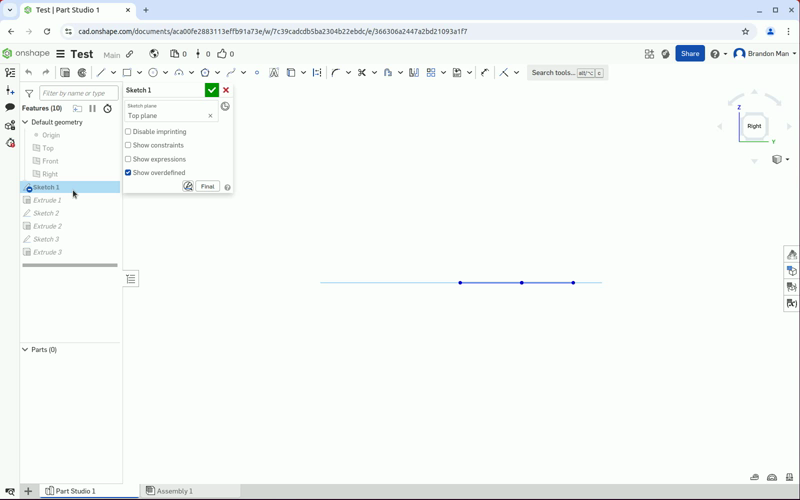
mouse_move(229, 92)
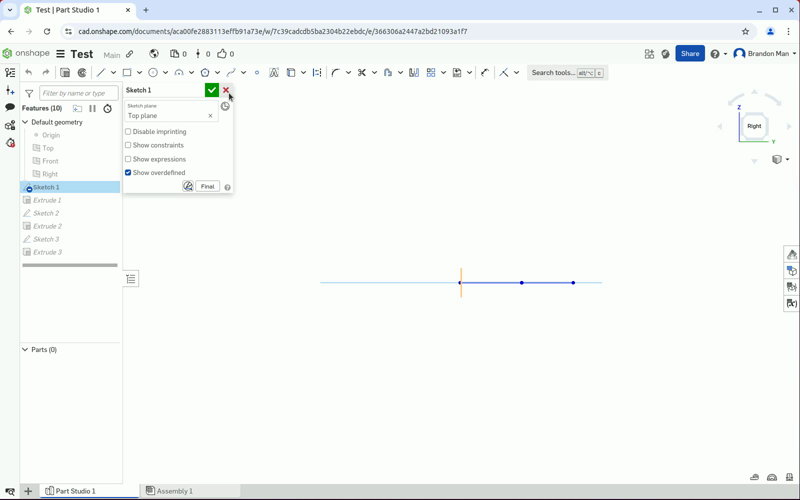
click(229, 92)
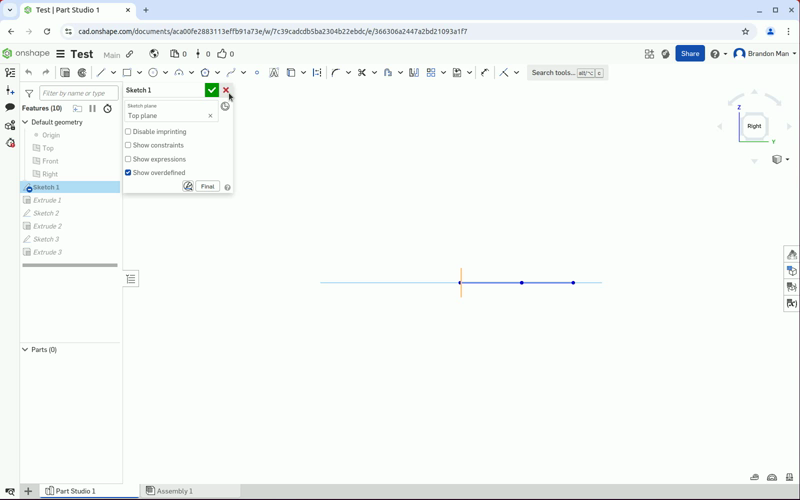
key(shift+s)
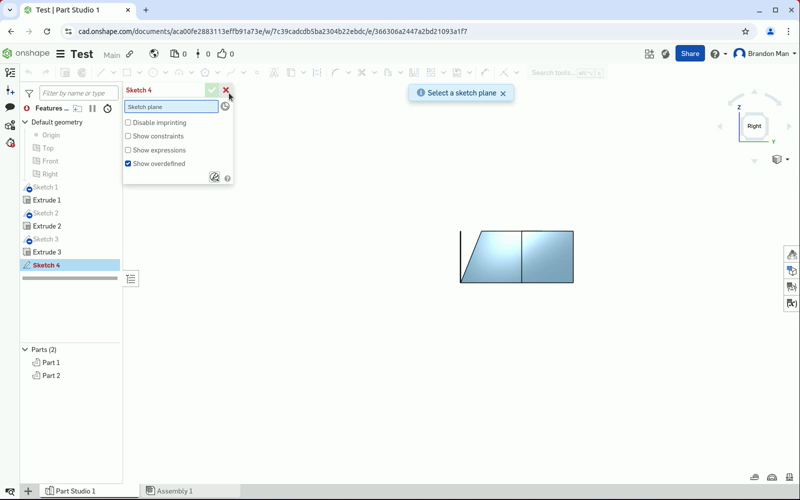
mouse_move(73, 176)
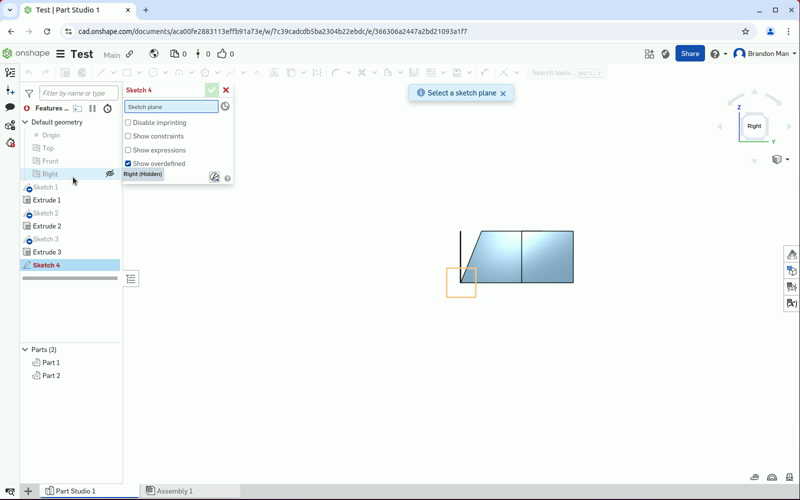
click(73, 176)
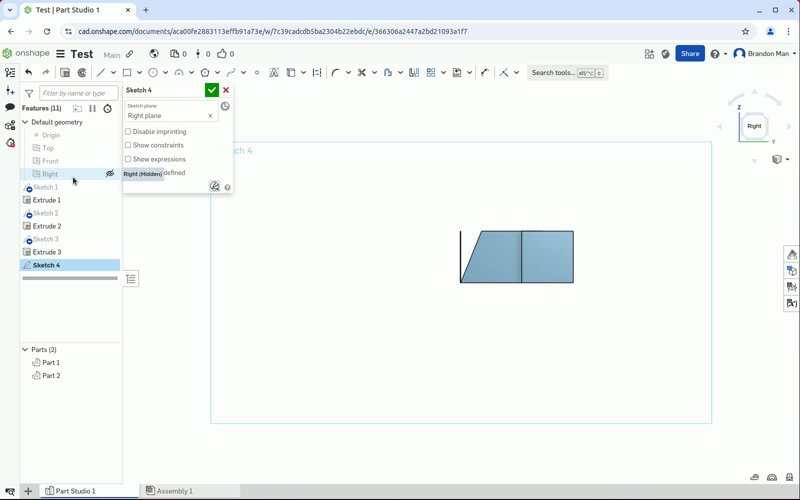
mouse_move(73, 352)
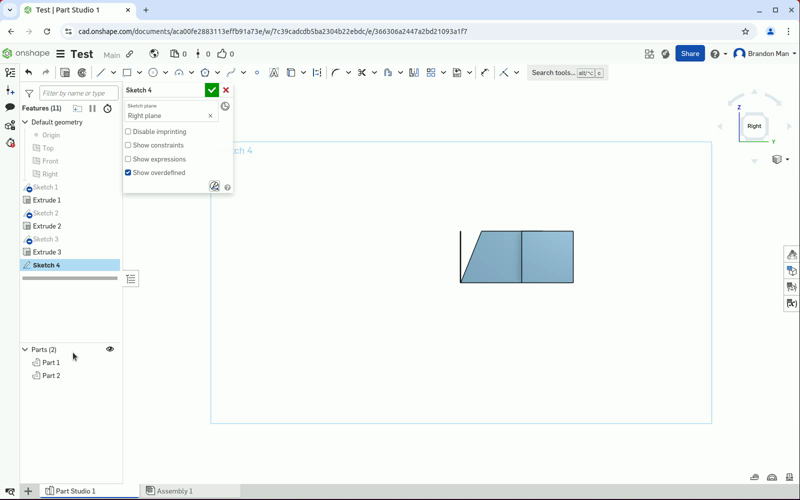
key(y)
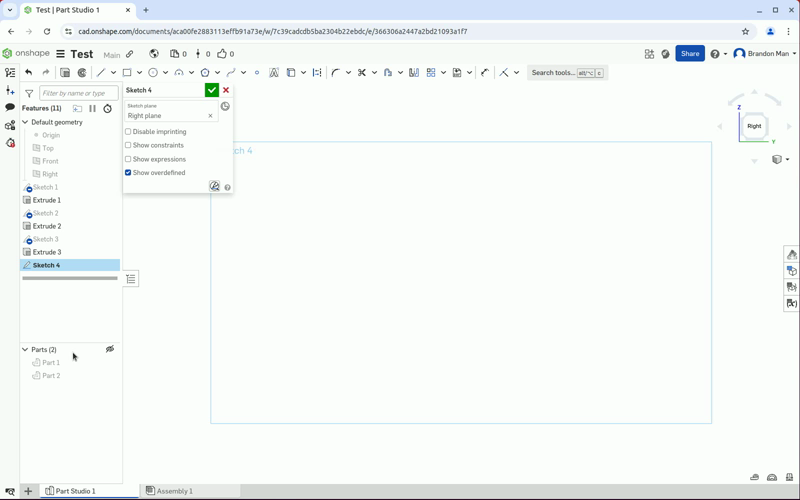
key(l)
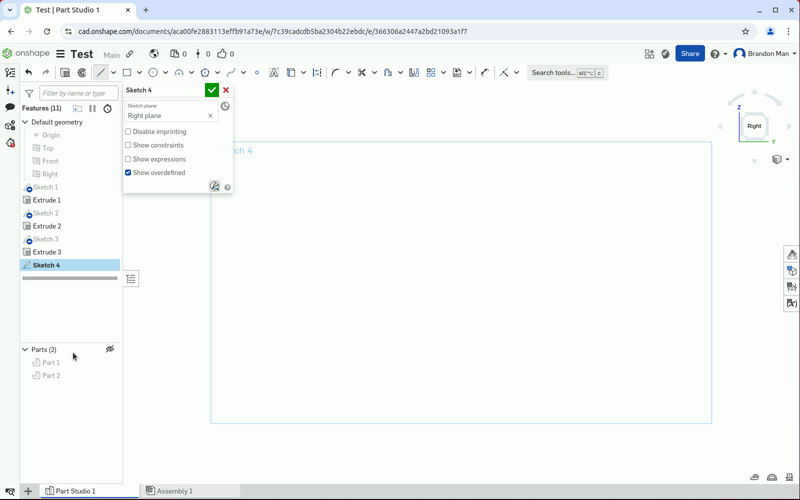
key_down(shift)
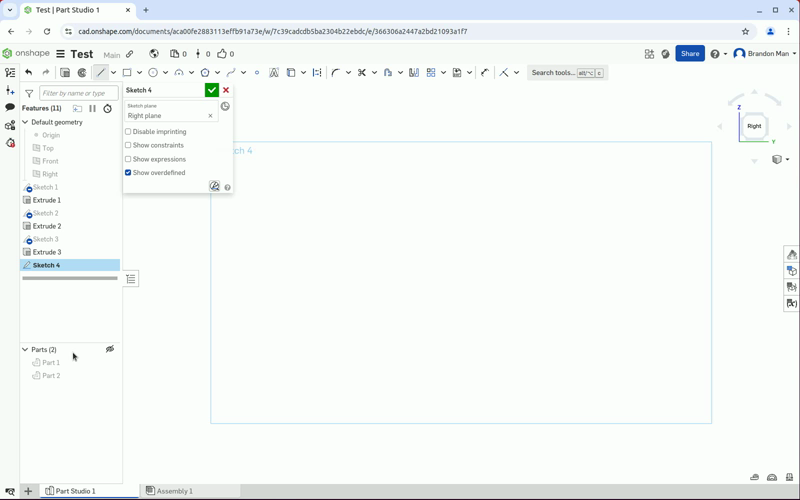
mouse_move(521, 282)
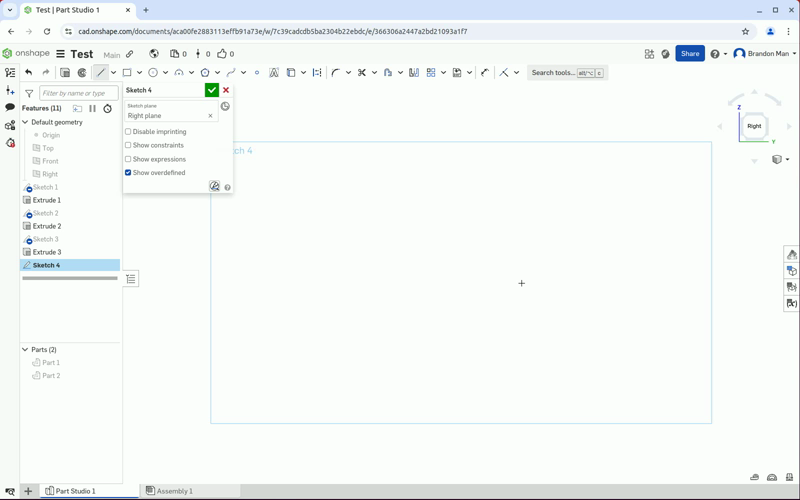
click(521, 282)
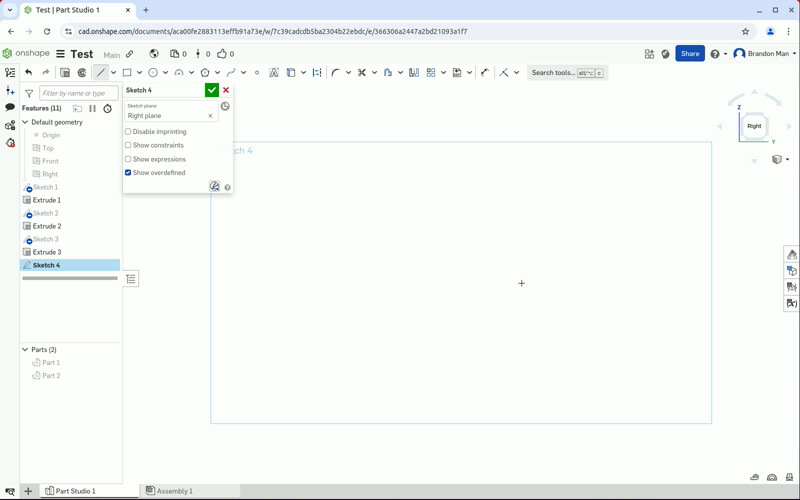
key_up(shift)
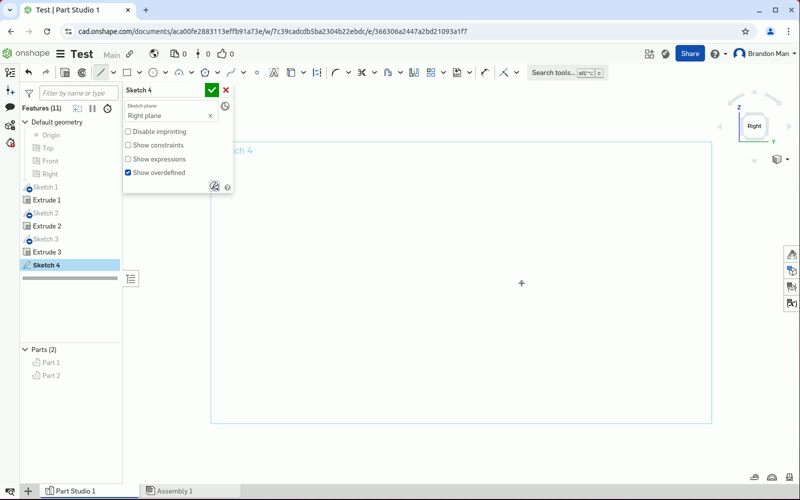
key_down(shift)
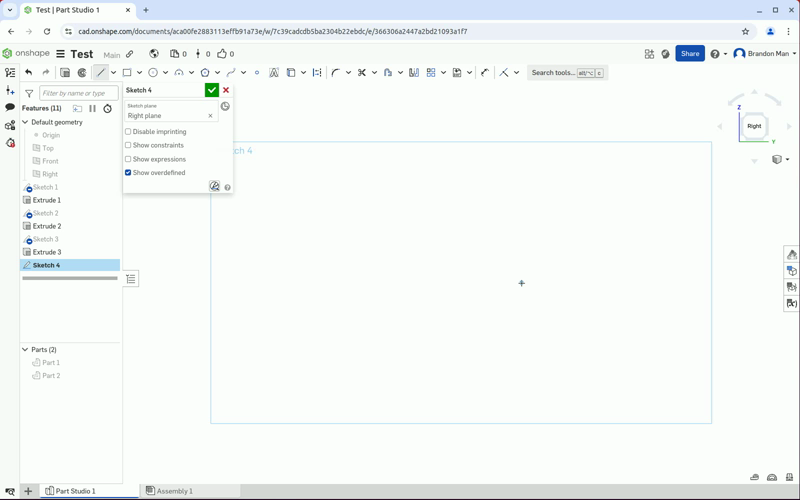
mouse_move(551, 282)
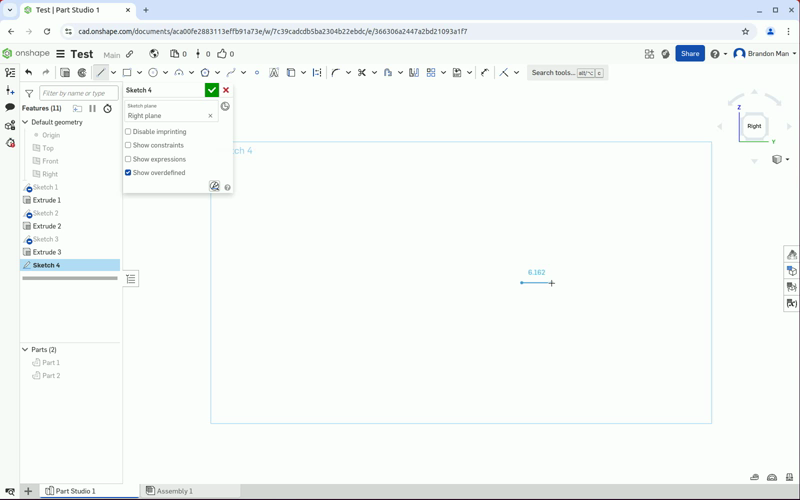
mouse_move(542, 230)
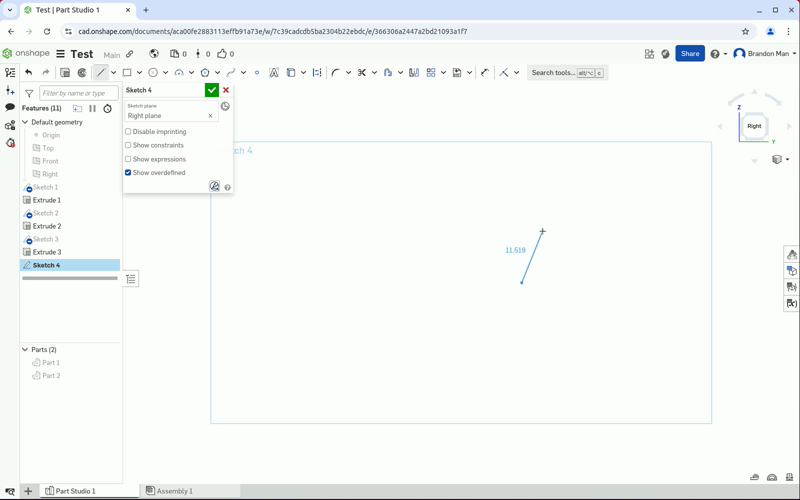
click(542, 230)
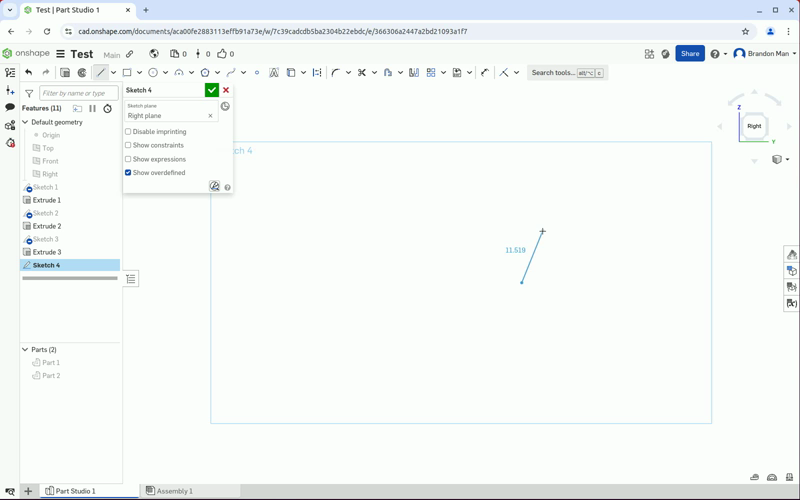
key_up(shift)
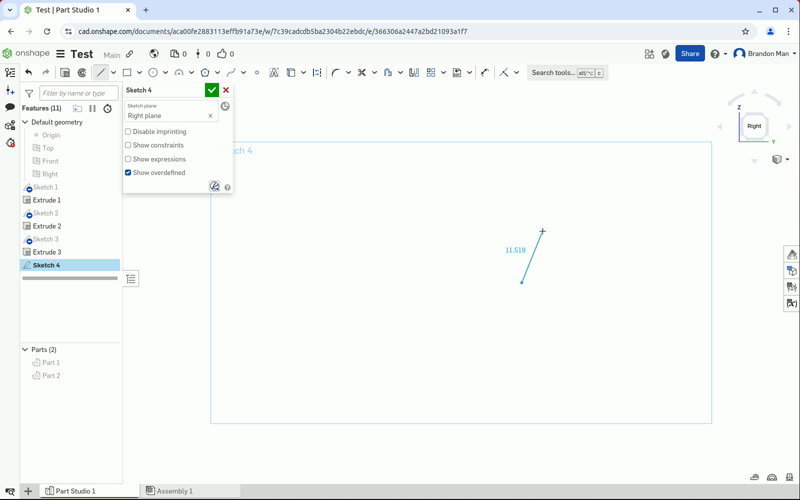
key_down(shift)
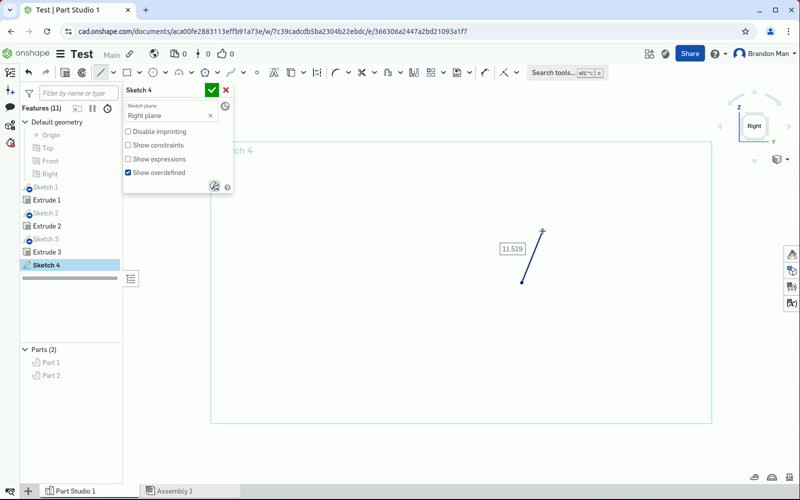
mouse_move(572, 230)
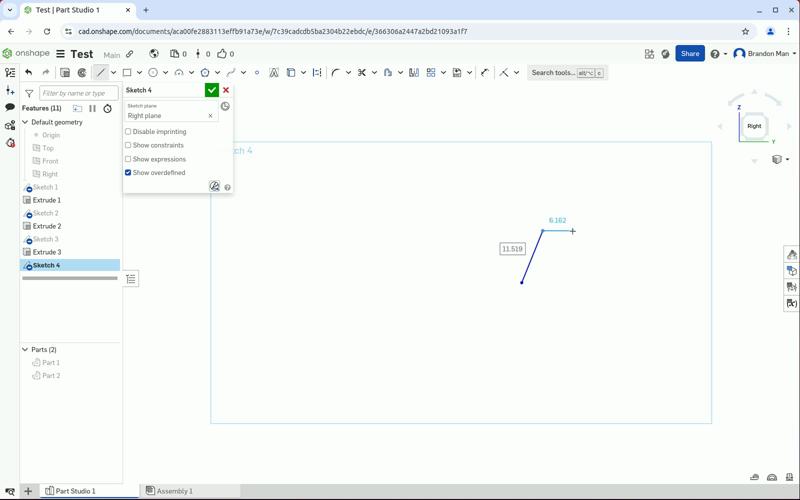
mouse_move(521, 230)
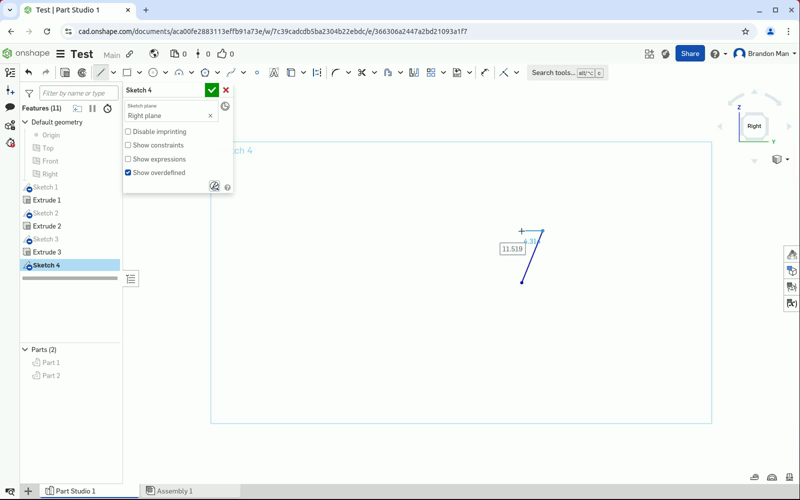
click(521, 230)
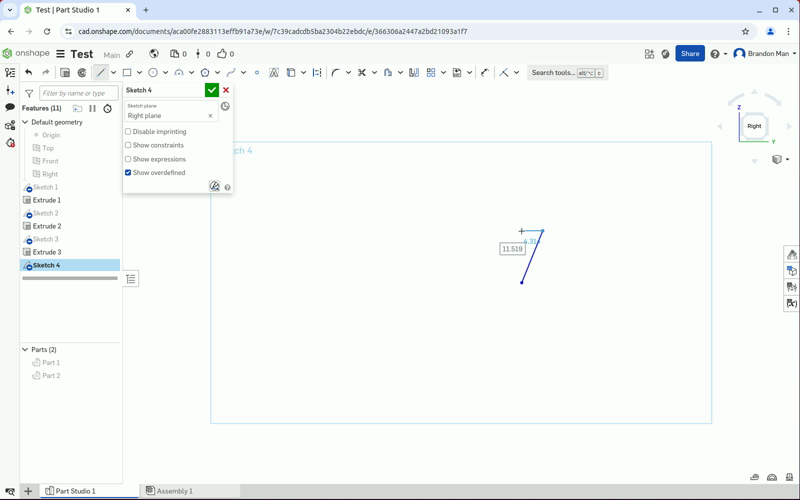
key_up(shift)
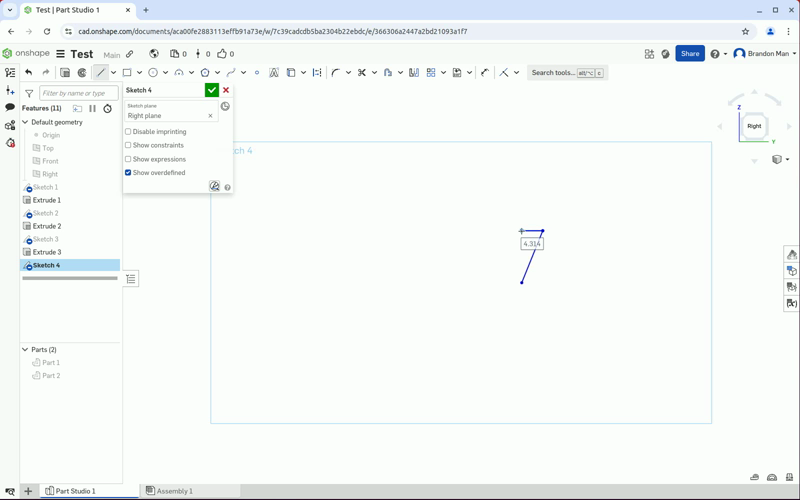
mouse_move(551, 230)
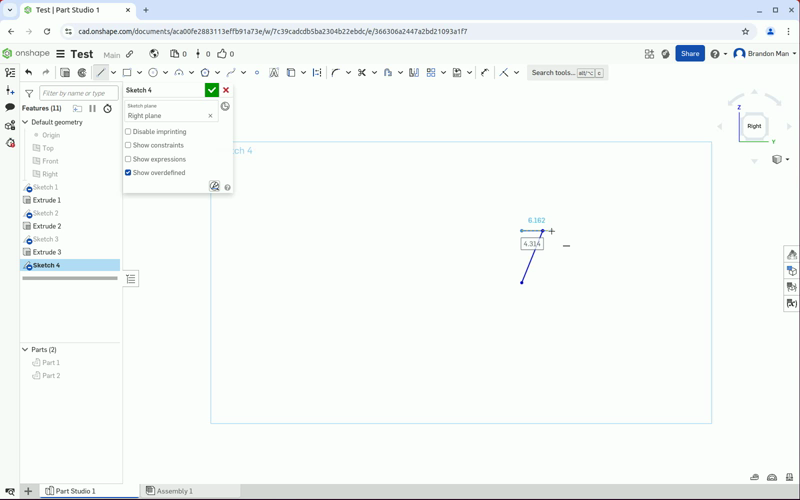
key_down(shift)
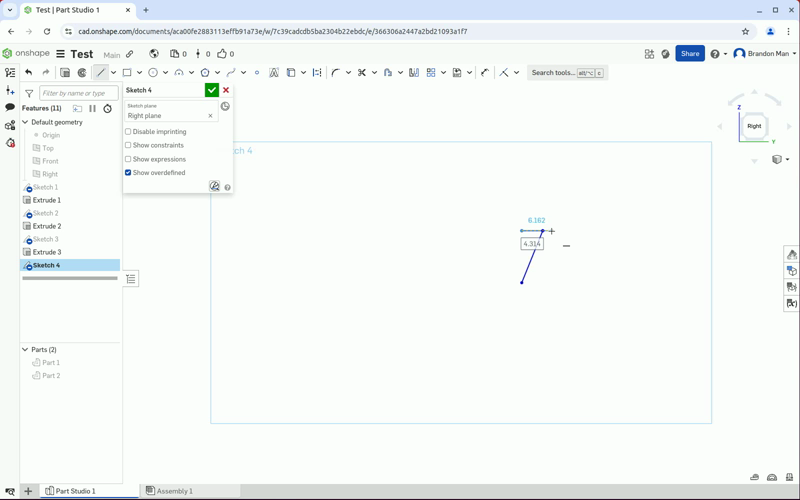
mouse_move(521, 282)
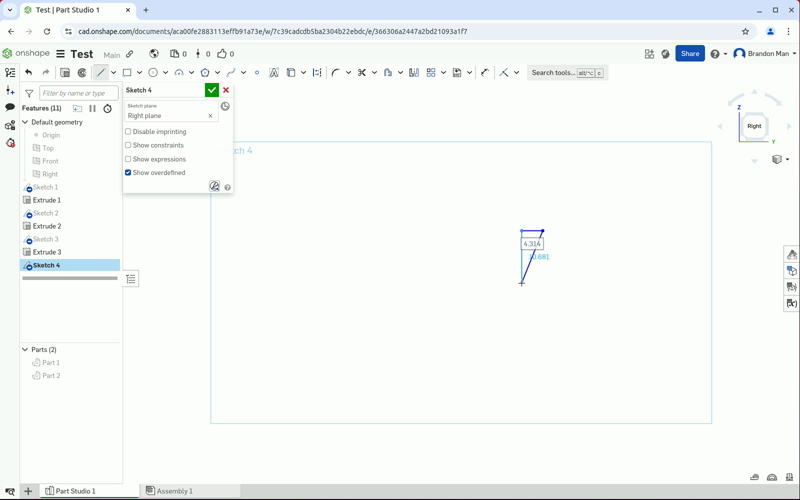
key_up(shift)
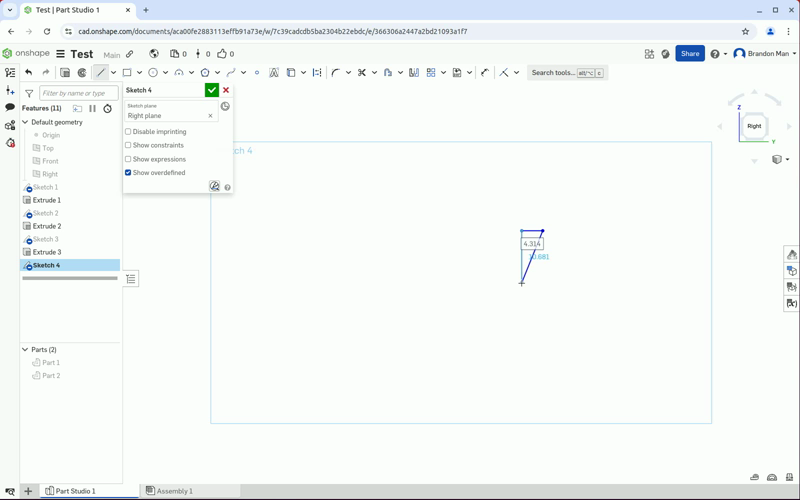
click(521, 282)
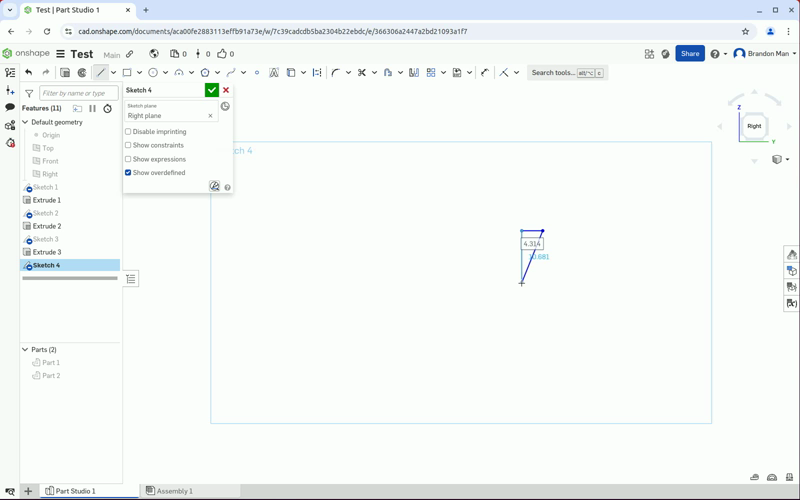
key(esc)
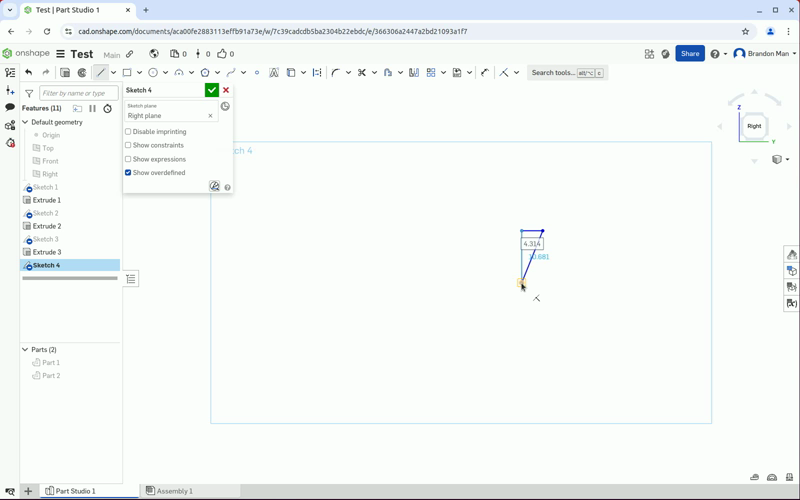
mouse_move(534, 244)
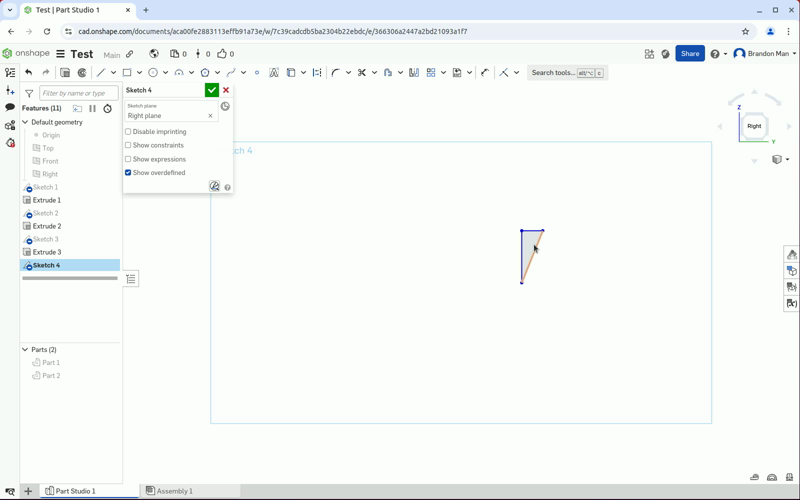
scroll(6)
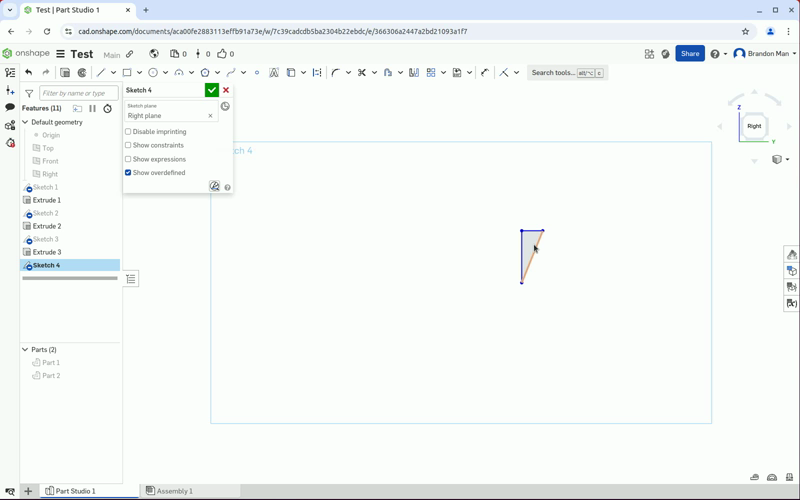
scroll(6)
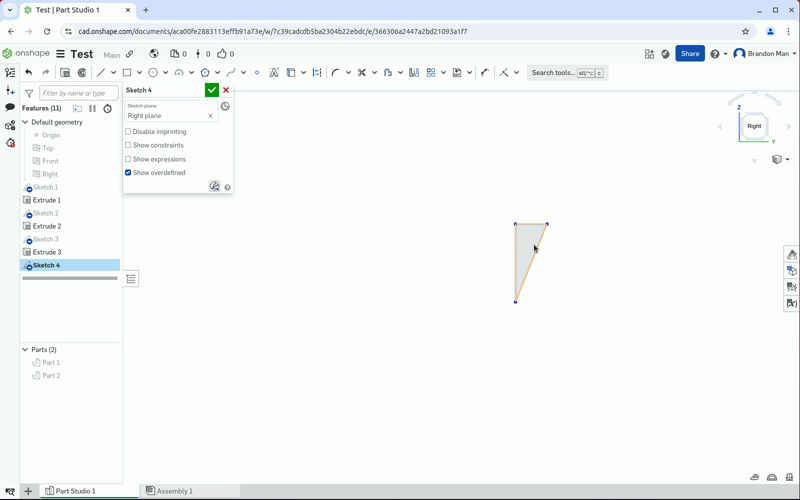
scroll(6)
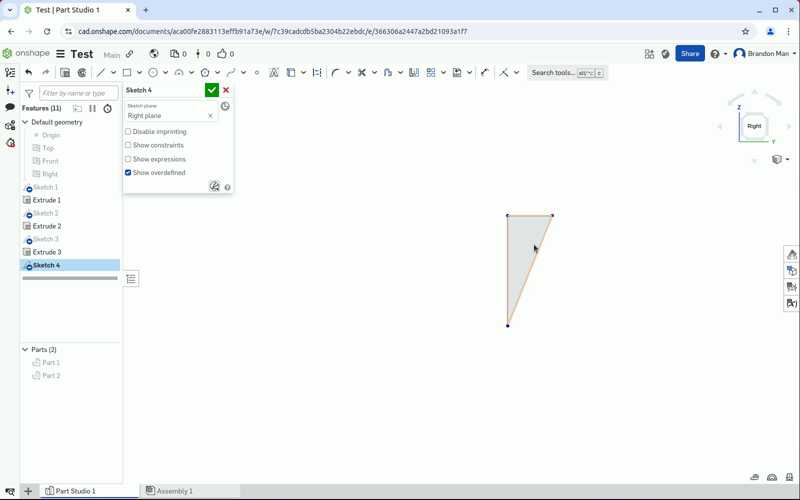
scroll(6)
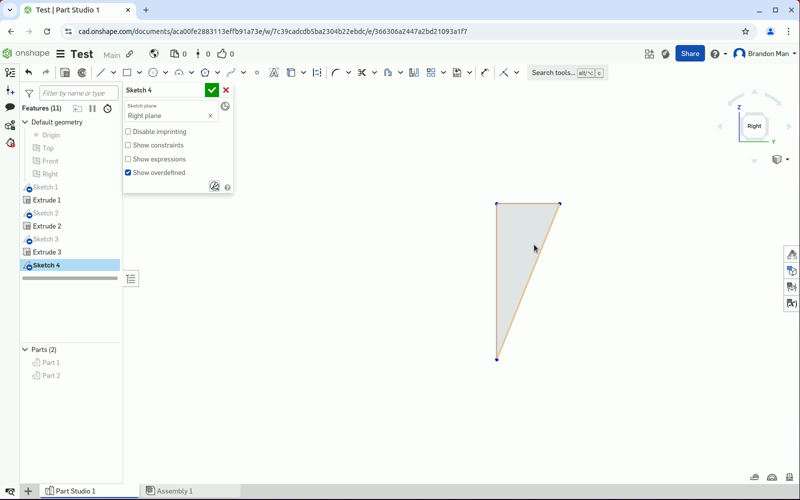
scroll(6)
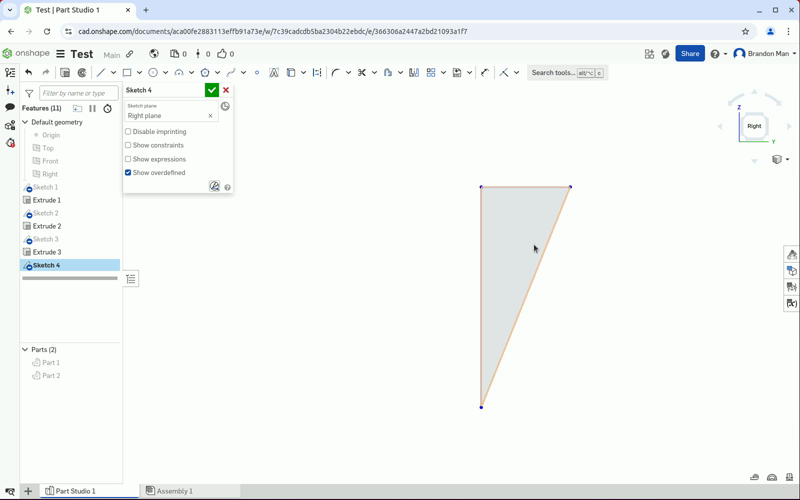
scroll(6)
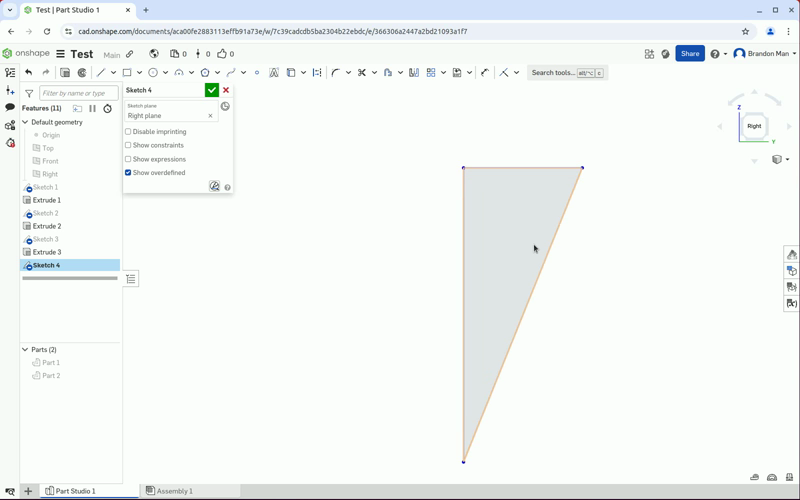
scroll(6)
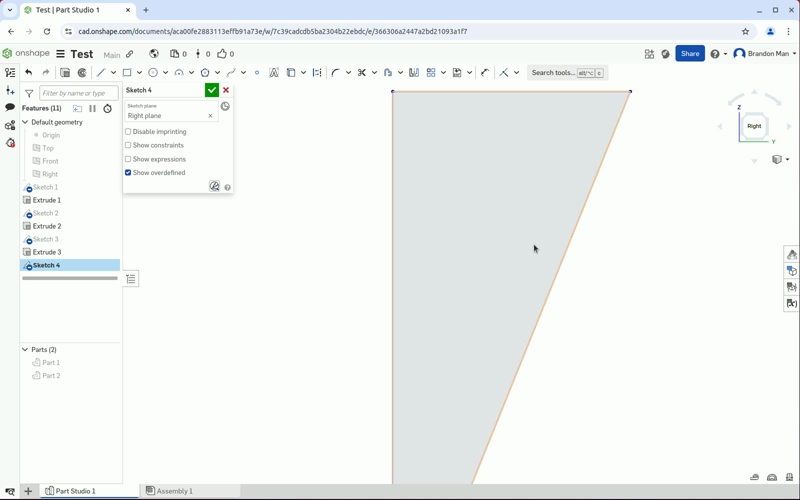
click(534, 244)
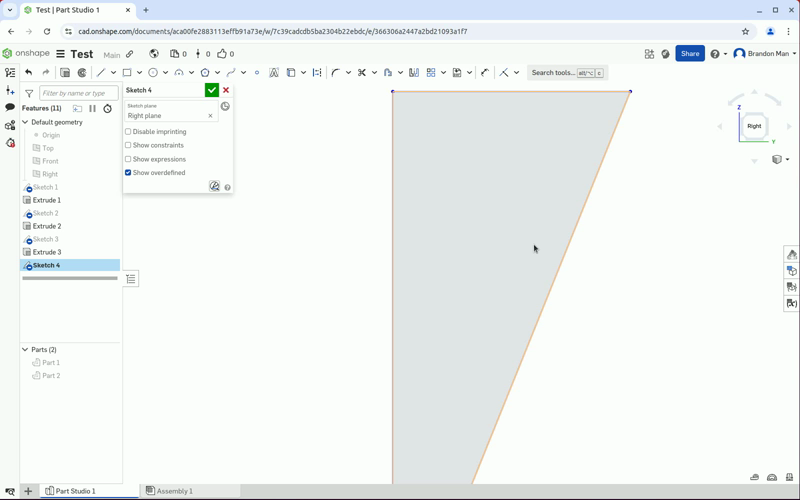
scroll(-6)
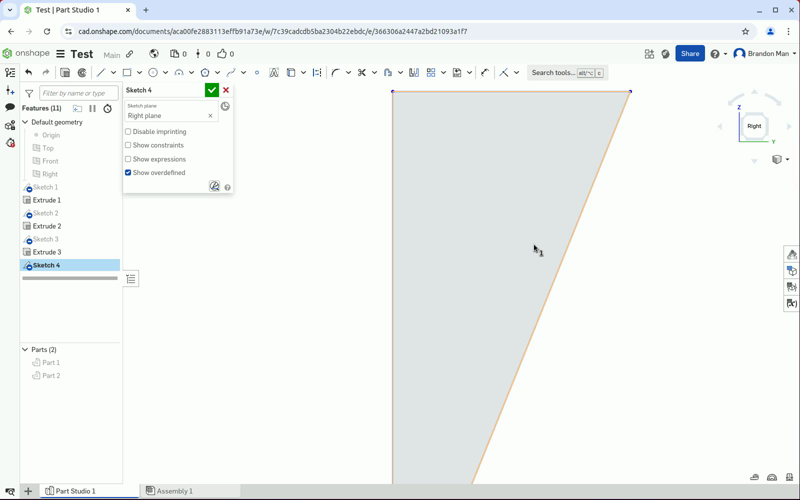
scroll(-6)
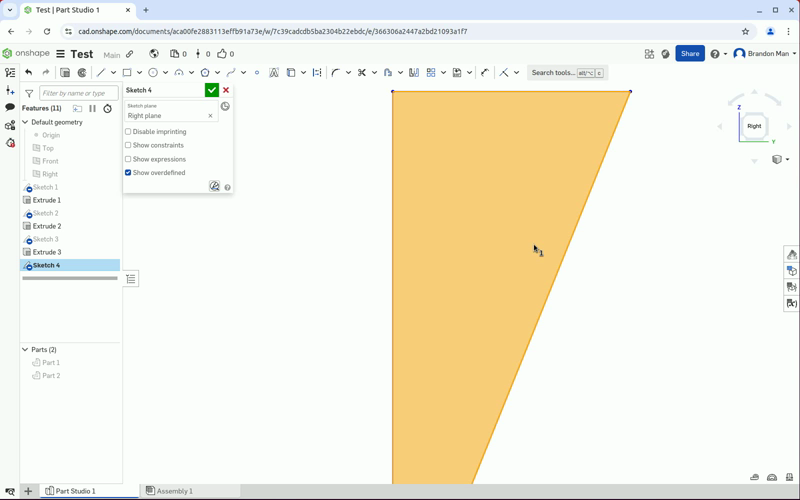
scroll(-6)
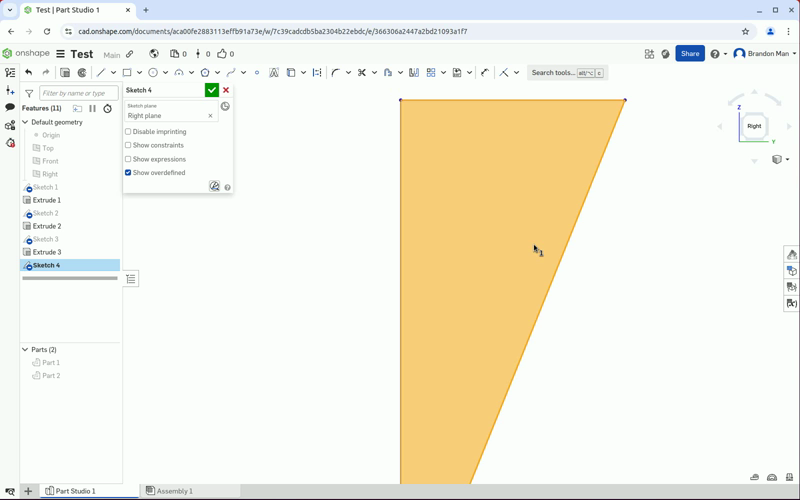
scroll(-6)
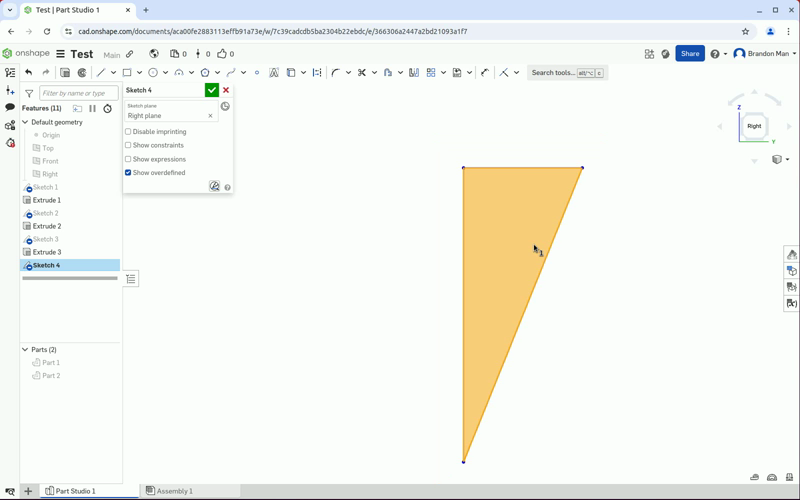
scroll(-6)
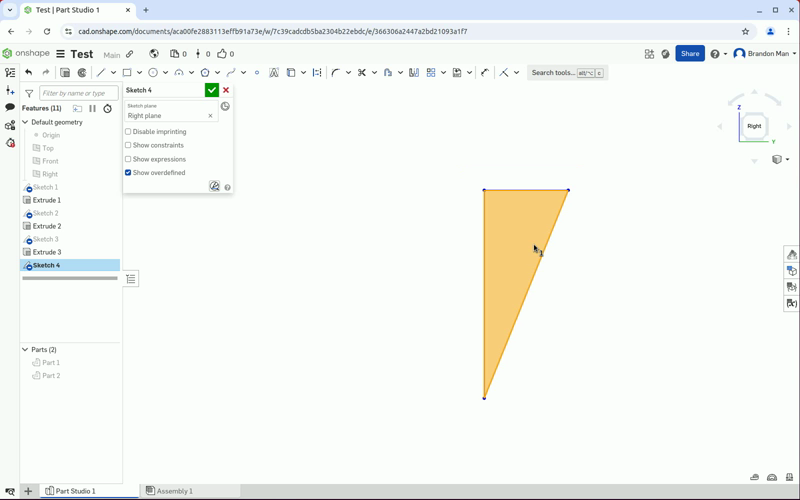
scroll(-6)
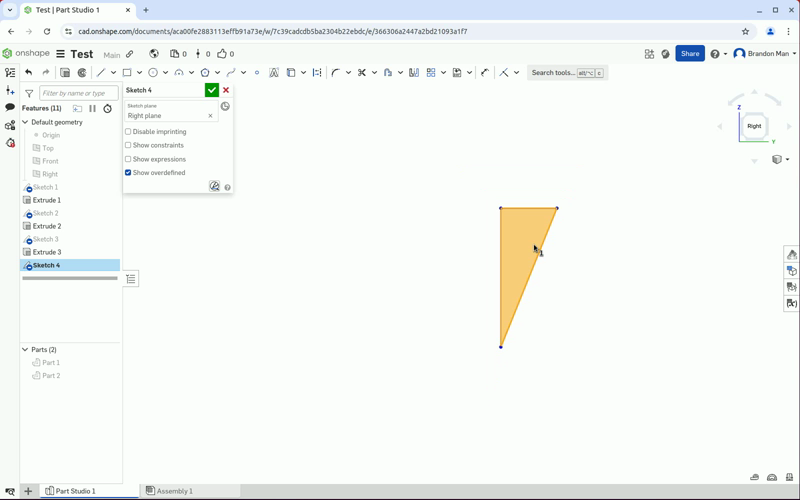
scroll(-6)
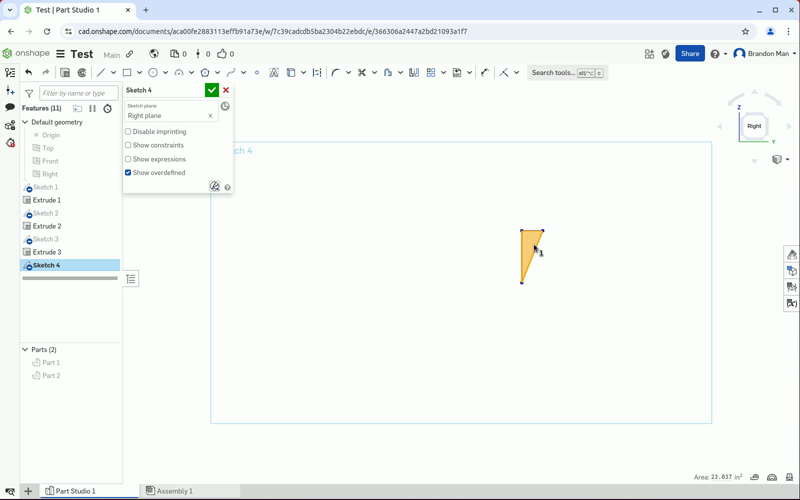
mouse_move(73, 352)
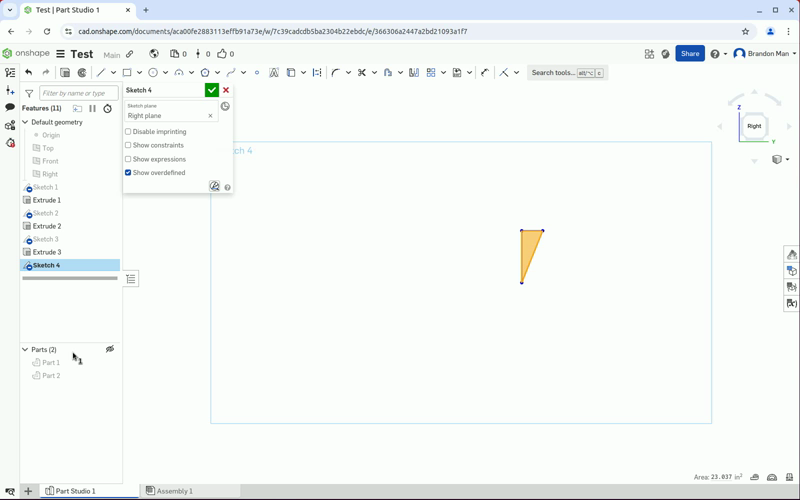
key(shift+y)
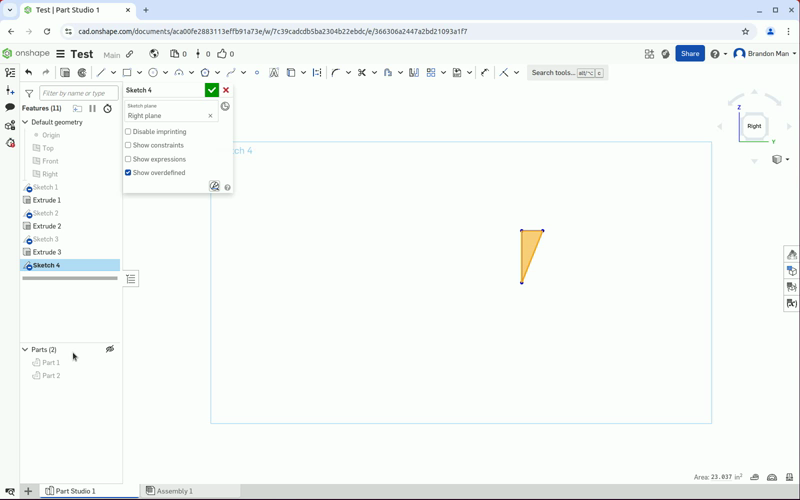
key(shift+e)
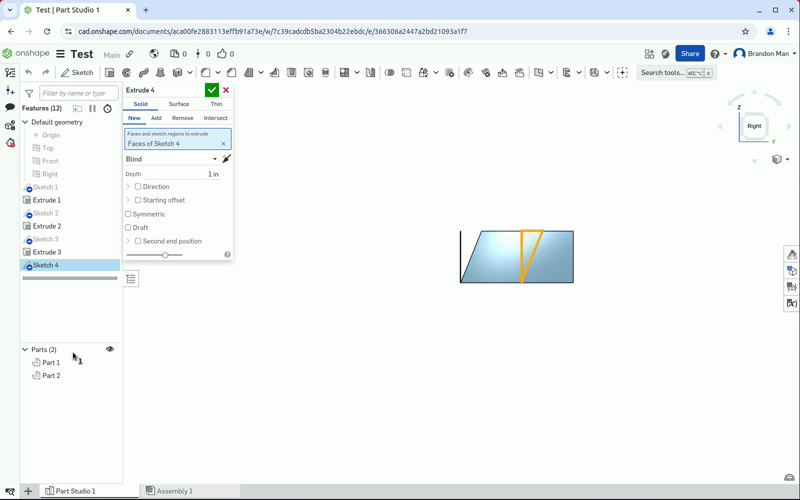
mouse_move(143, 106)
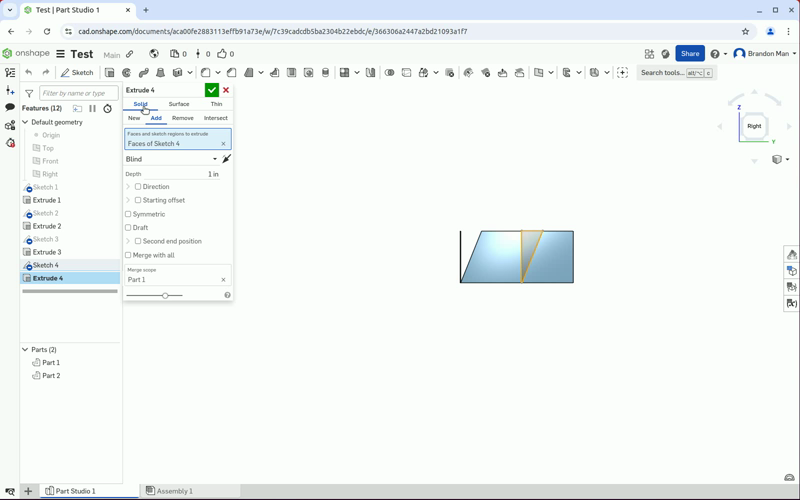
click(143, 106)
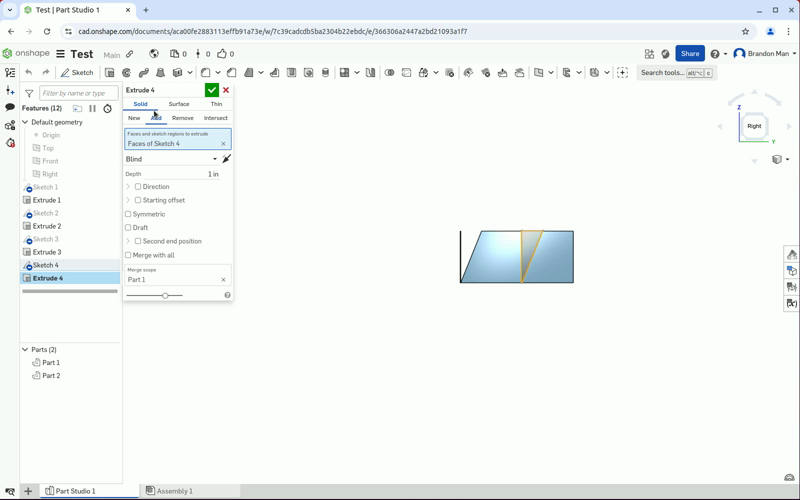
mouse_move(186, 120)
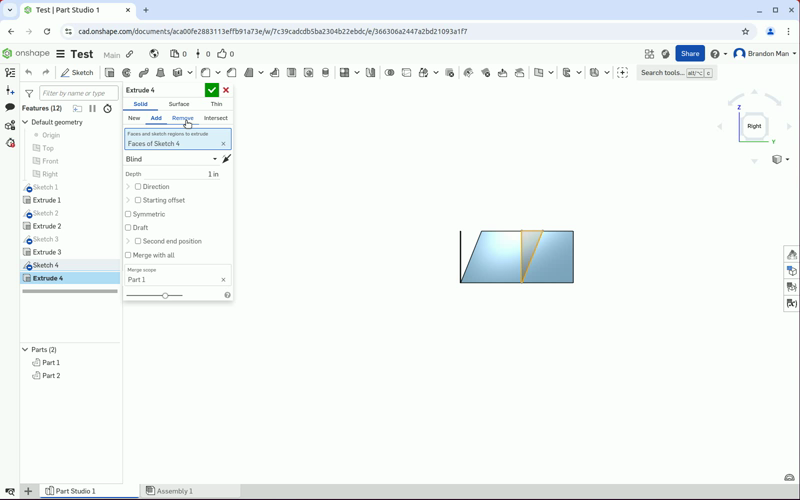
click(186, 120)
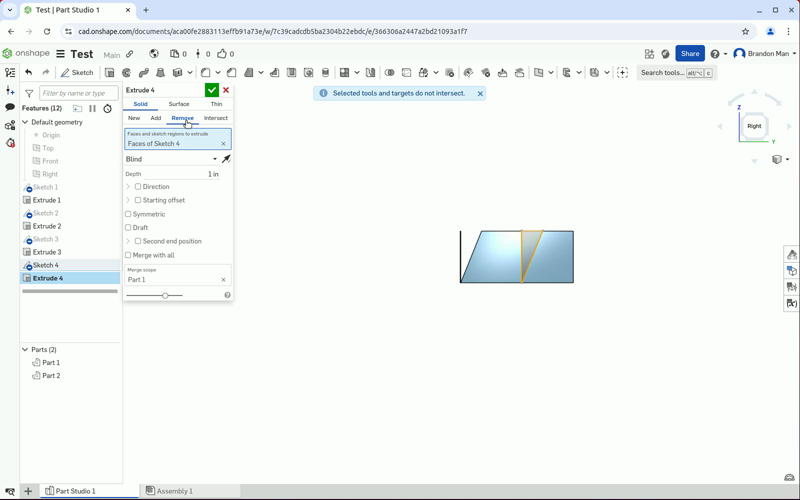
key(tab, 4)
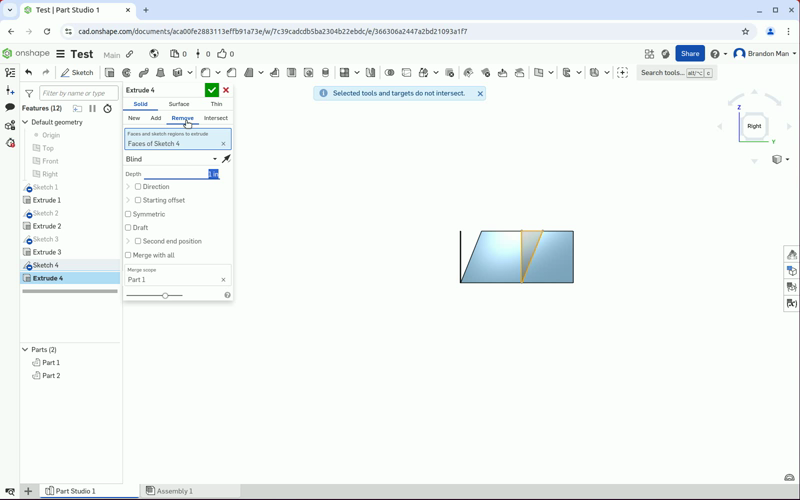
text(-8.425)
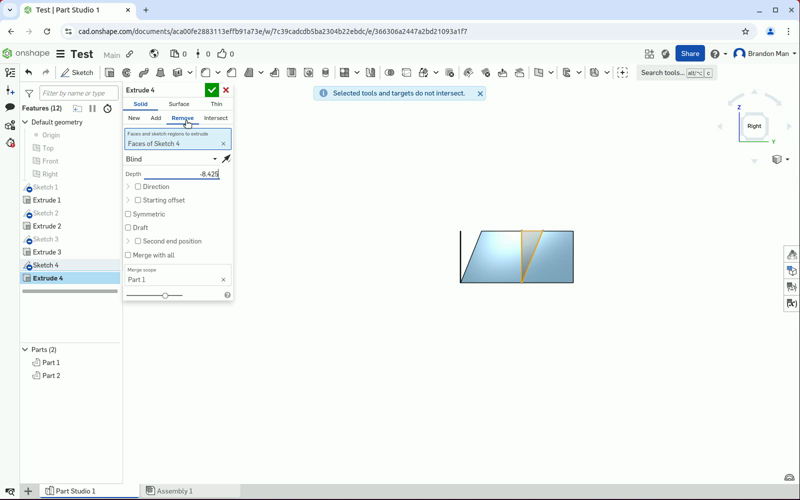
key(tab, 6)
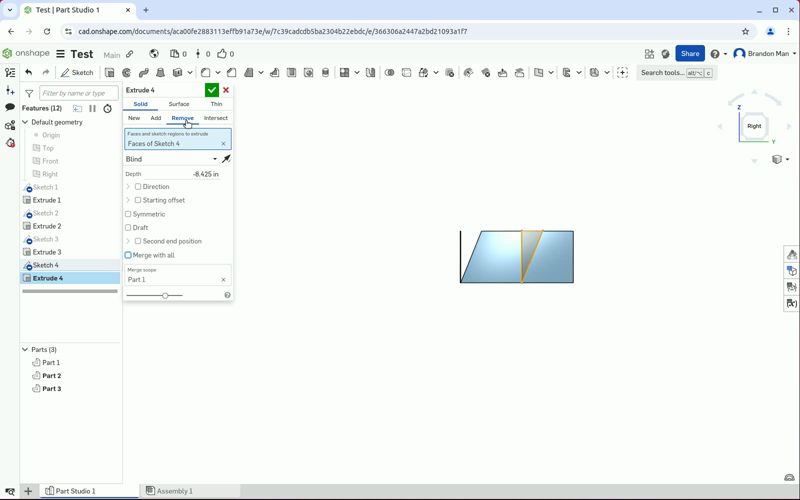
key(space)
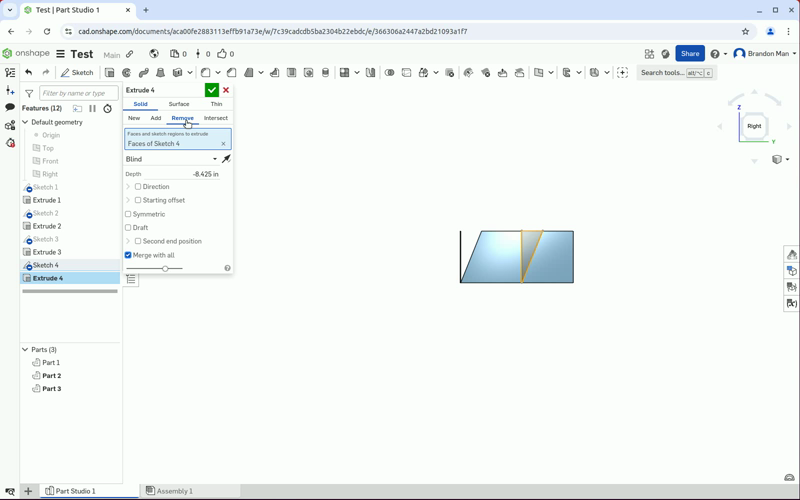
key(enter)
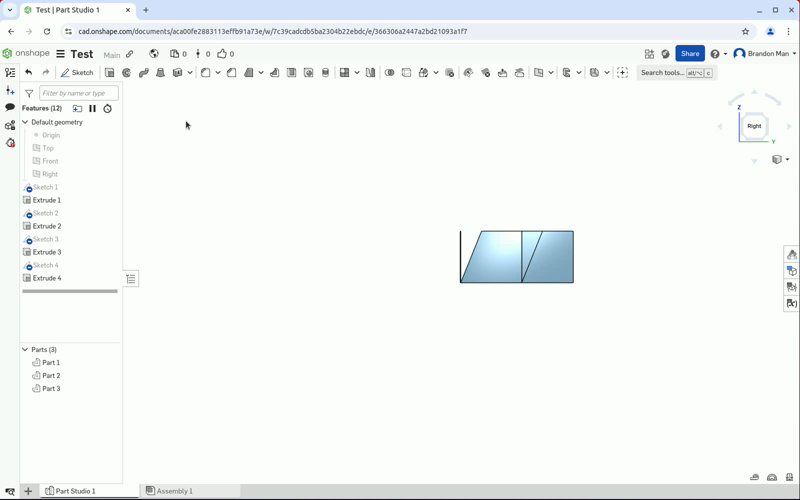
key(shift+h)
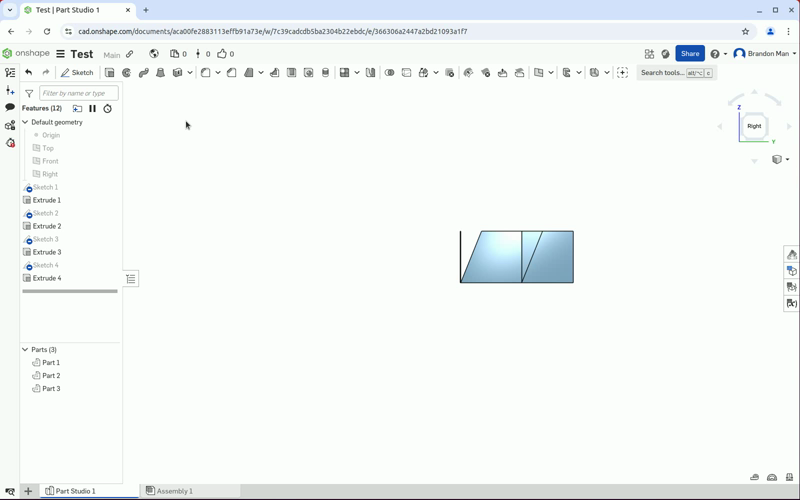
key(shift+h)
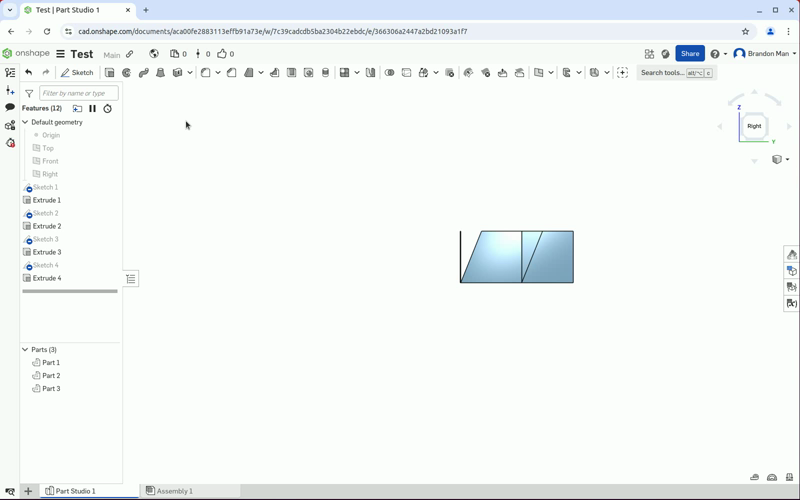
mouse_move(73, 189)
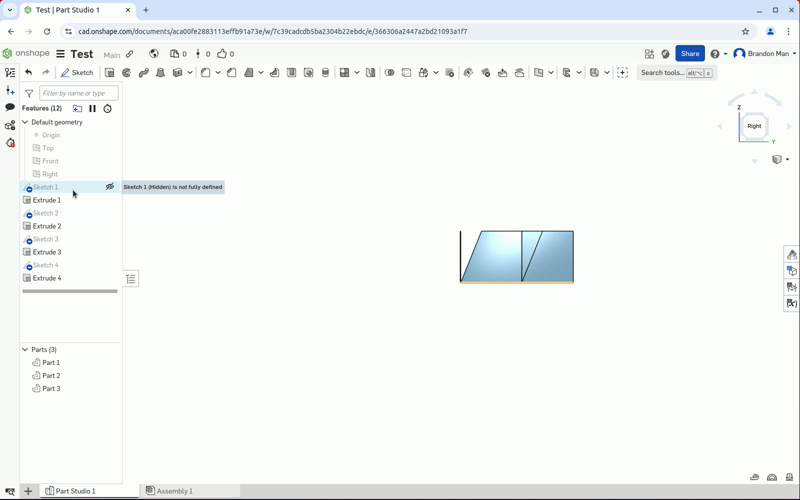
click(73, 189)
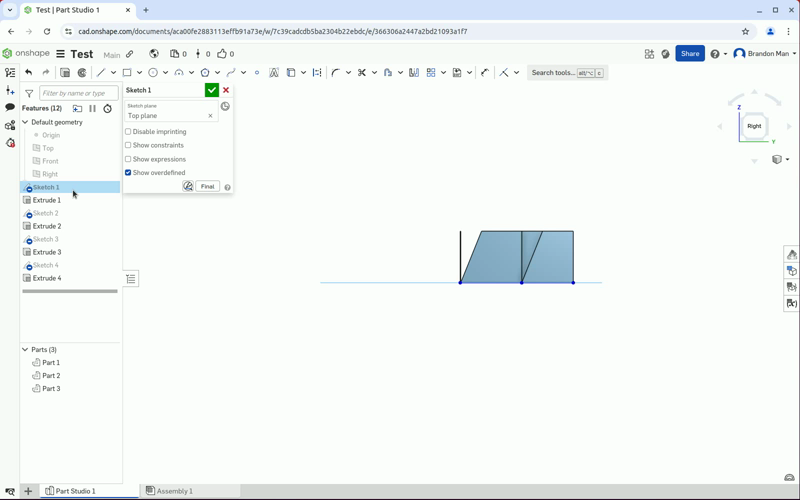
mouse_move(229, 92)
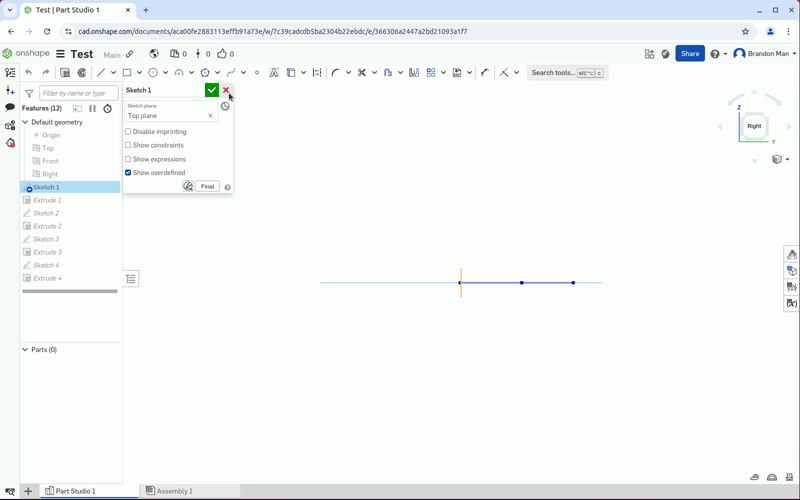
click(229, 92)
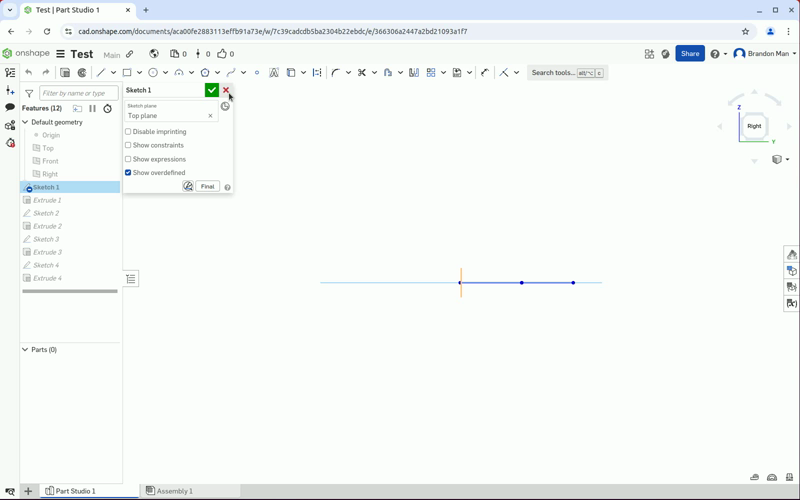
key(shift+s)
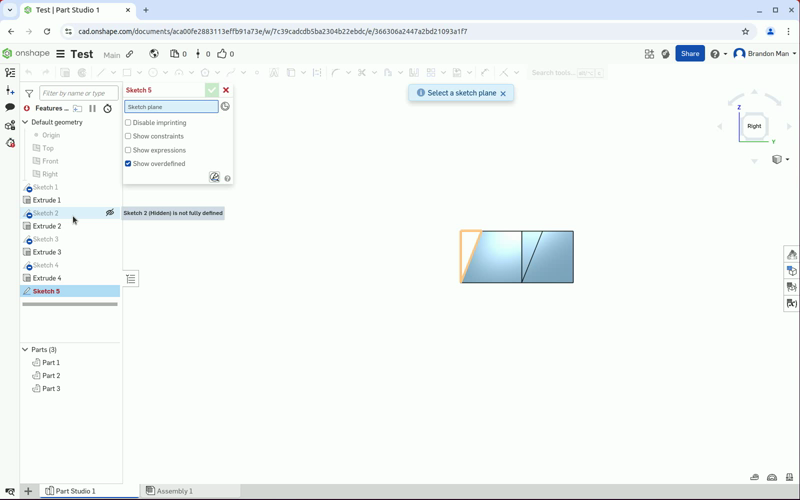
scroll(3)
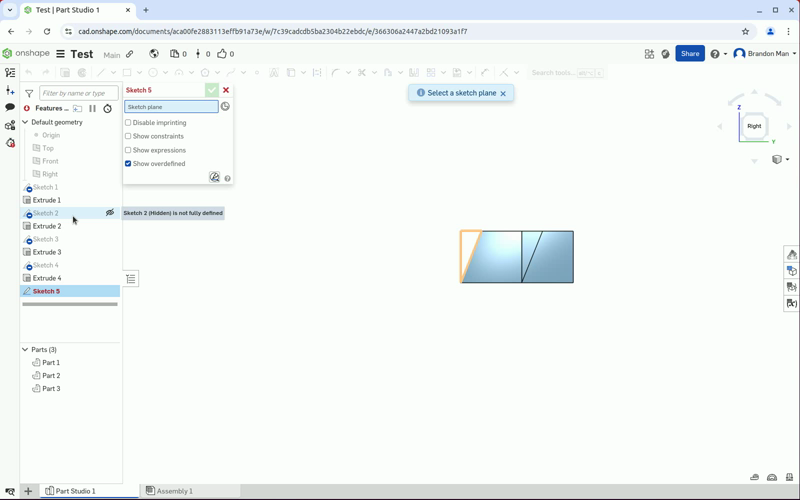
mouse_move(73, 176)
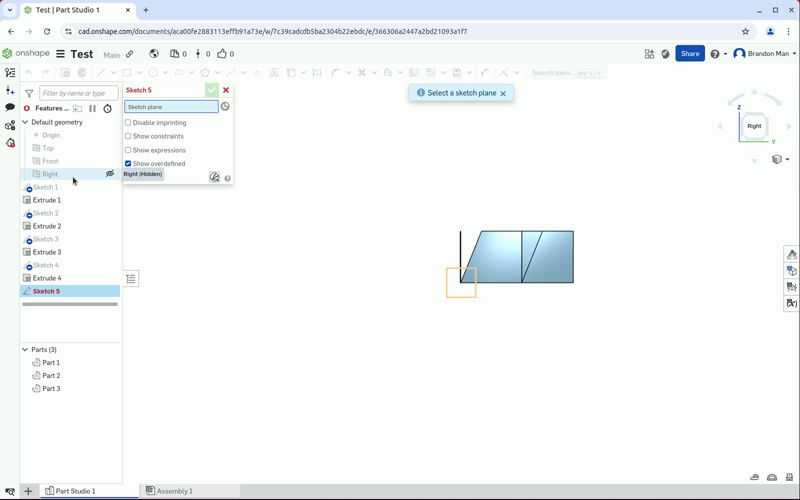
click(73, 176)
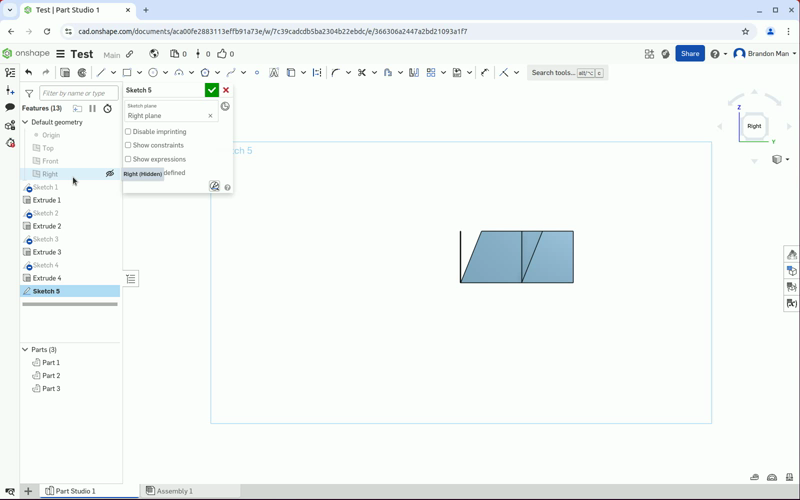
mouse_move(73, 352)
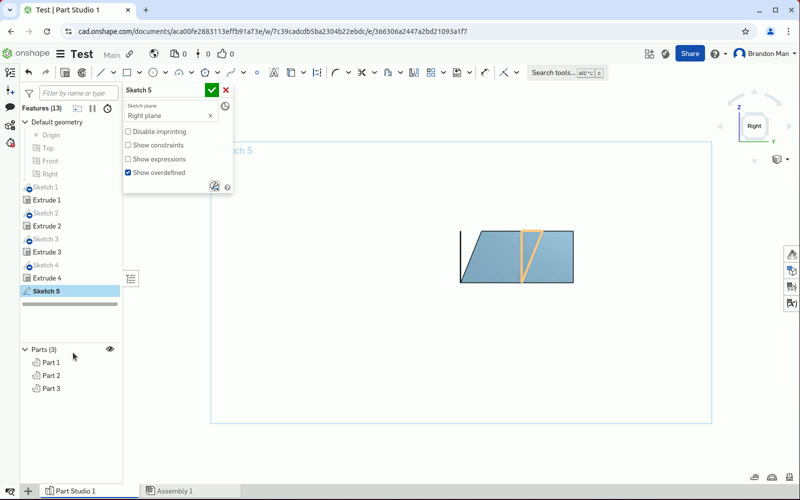
key(y)
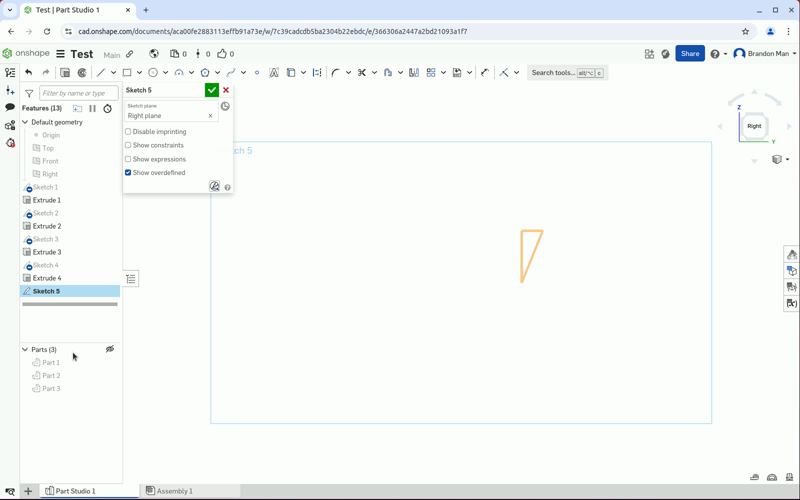
key(l)
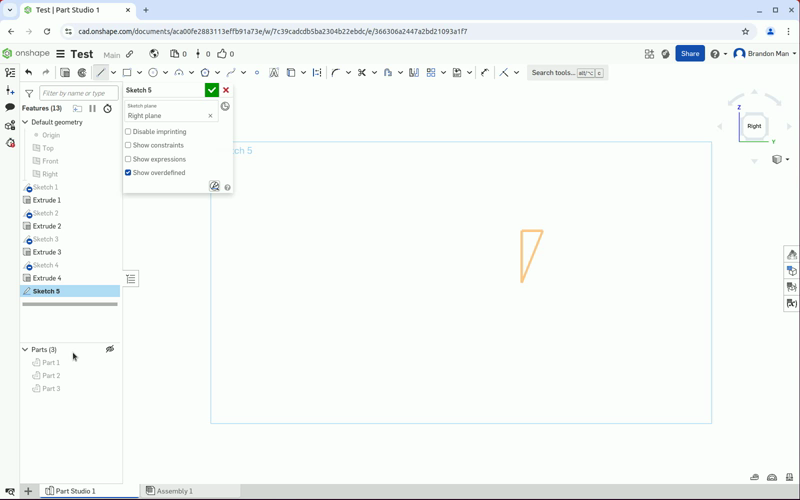
key_down(shift)
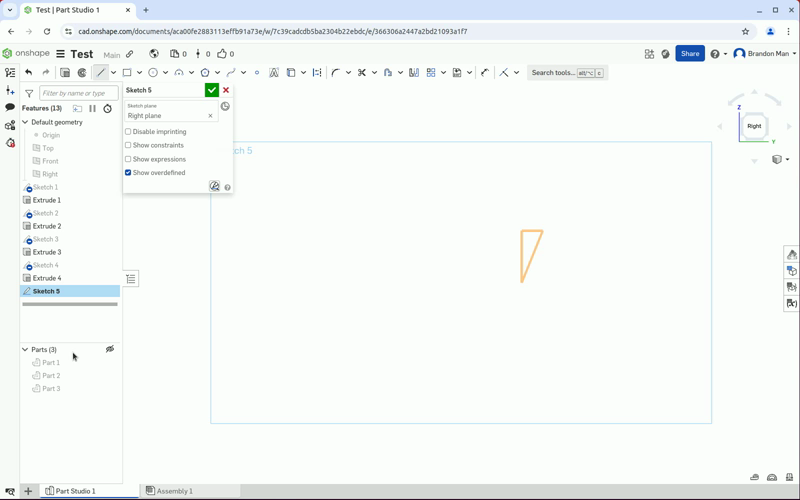
mouse_move(521, 282)
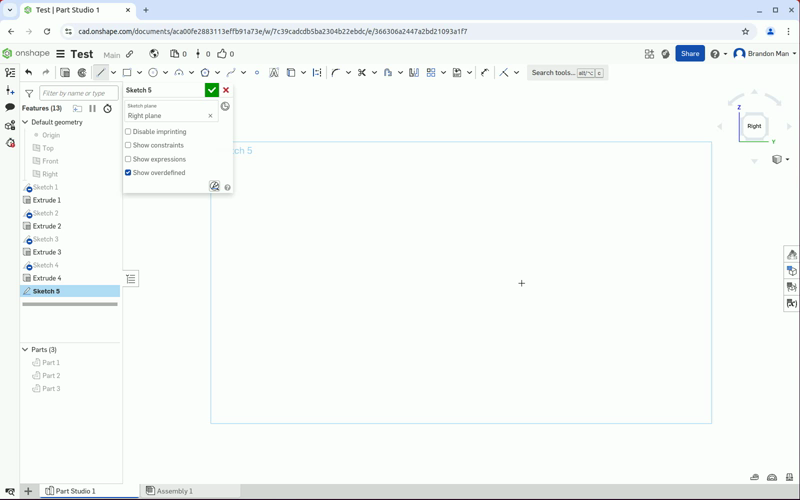
click(521, 282)
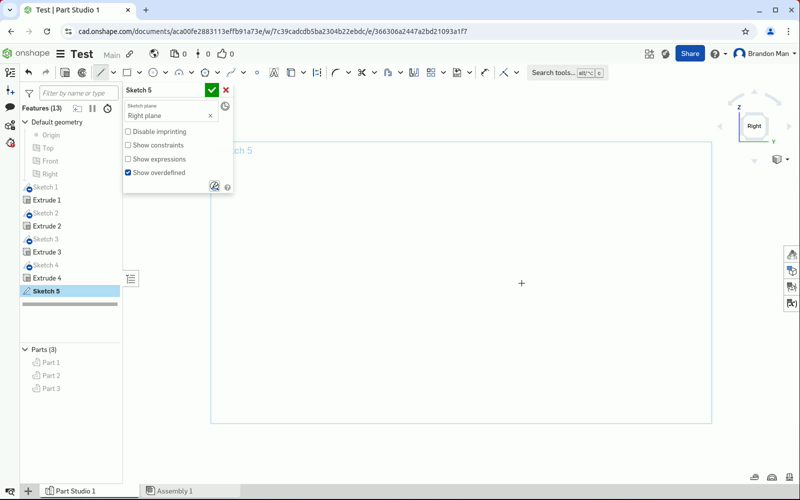
key_up(shift)
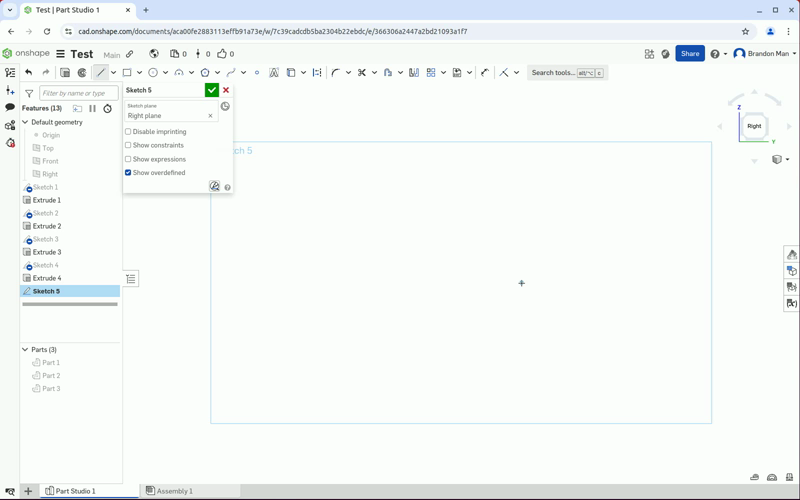
key_down(shift)
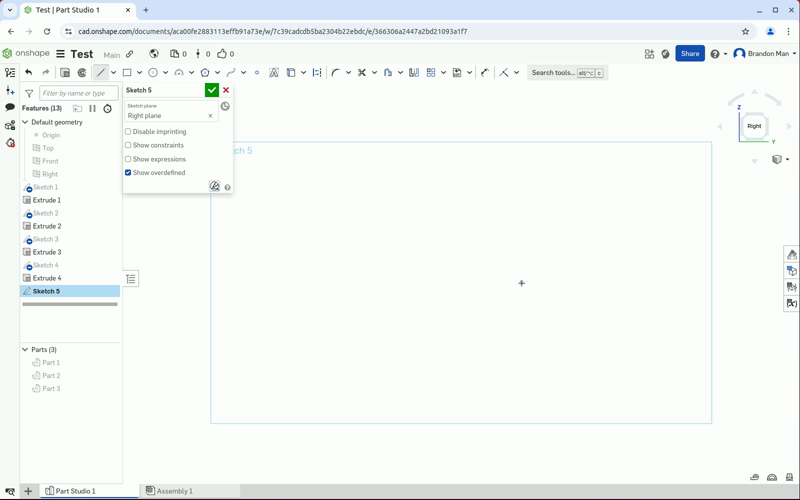
mouse_move(551, 282)
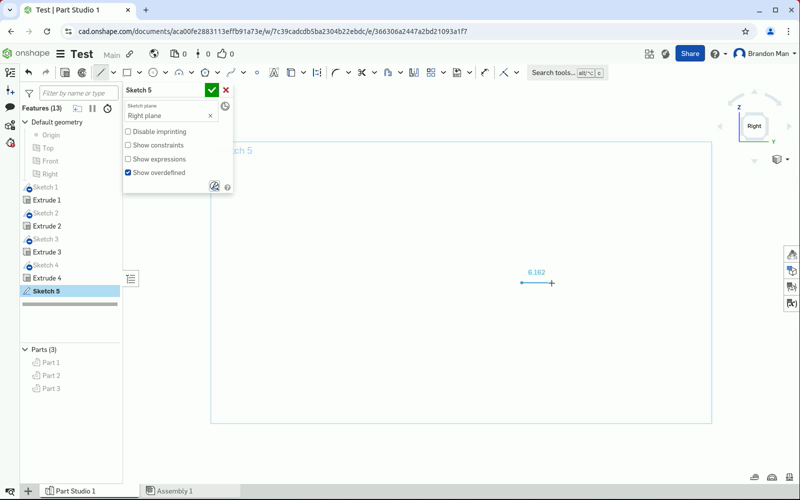
mouse_move(542, 230)
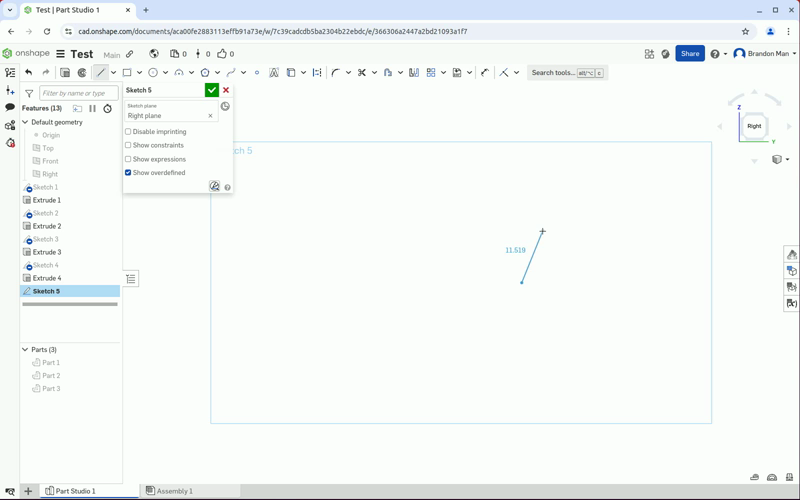
click(542, 230)
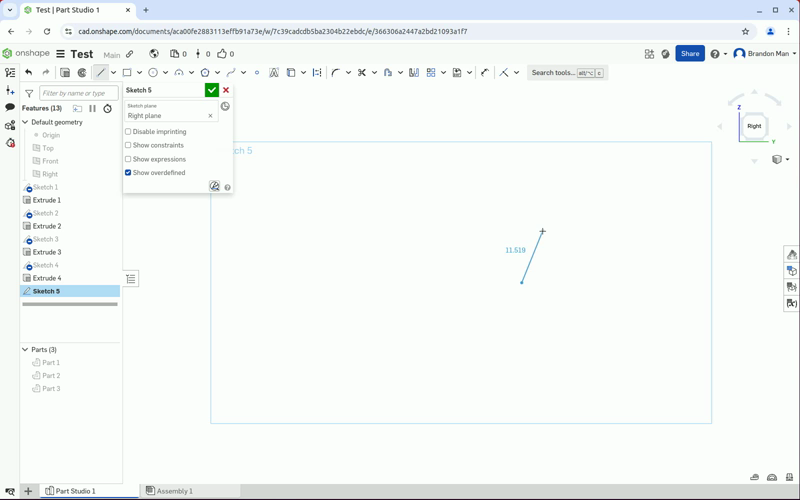
key_up(shift)
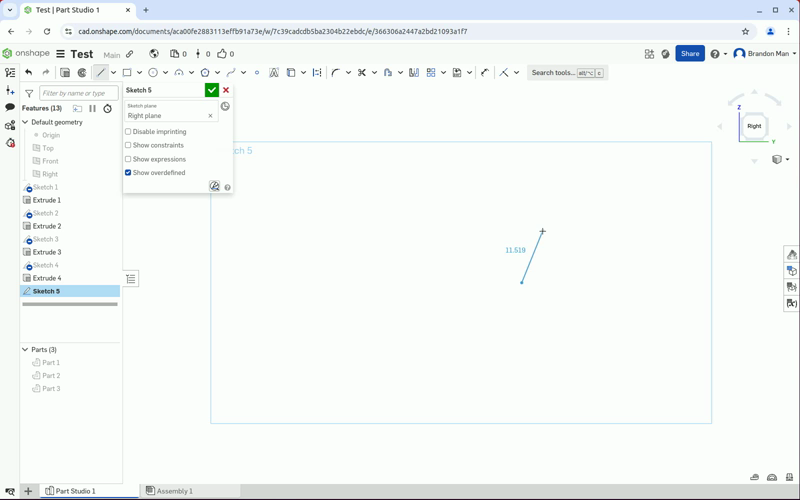
key_down(shift)
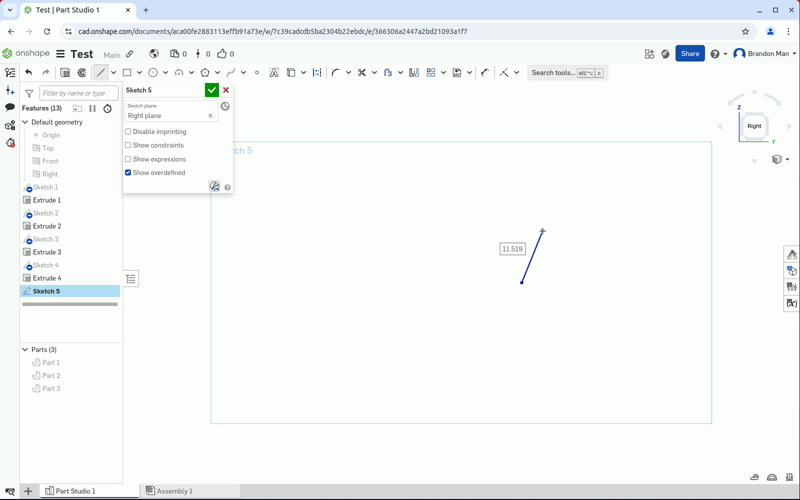
mouse_move(572, 230)
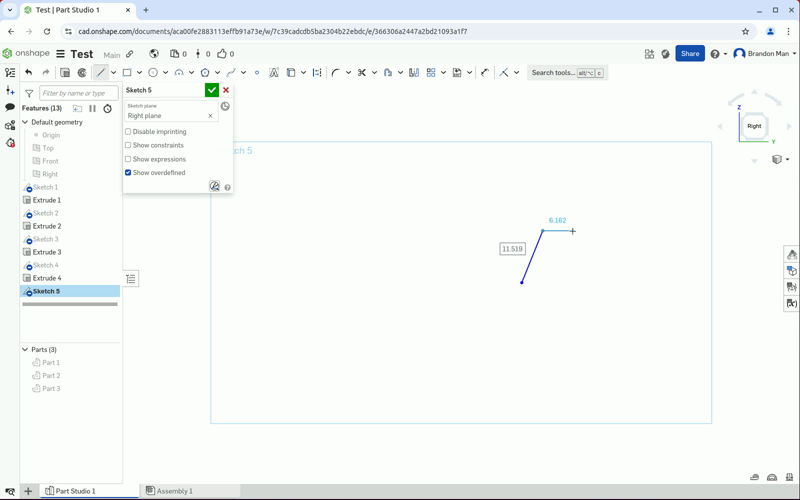
mouse_move(521, 230)
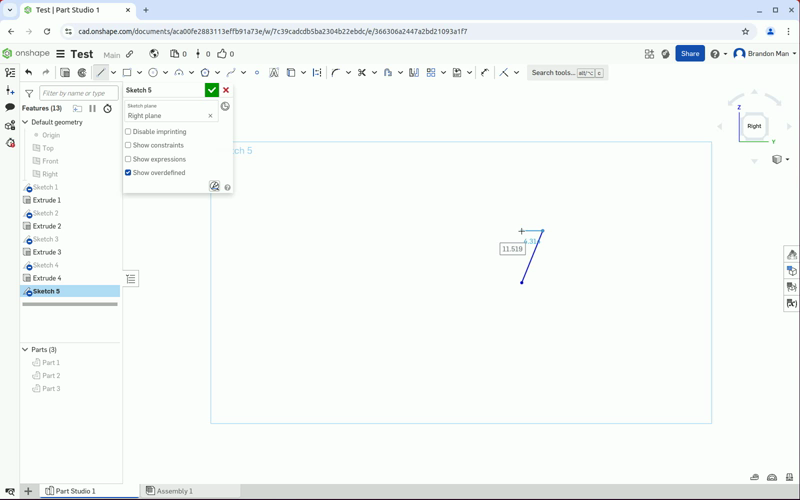
click(521, 230)
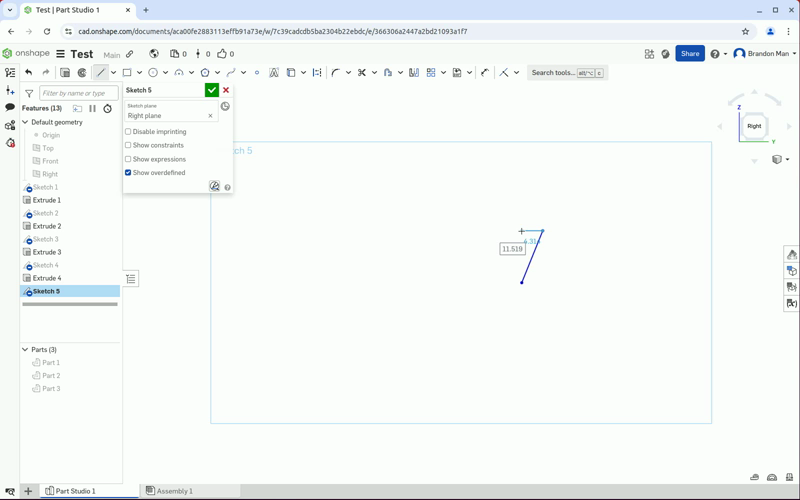
key_up(shift)
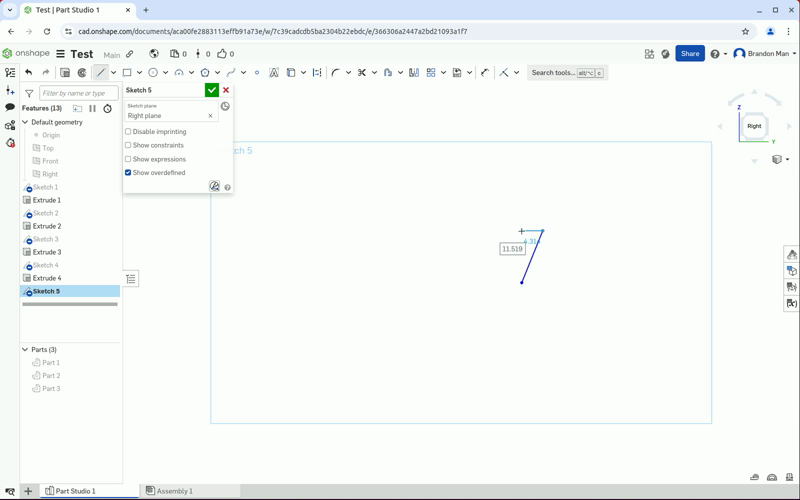
mouse_move(551, 230)
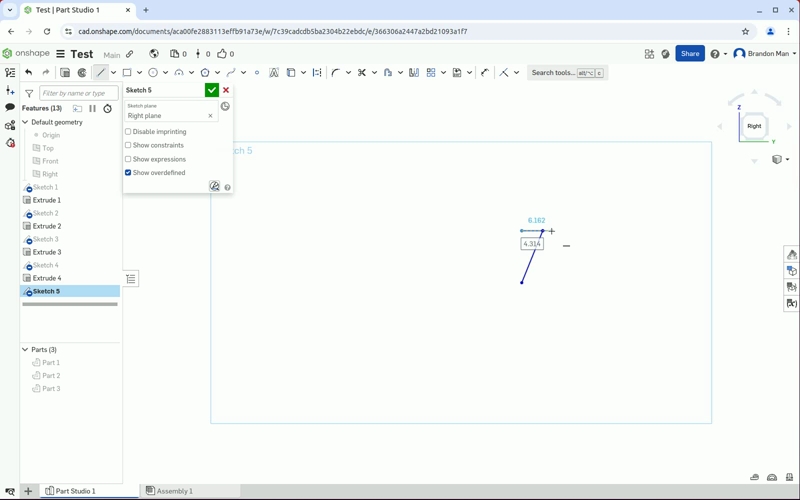
key_down(shift)
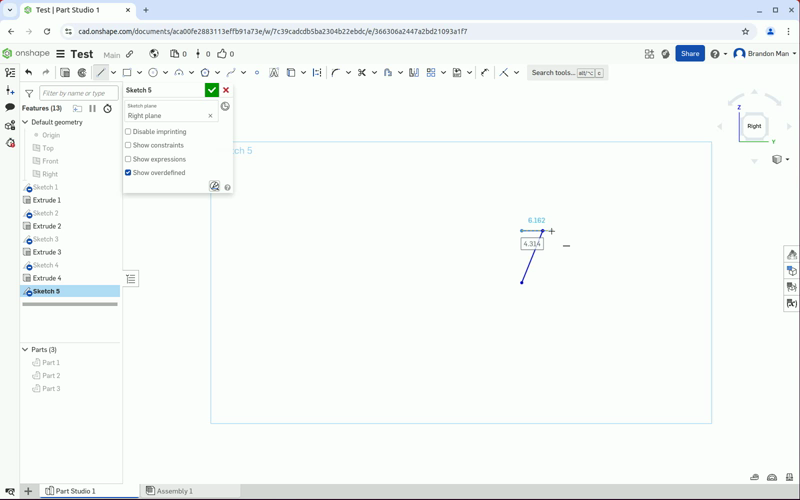
mouse_move(521, 282)
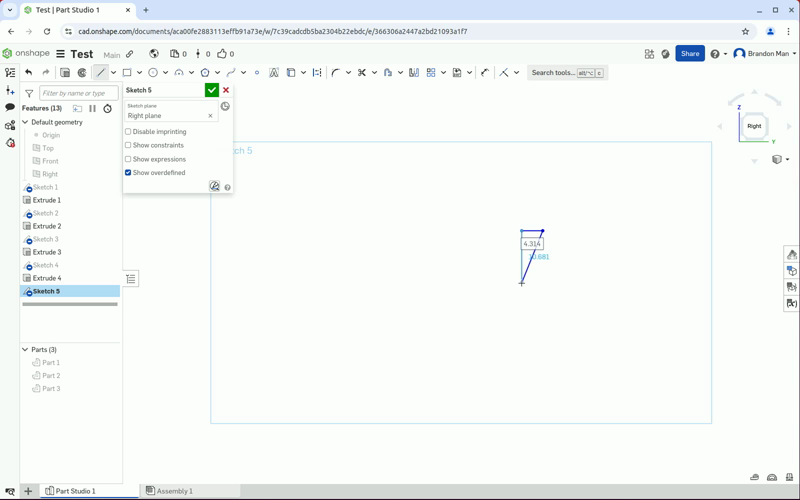
key_up(shift)
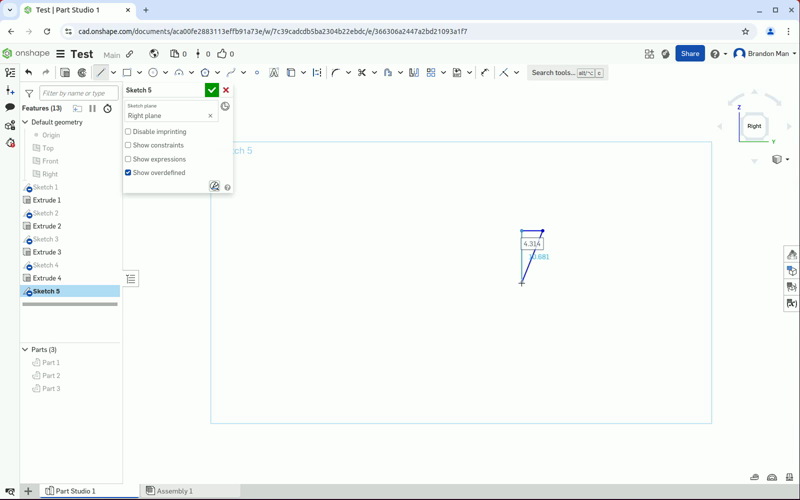
click(521, 282)
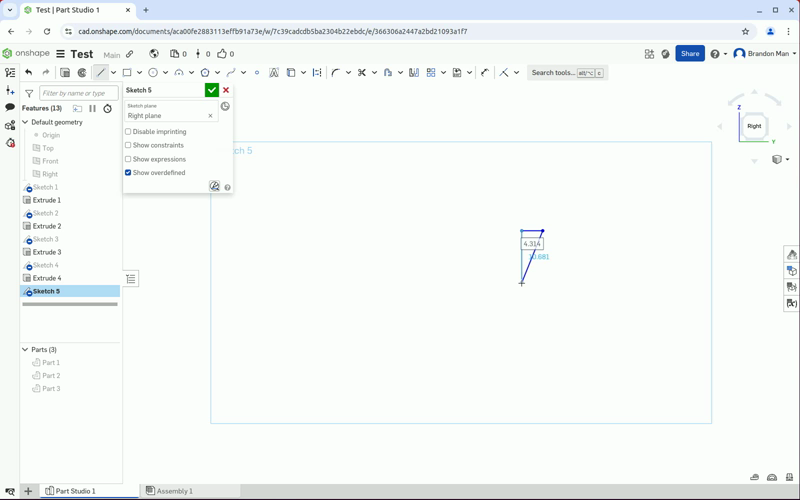
key(esc)
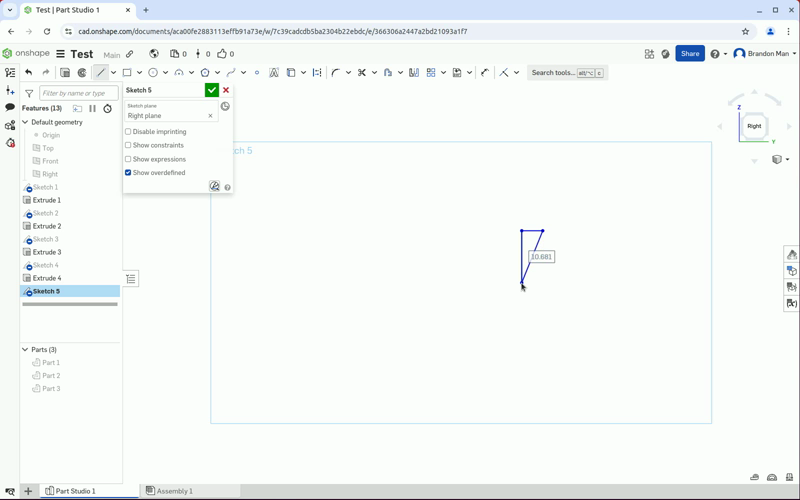
mouse_move(525, 254)
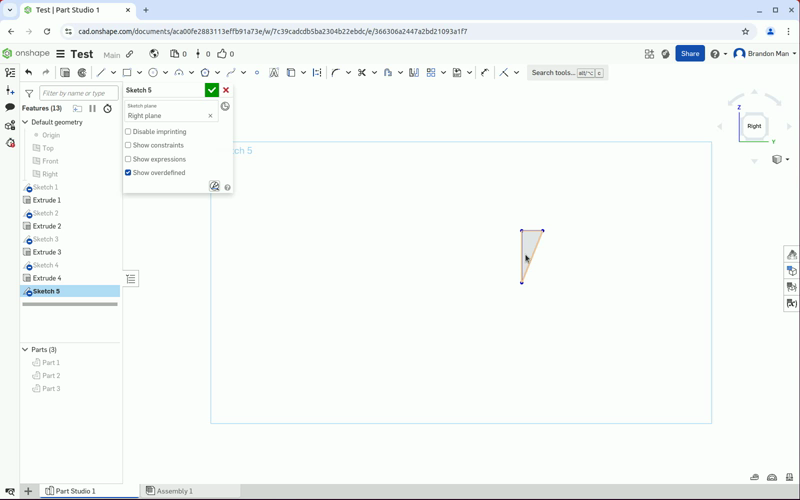
scroll(6)
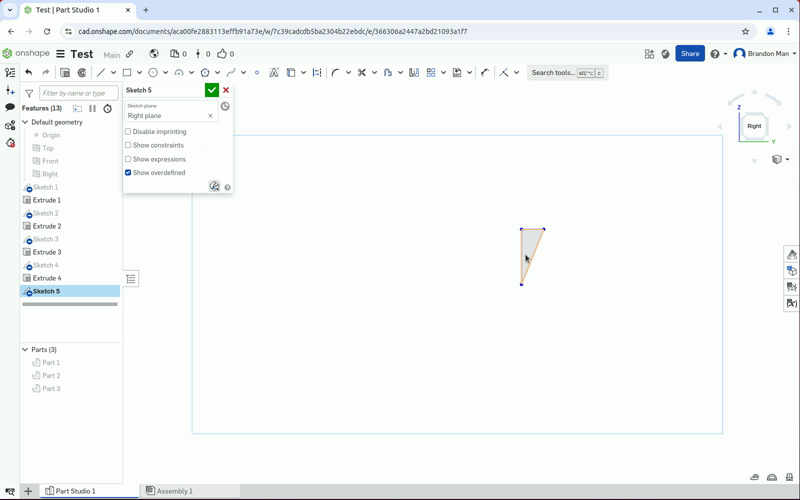
scroll(6)
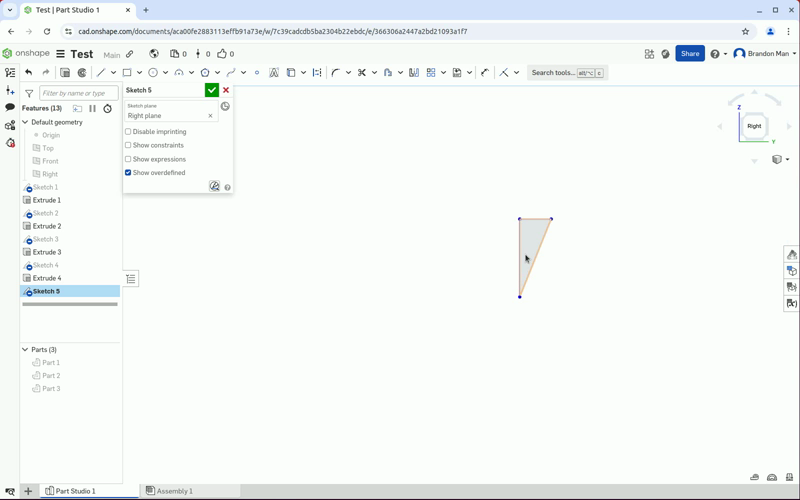
scroll(6)
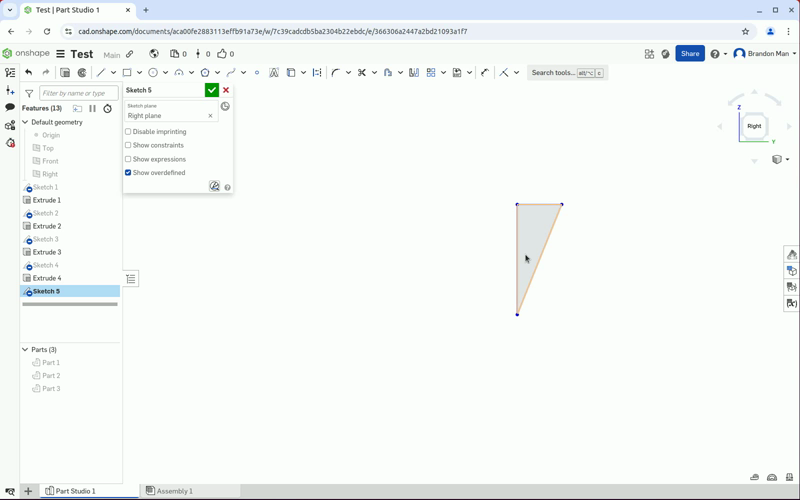
scroll(6)
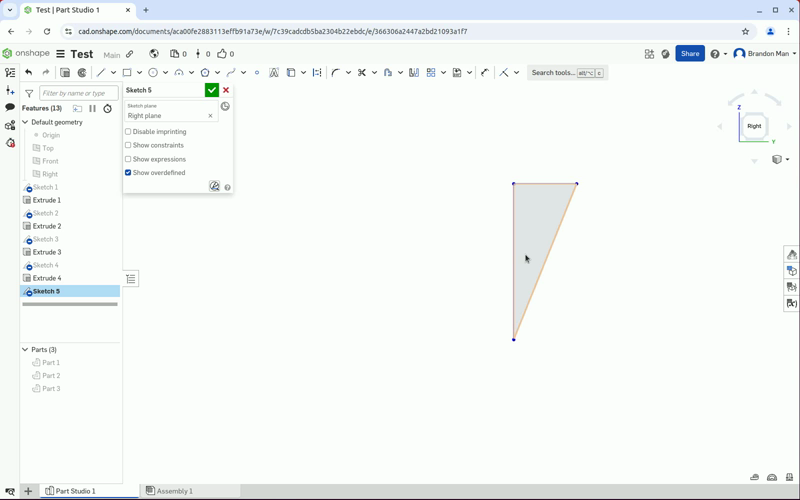
scroll(6)
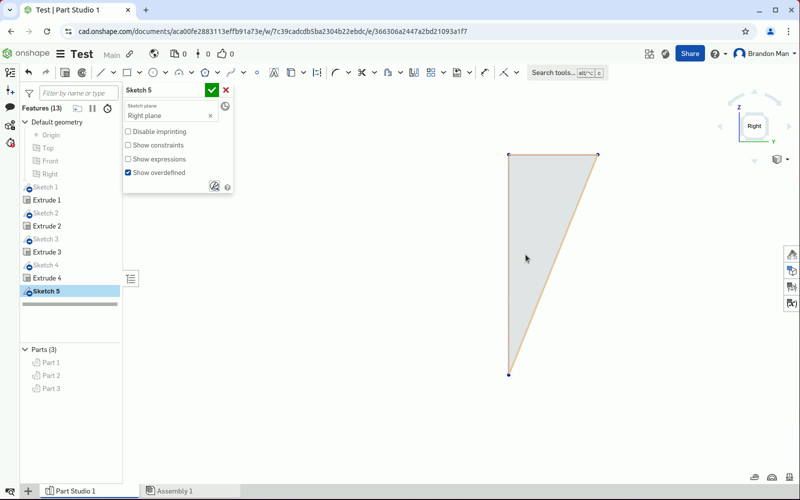
scroll(6)
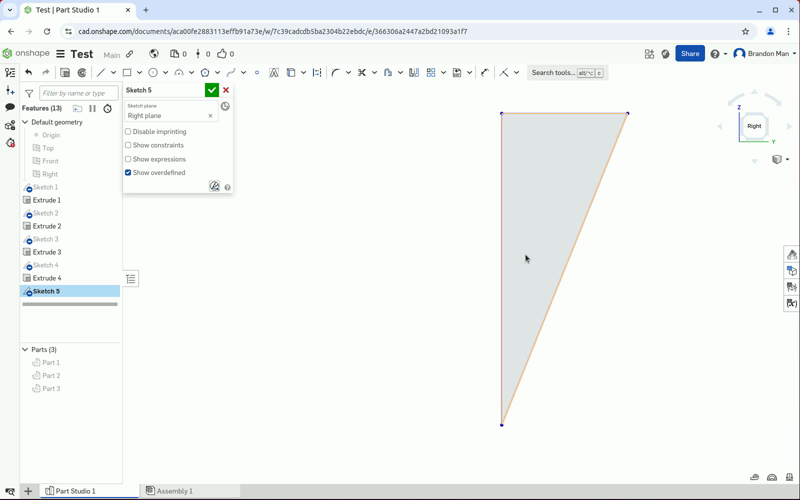
scroll(6)
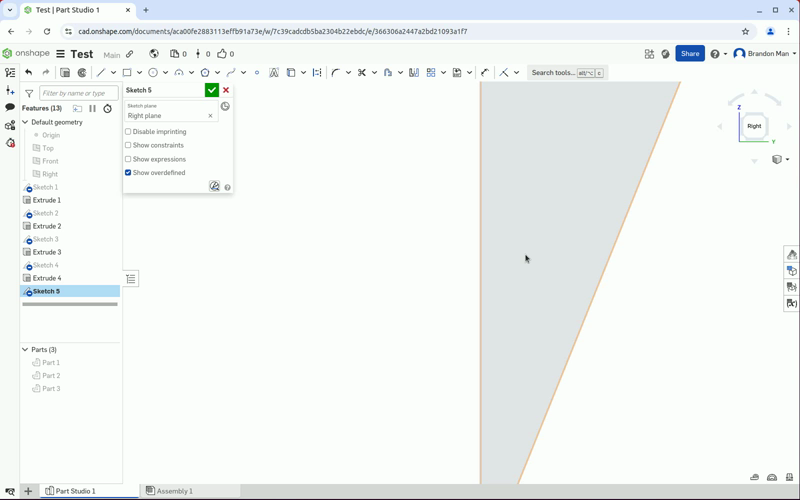
click(525, 254)
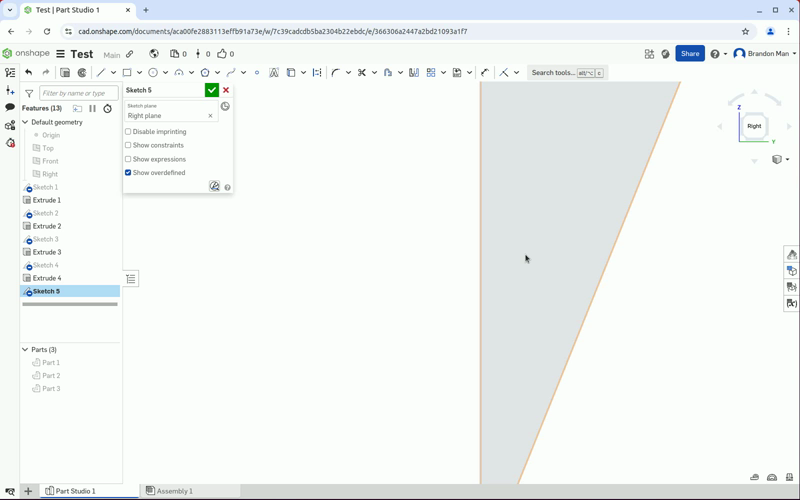
scroll(-6)
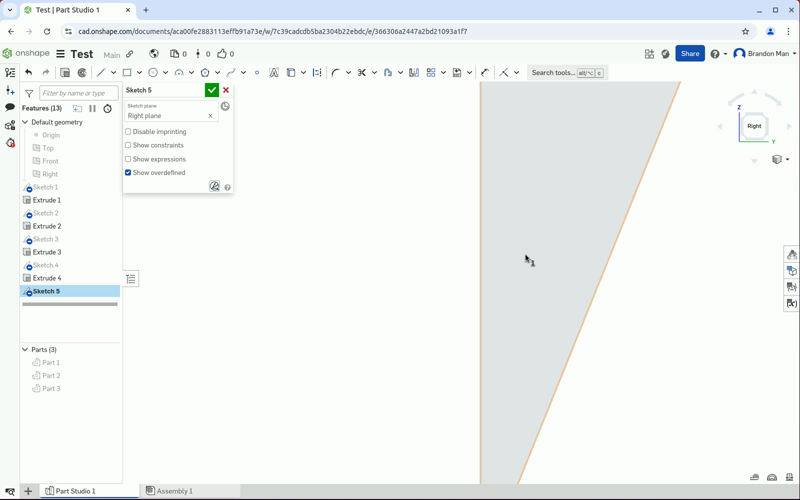
scroll(-6)
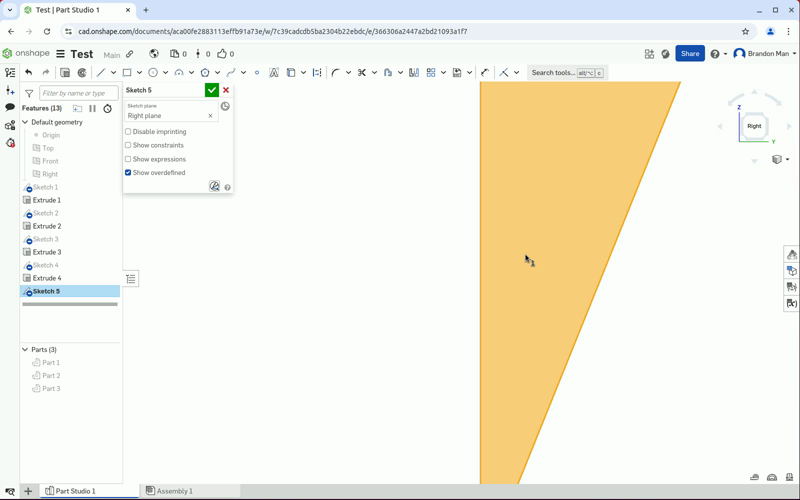
scroll(-6)
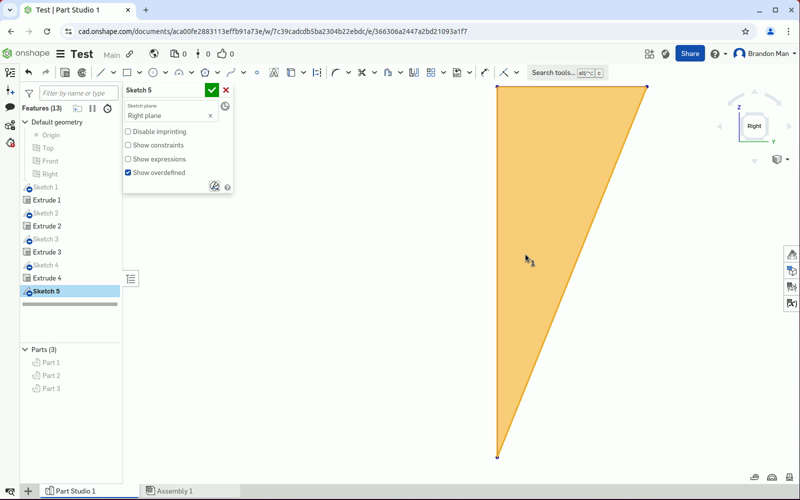
scroll(-6)
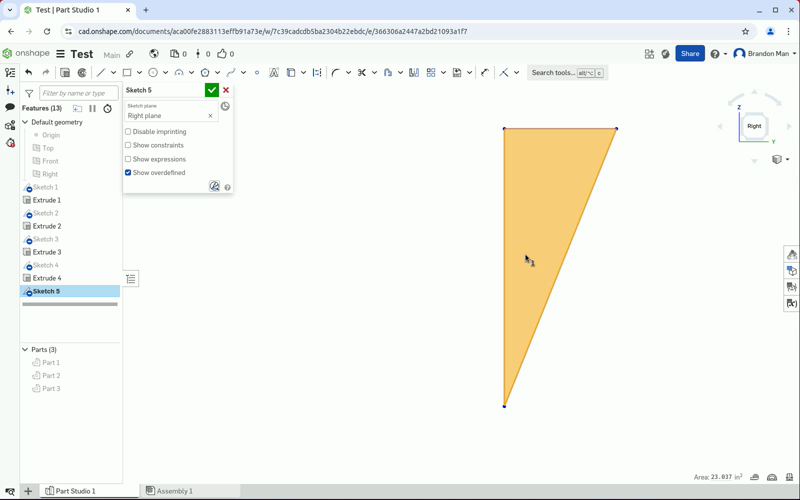
scroll(-6)
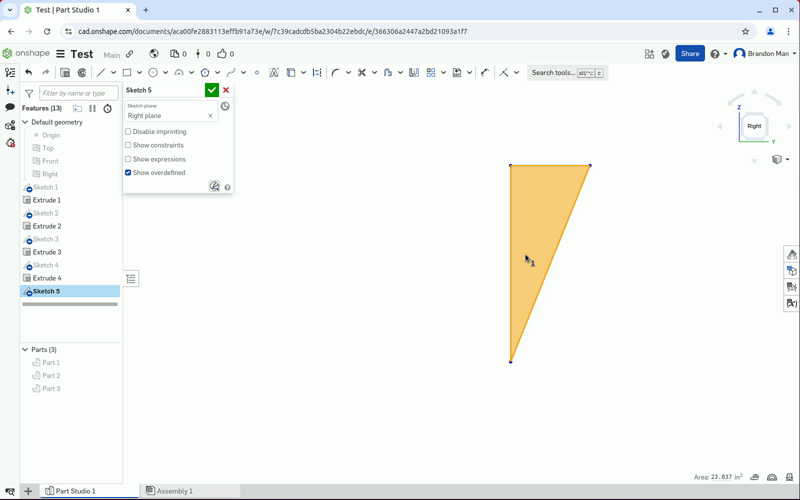
scroll(-6)
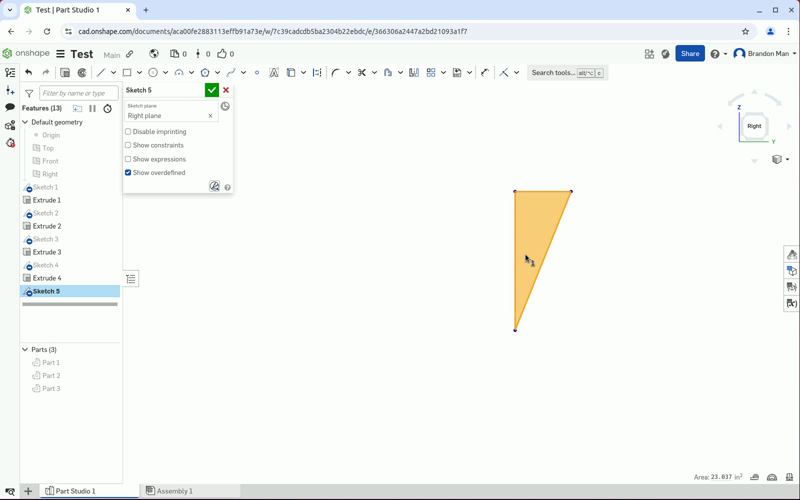
scroll(-6)
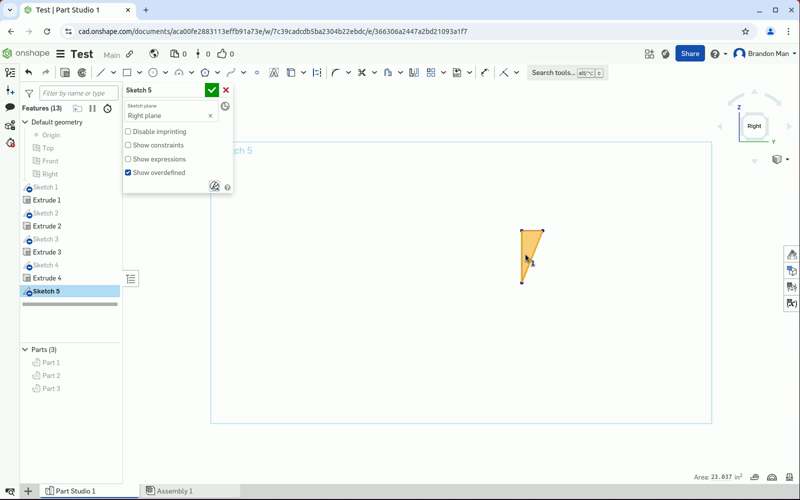
mouse_move(73, 352)
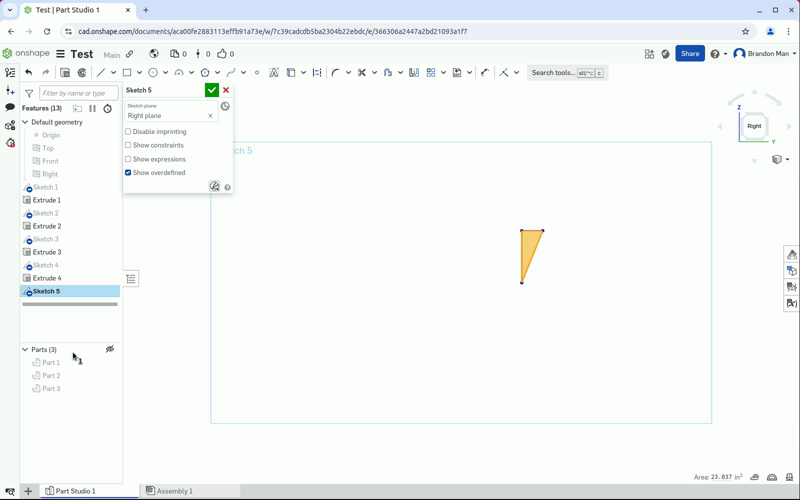
key(shift+y)
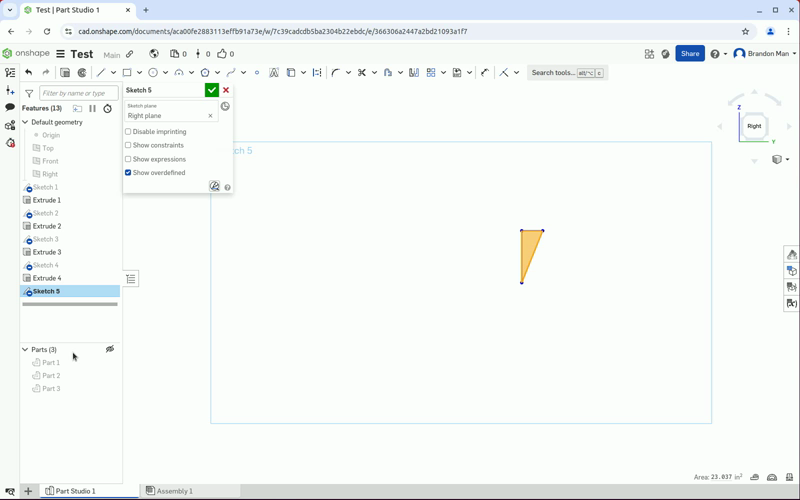
key(shift+e)
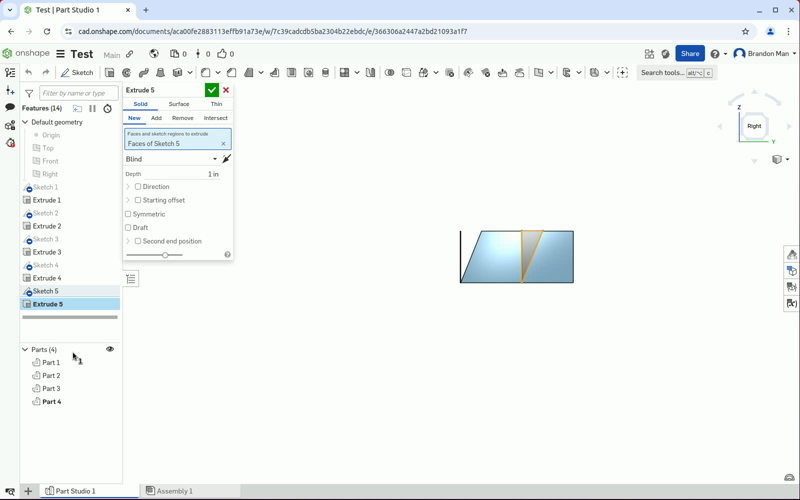
mouse_move(143, 106)
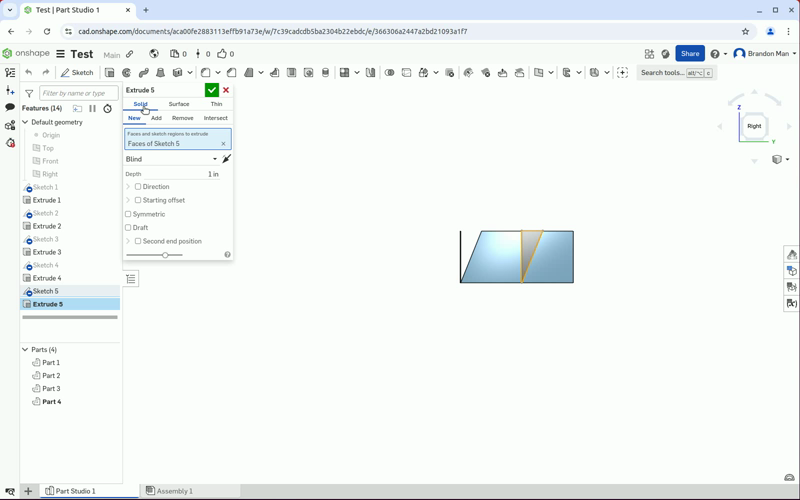
click(143, 106)
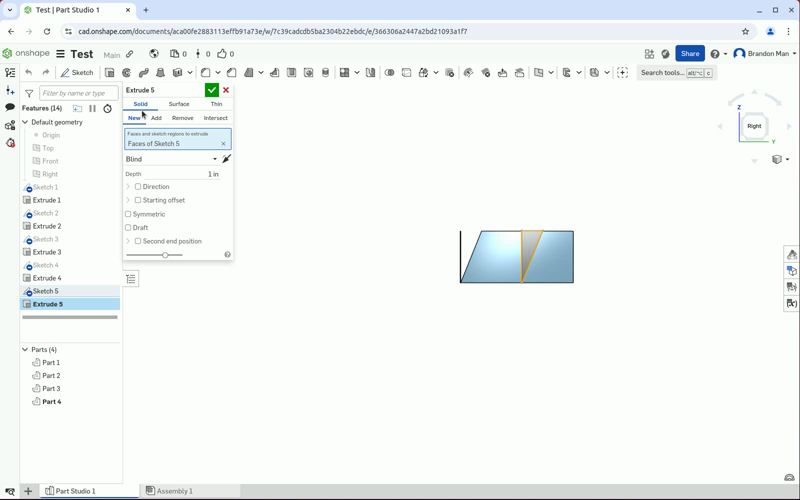
mouse_move(137, 120)
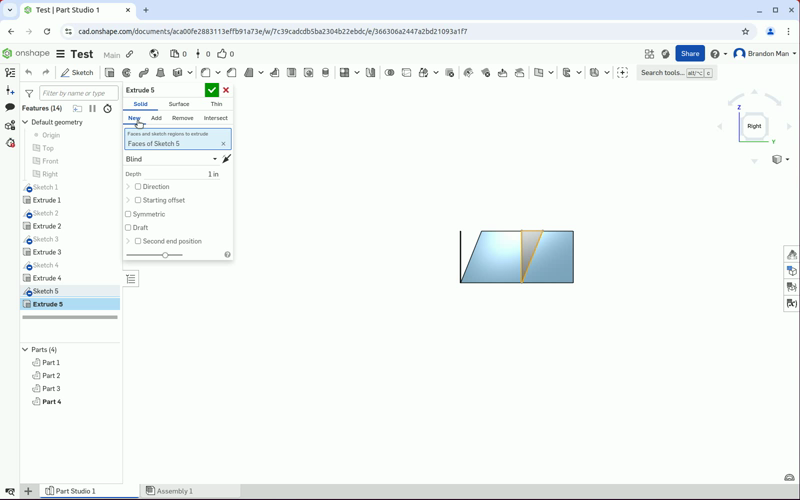
click(137, 120)
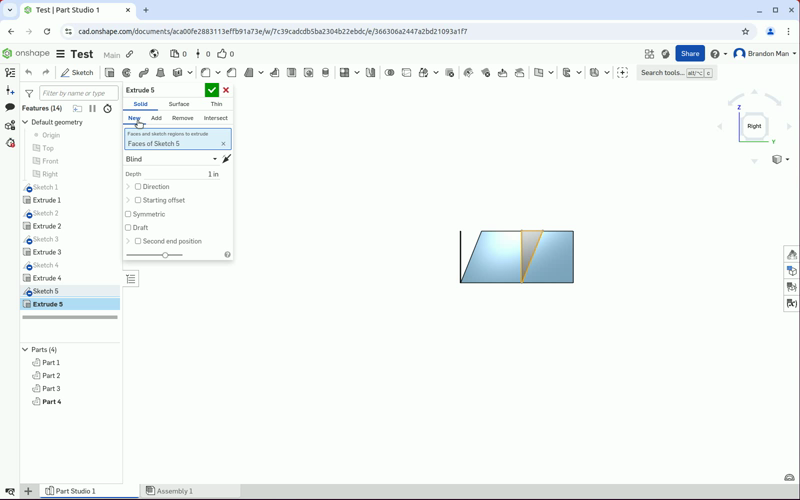
key(tab, 4)
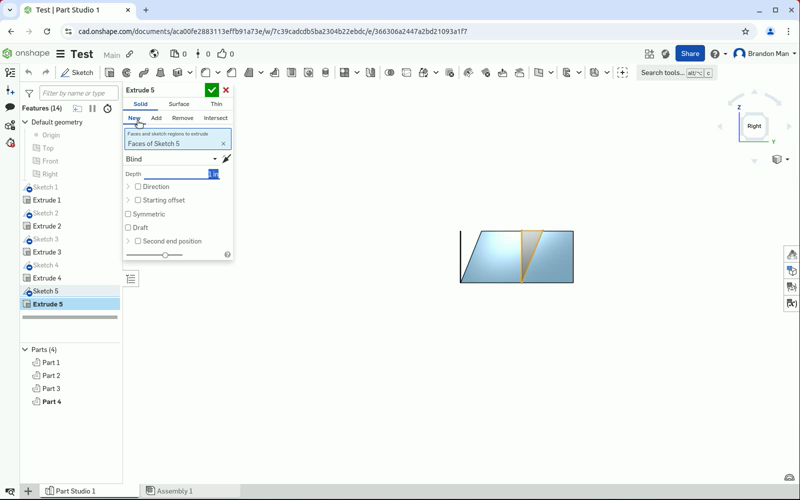
text(4.092)
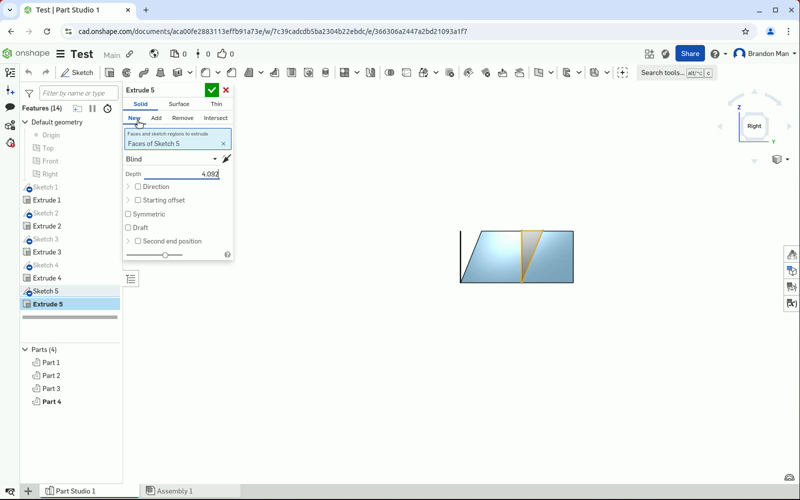
key(enter)
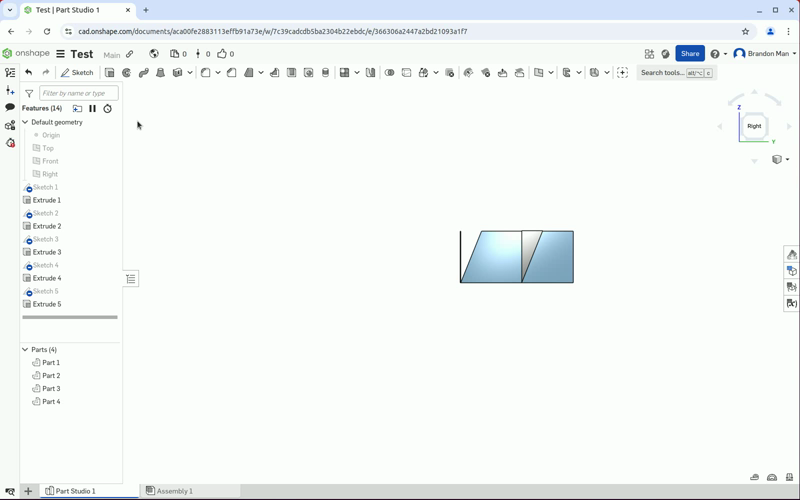
key(shift+h)
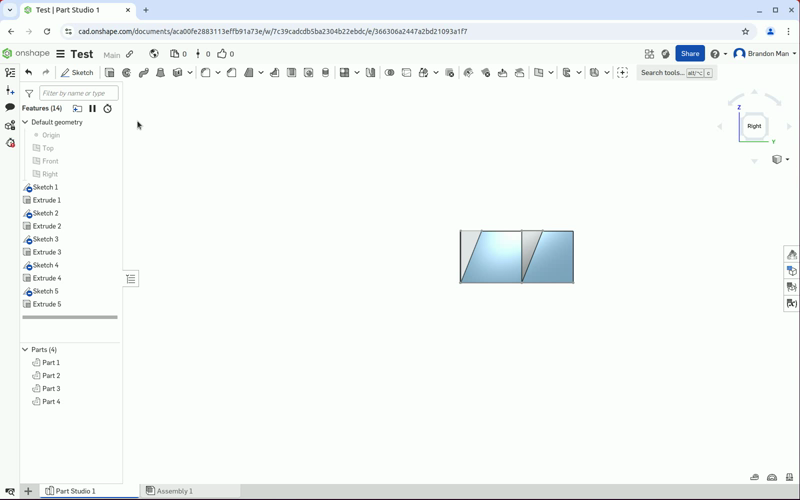
key(shift+h)
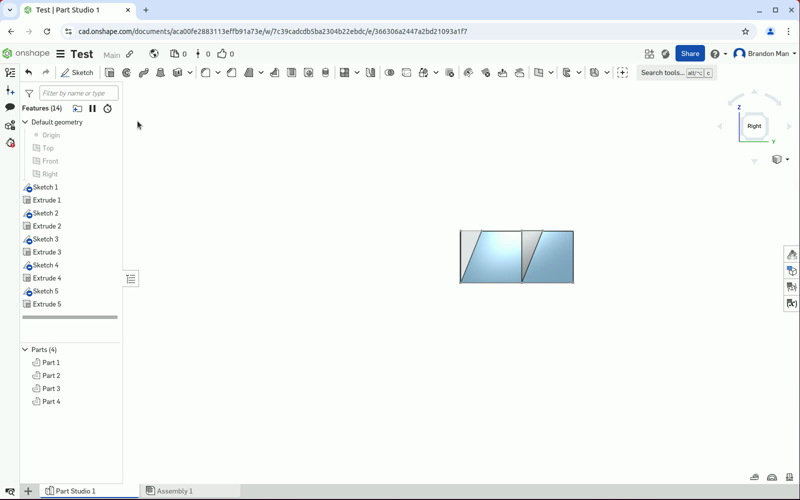
key(shift+7)
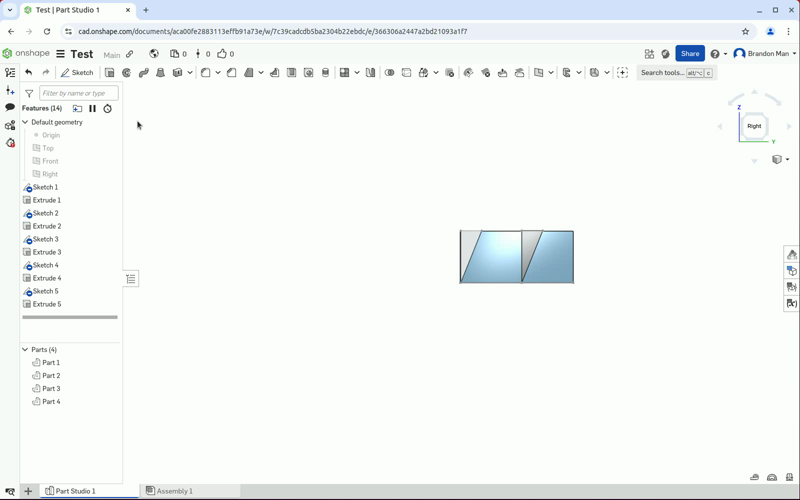
key(right, 2)
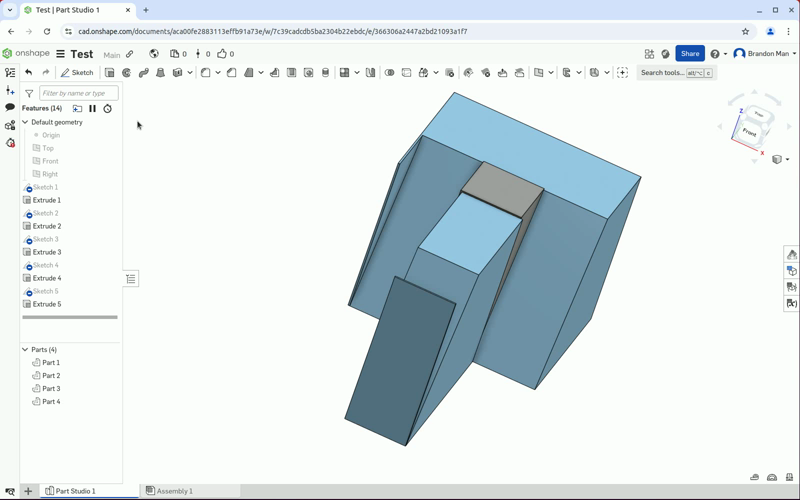
key(down, 2)
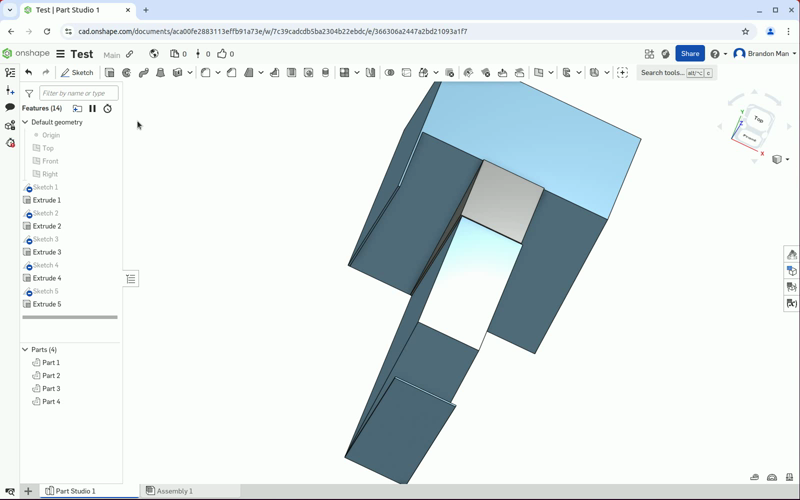
key(up, 2)
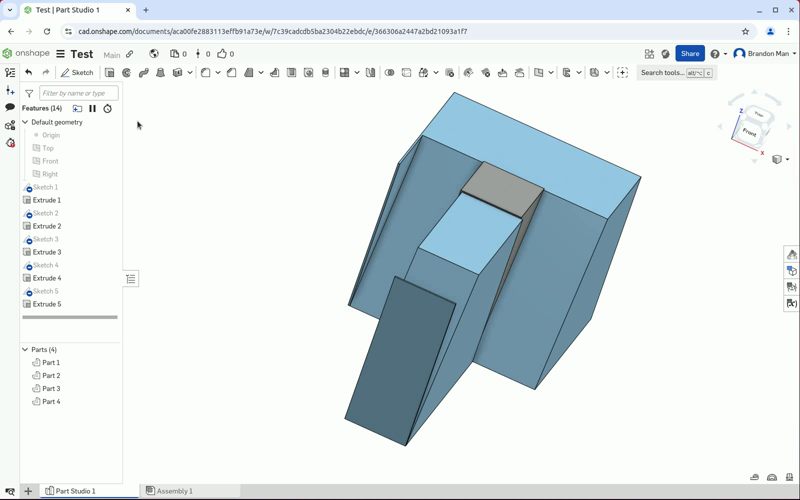
key(left, 2)
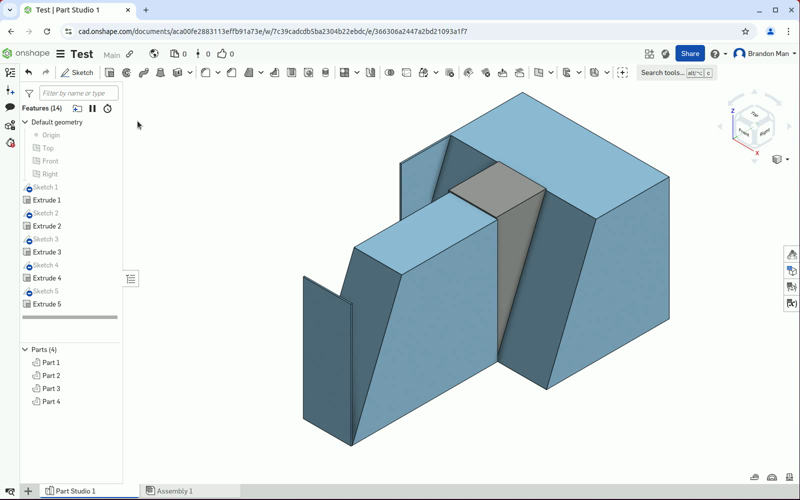
mouse_move(73, 189)
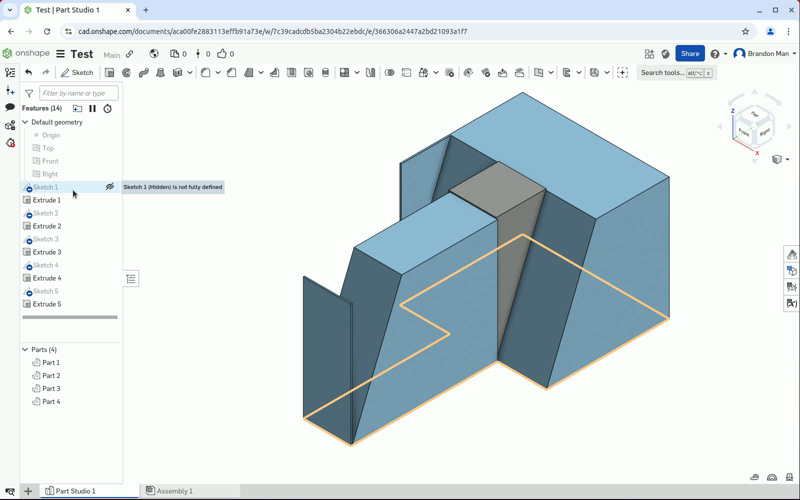
click(73, 189)